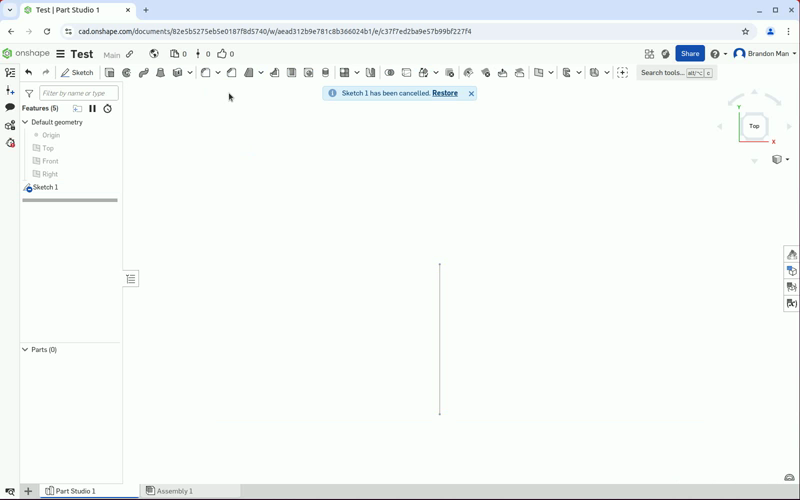
key(shift+h)
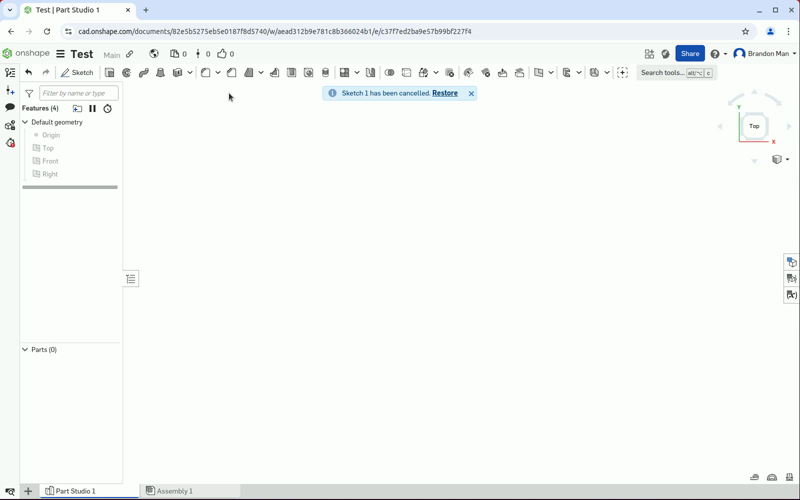
mouse_move(73, 352)
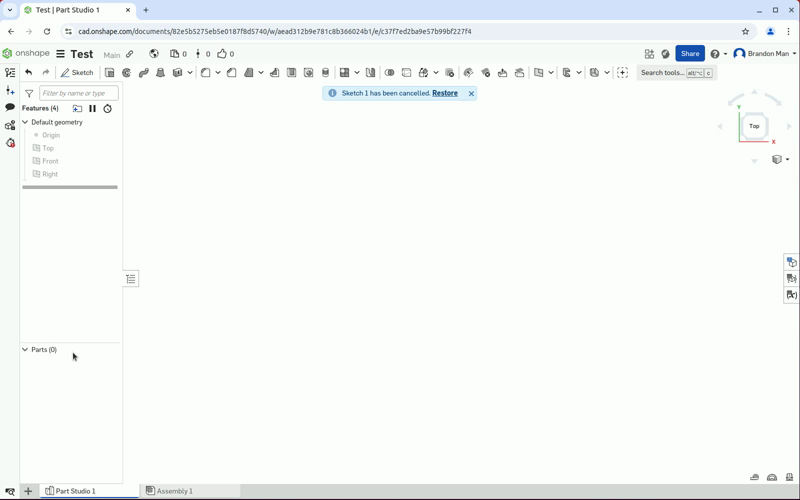
key(y)
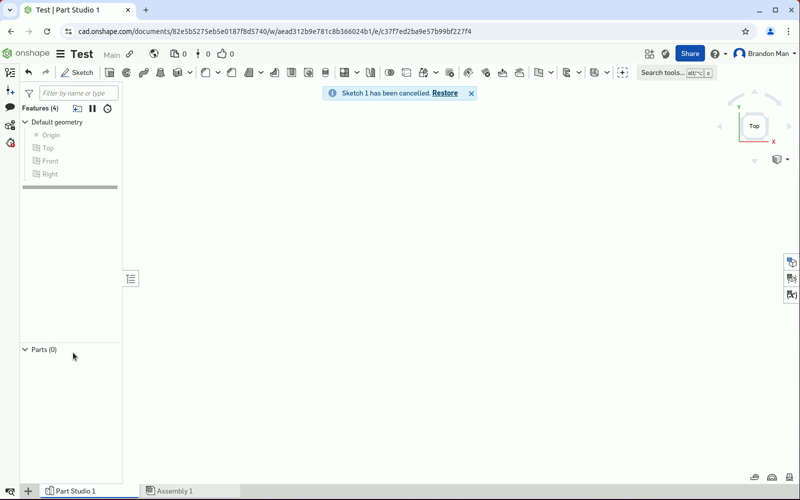
key(shift+p)
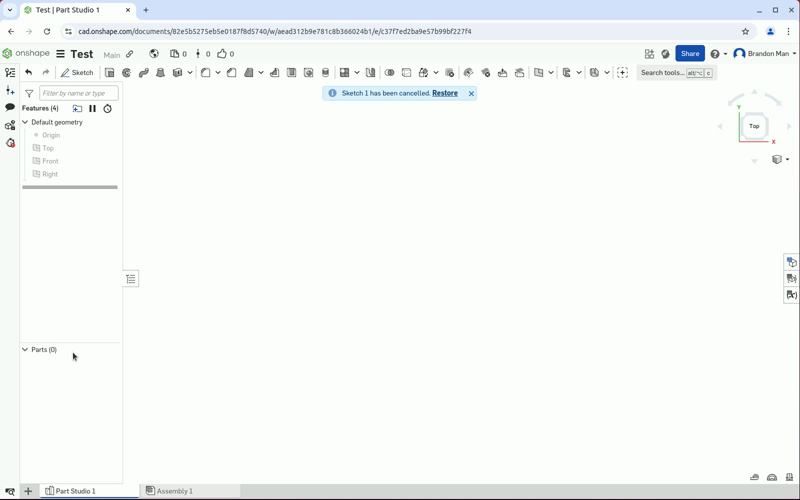
key(space)
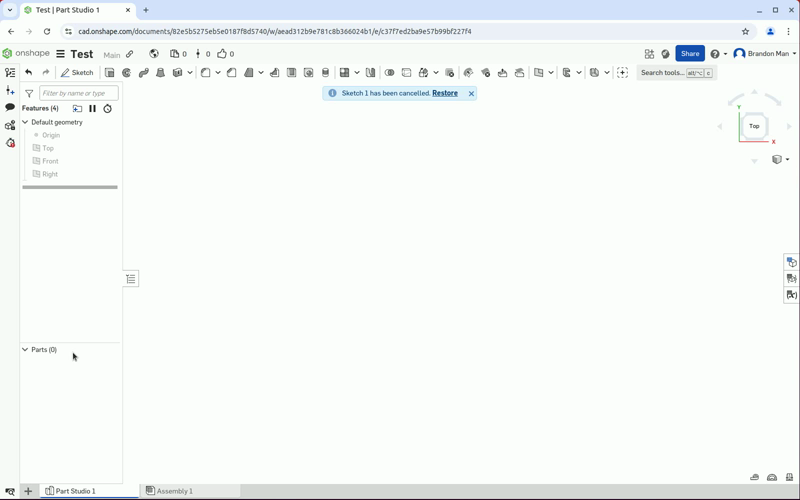
key_down(shift)
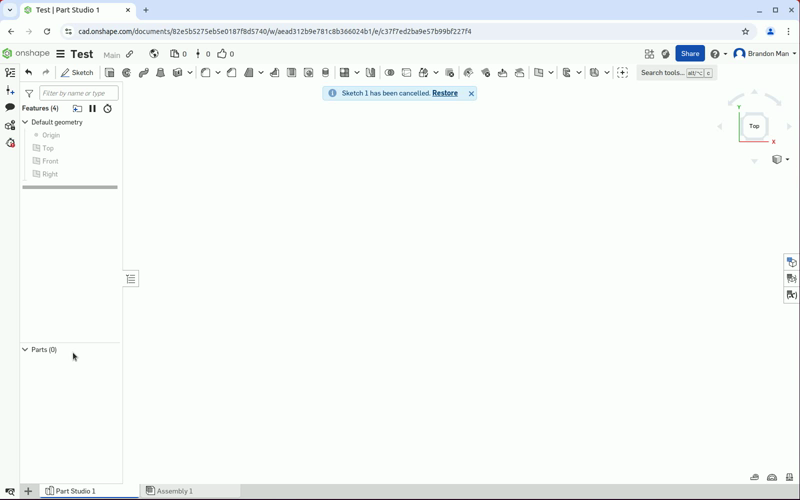
key(up)
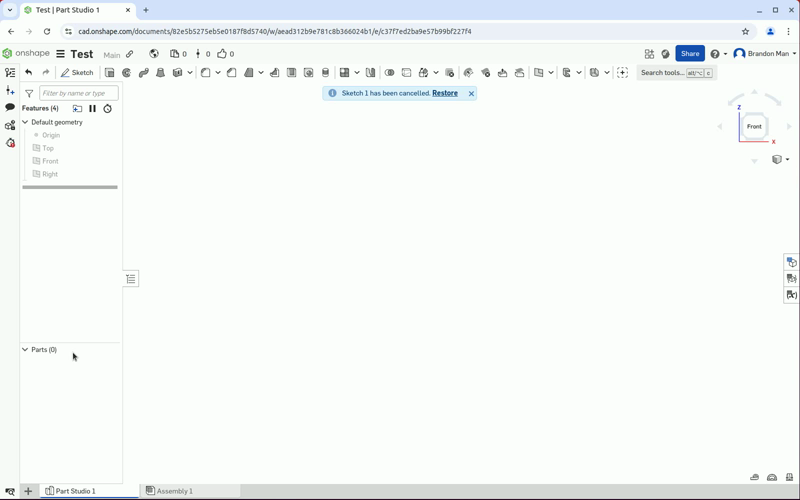
key_up(shift)
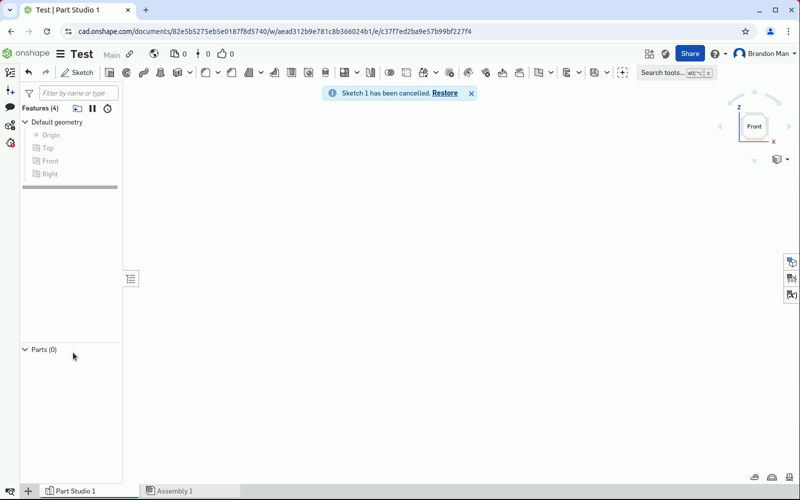
mouse_move(73, 352)
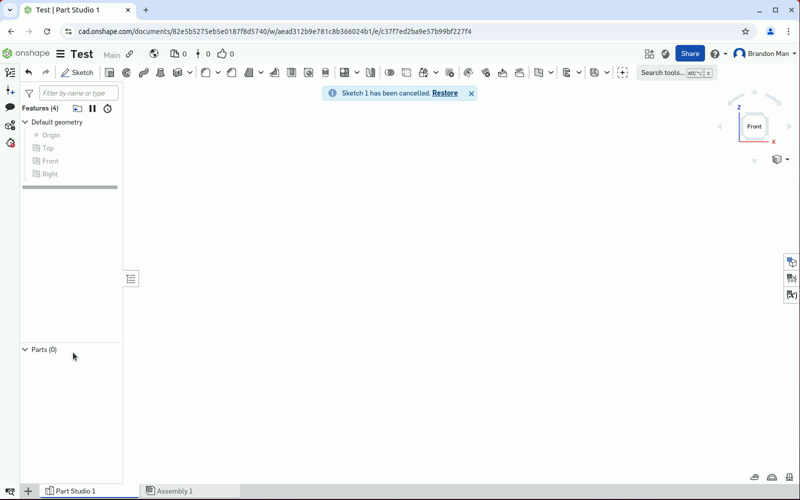
key(shift+y)
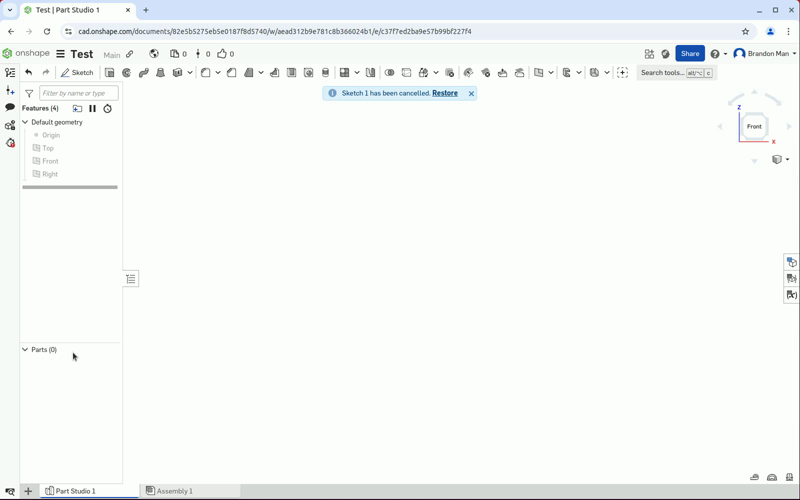
key(shift+s)
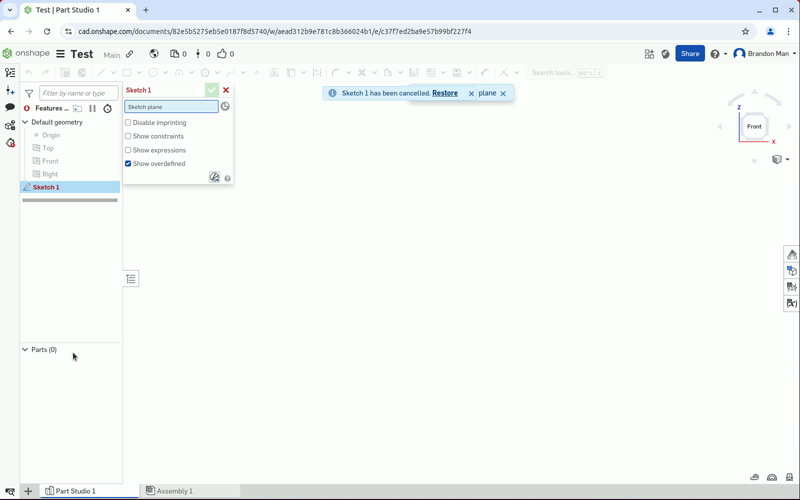
mouse_move(73, 163)
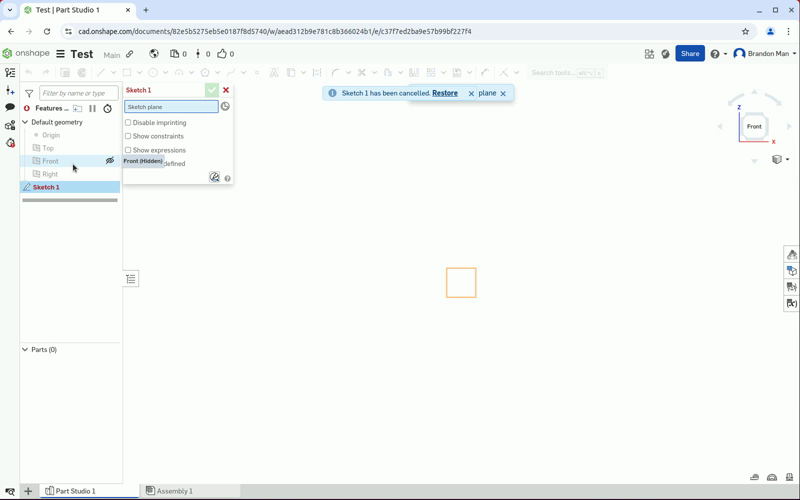
click(73, 163)
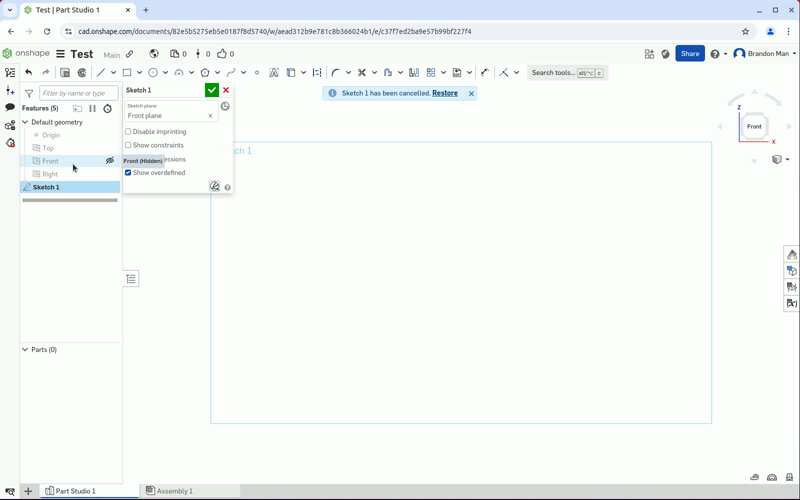
mouse_move(73, 352)
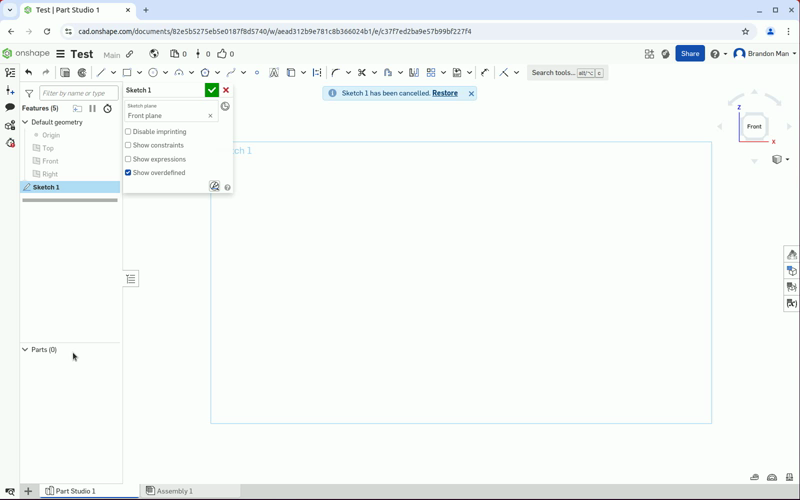
key(y)
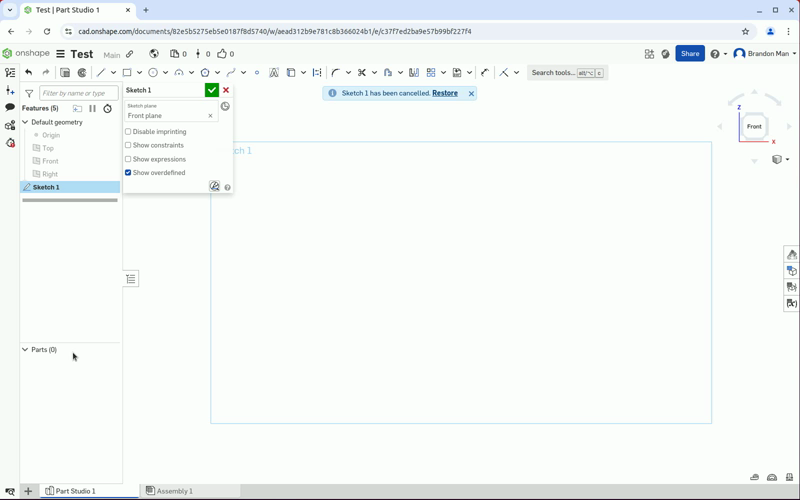
key(l)
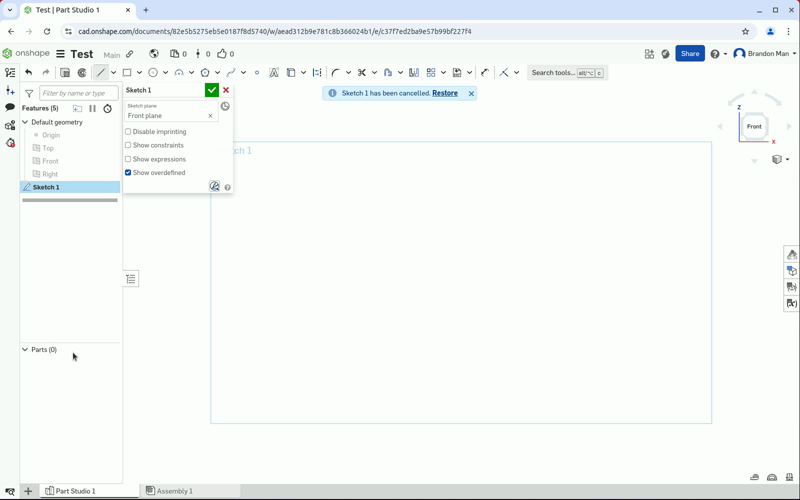
key_down(shift)
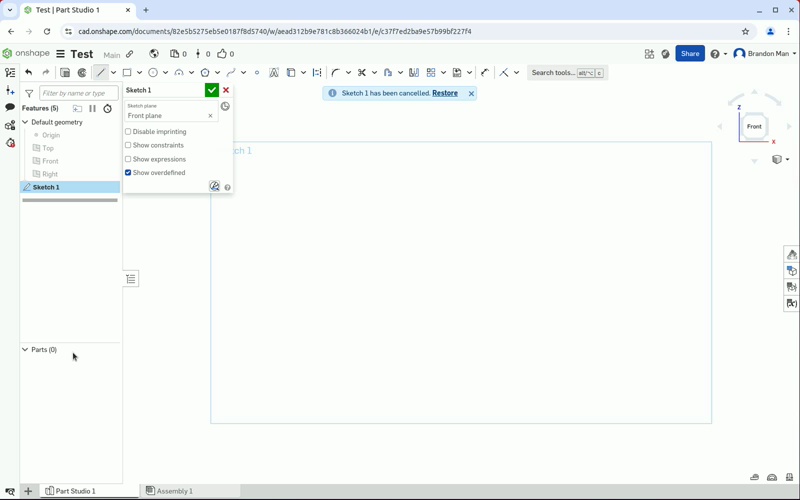
mouse_move(404, 282)
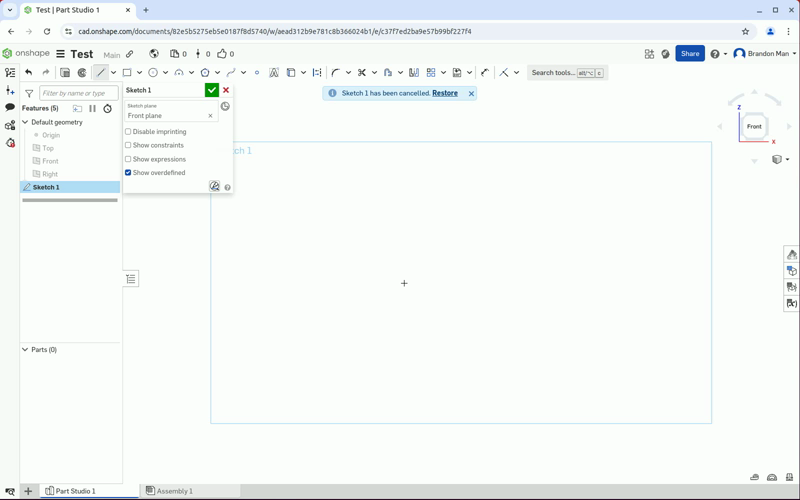
click(404, 282)
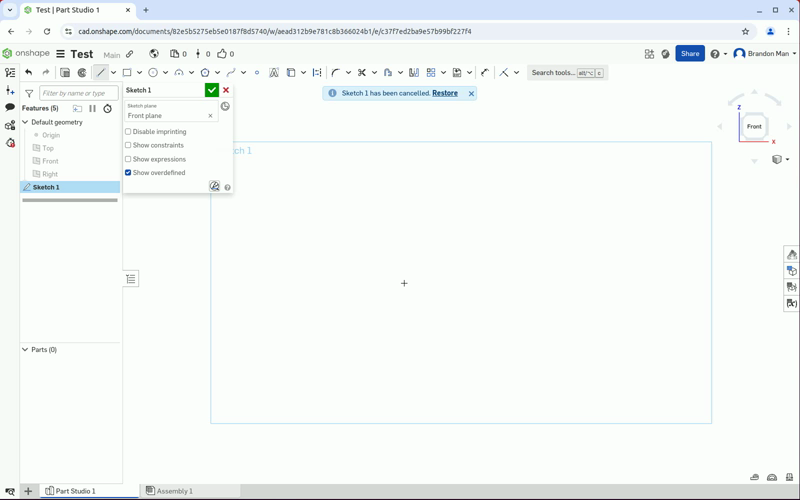
key_up(shift)
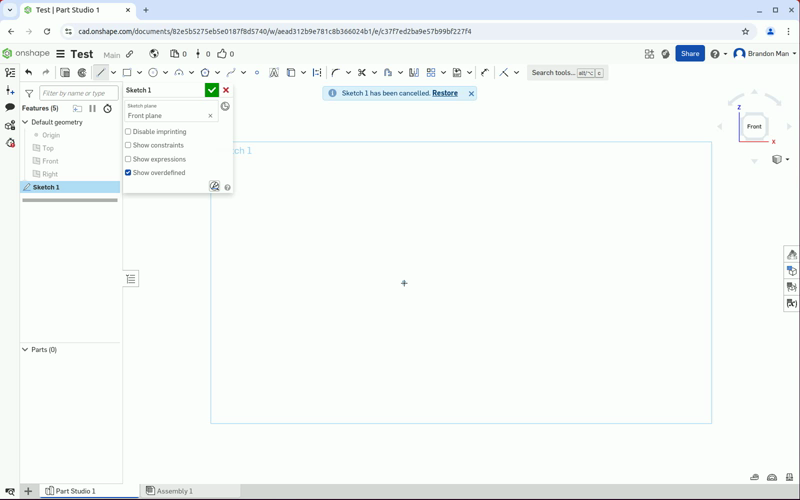
key_down(shift)
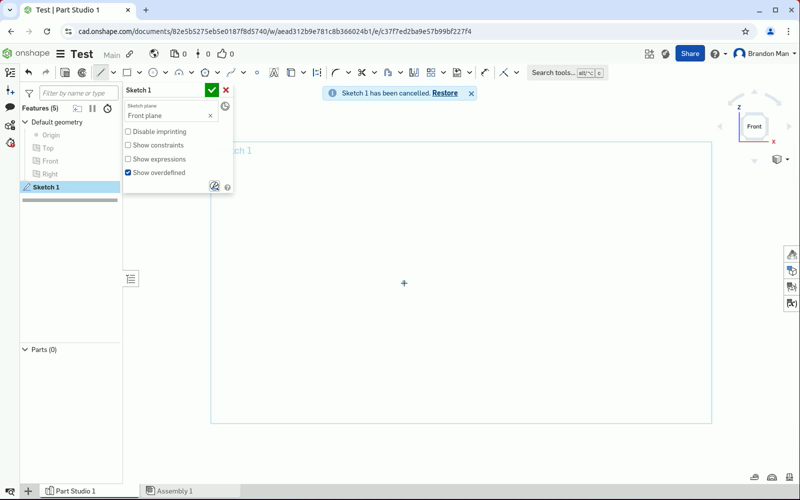
mouse_move(434, 282)
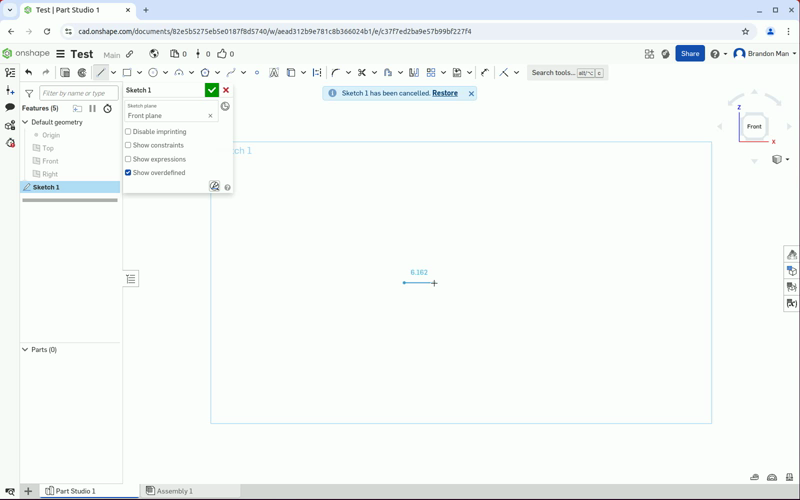
mouse_move(461, 282)
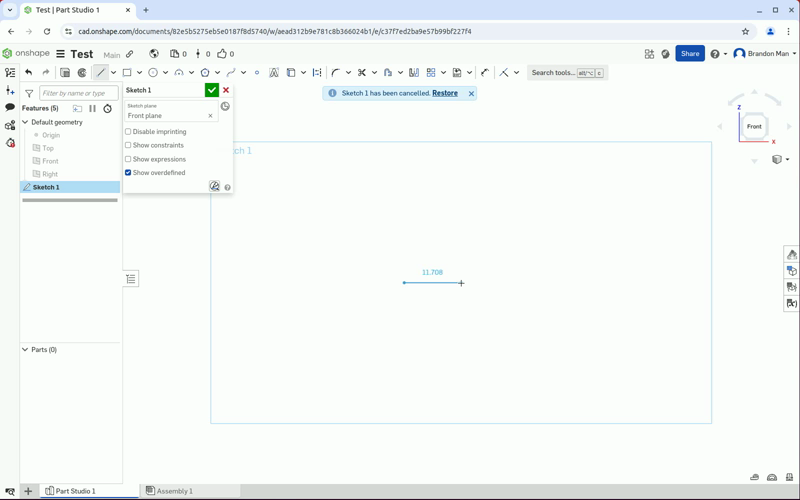
click(461, 282)
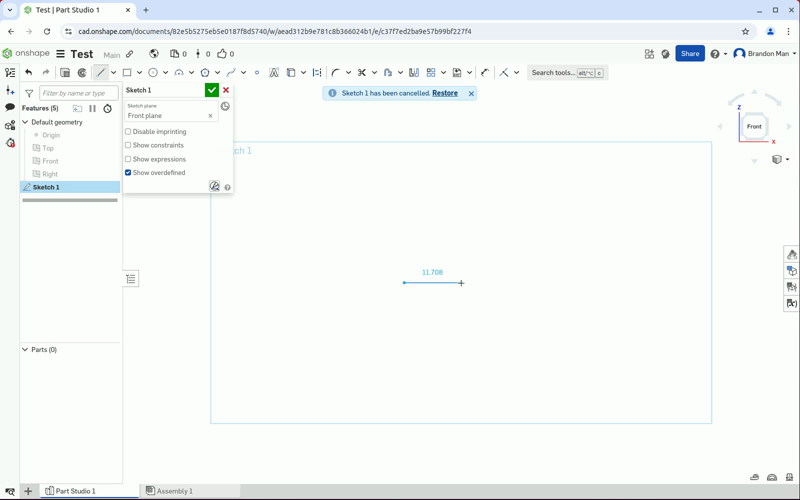
key_up(shift)
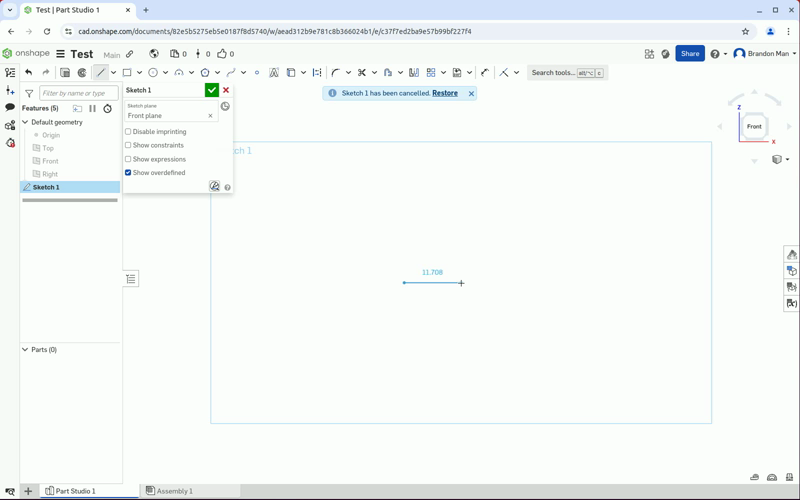
key_down(shift)
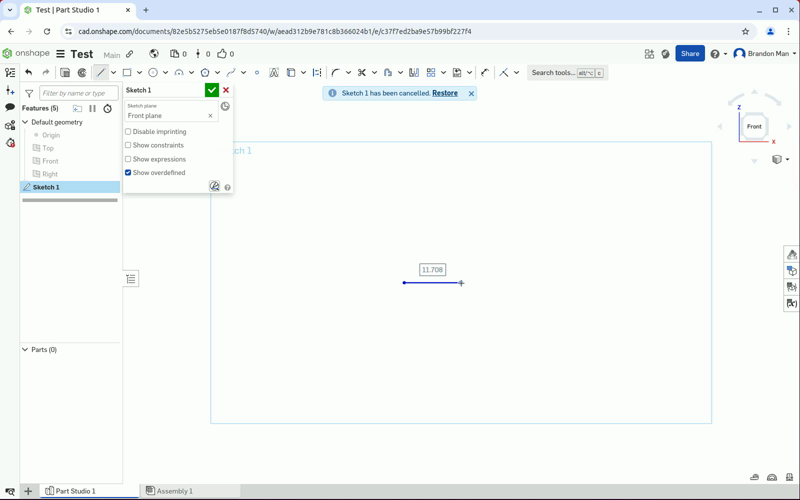
mouse_move(491, 282)
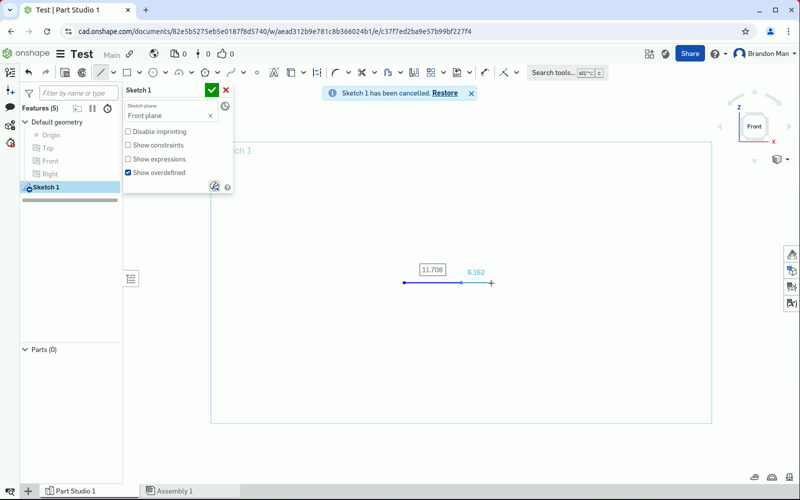
mouse_move(461, 226)
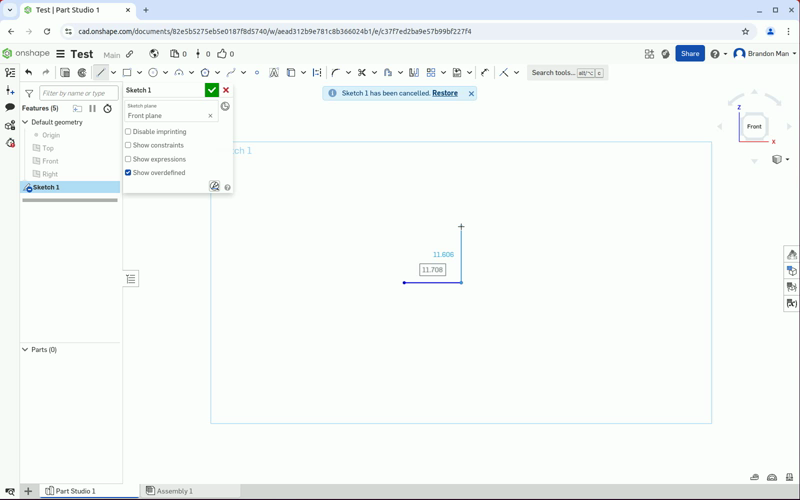
click(461, 226)
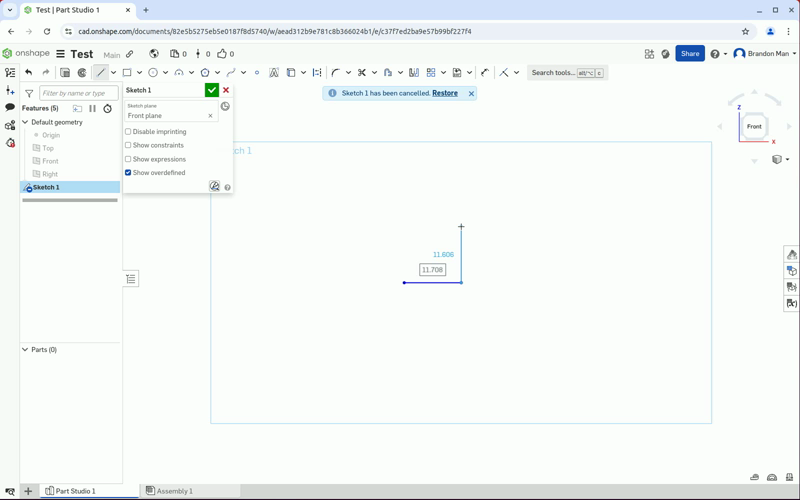
key_up(shift)
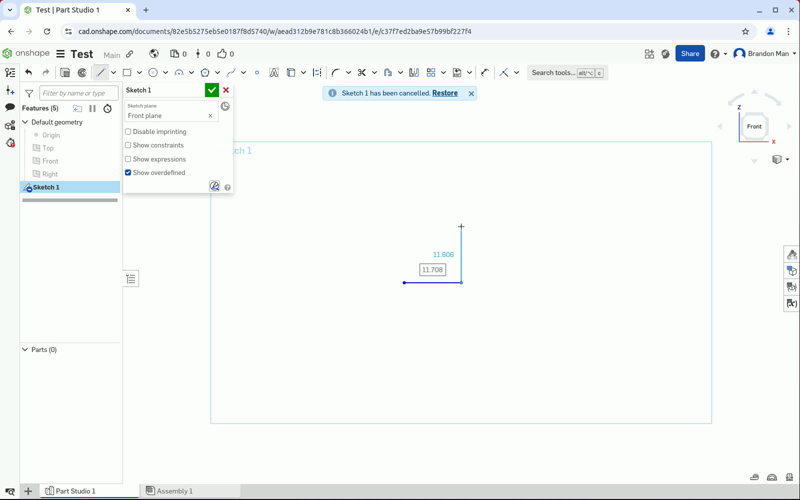
key_down(shift)
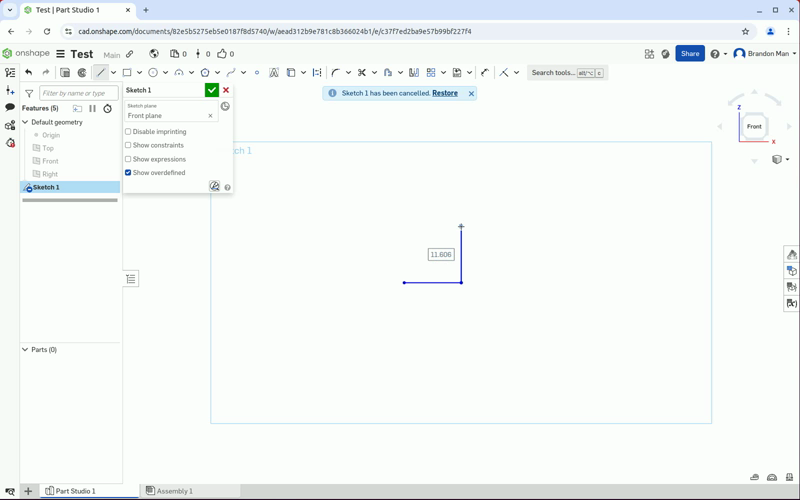
mouse_move(491, 226)
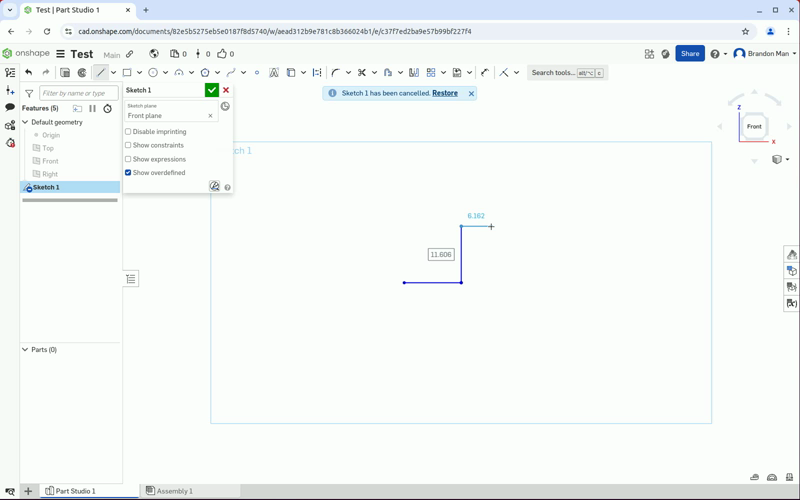
mouse_move(404, 226)
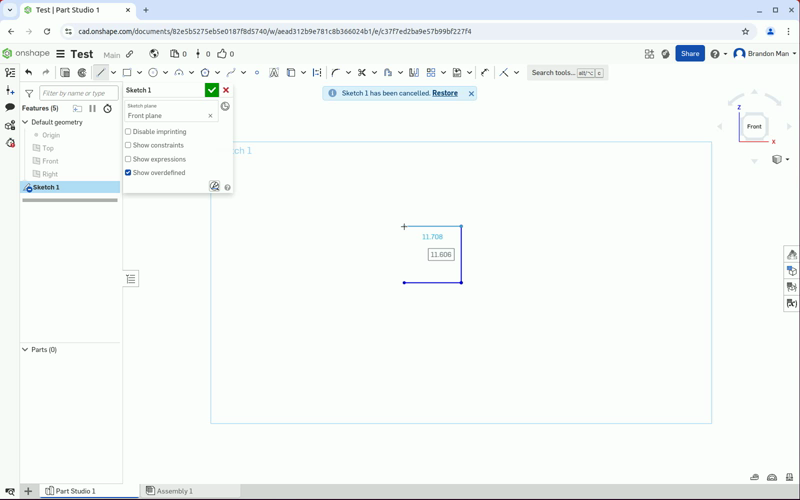
click(404, 226)
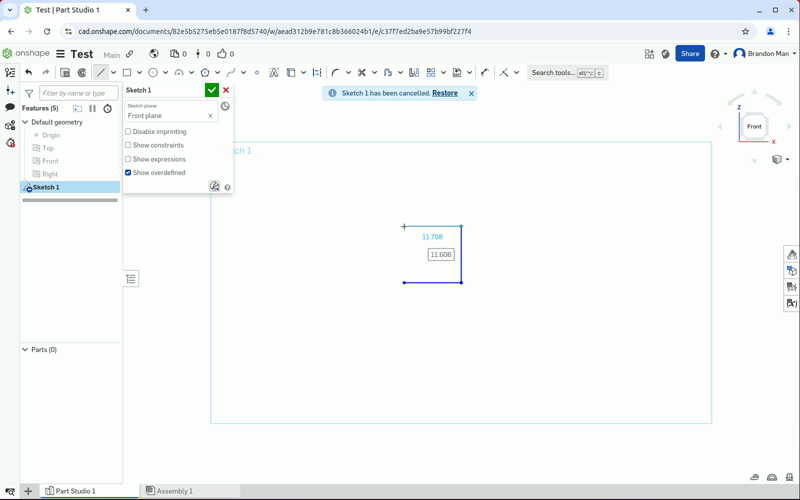
key_up(shift)
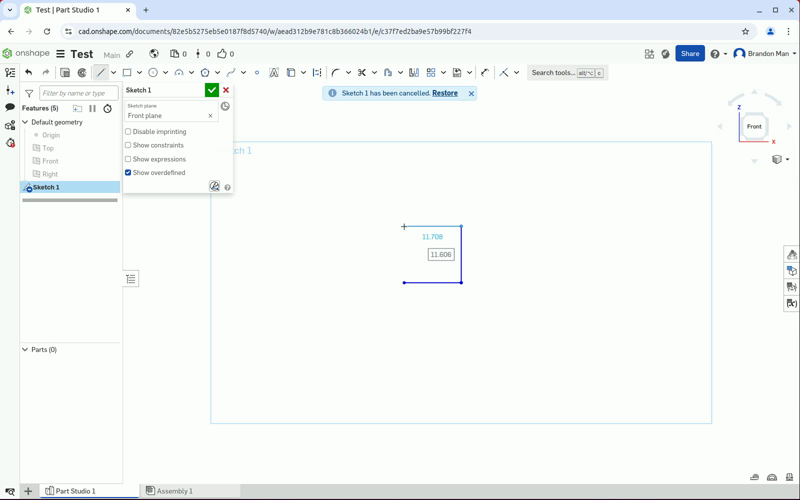
mouse_move(434, 226)
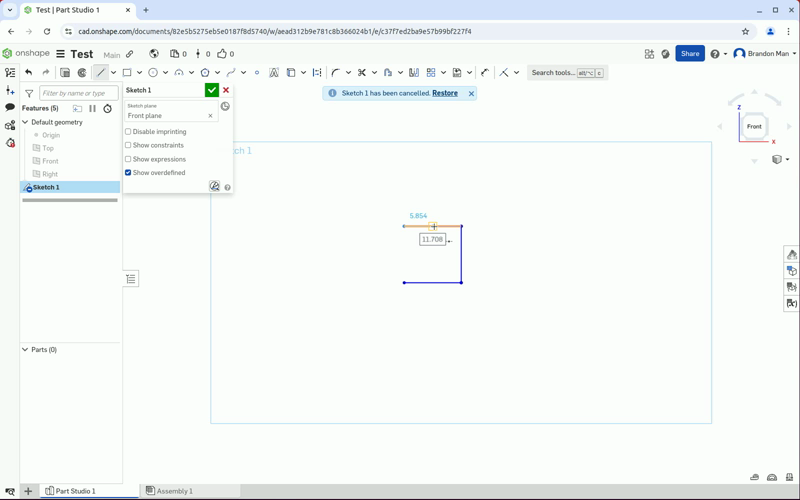
key_down(shift)
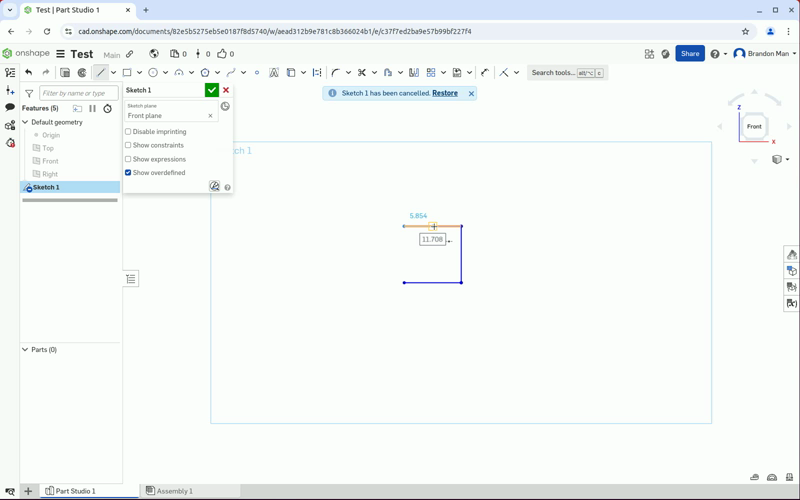
mouse_move(404, 282)
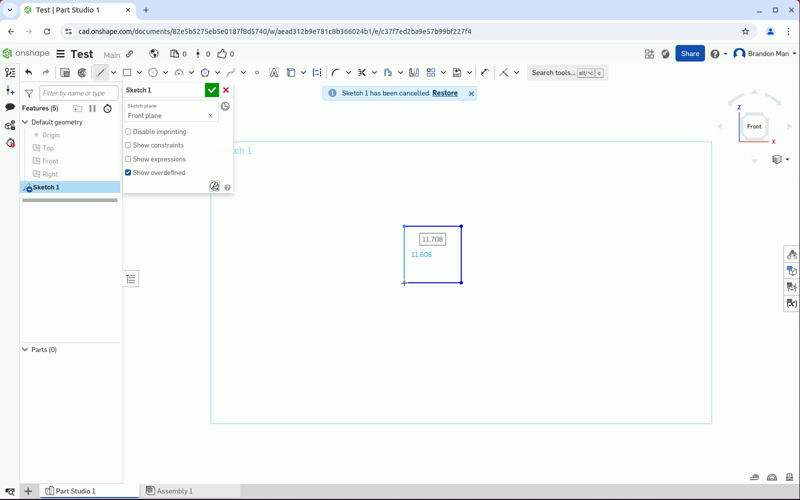
key_up(shift)
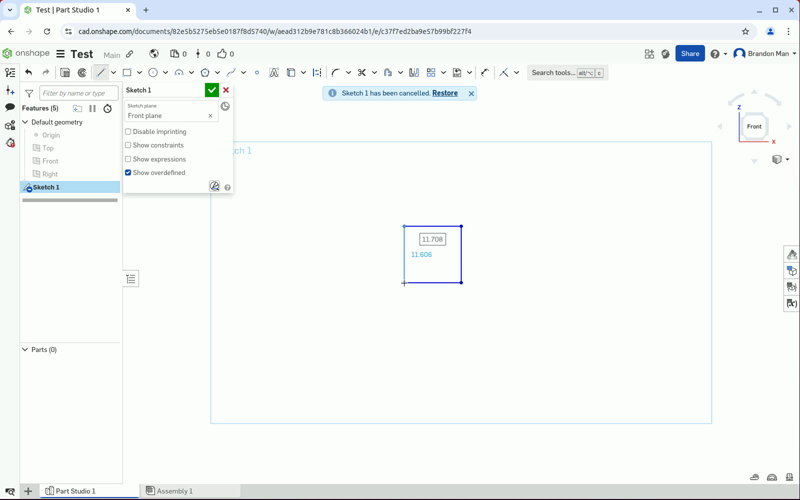
click(404, 282)
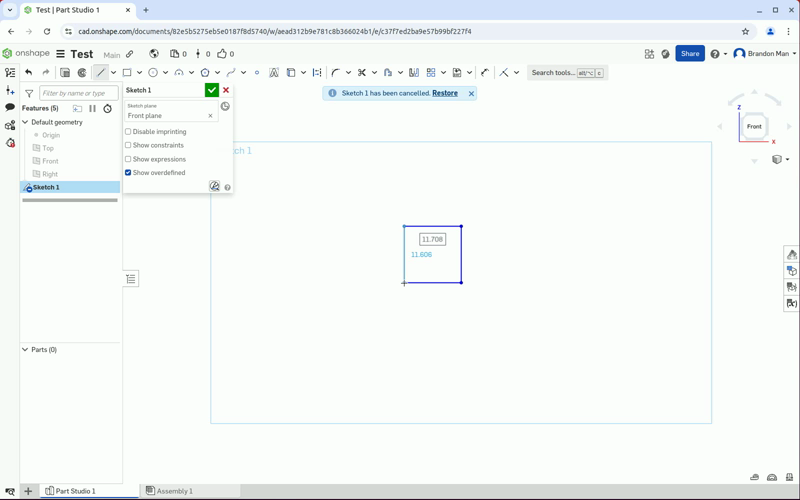
key(esc)
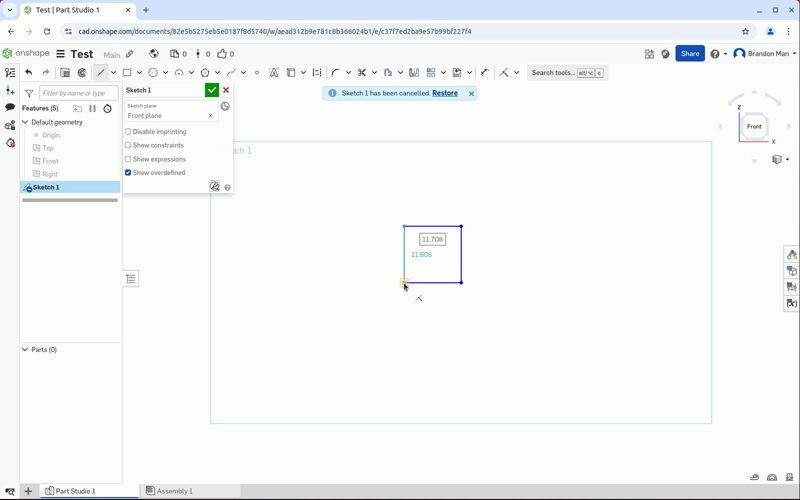
mouse_move(418, 231)
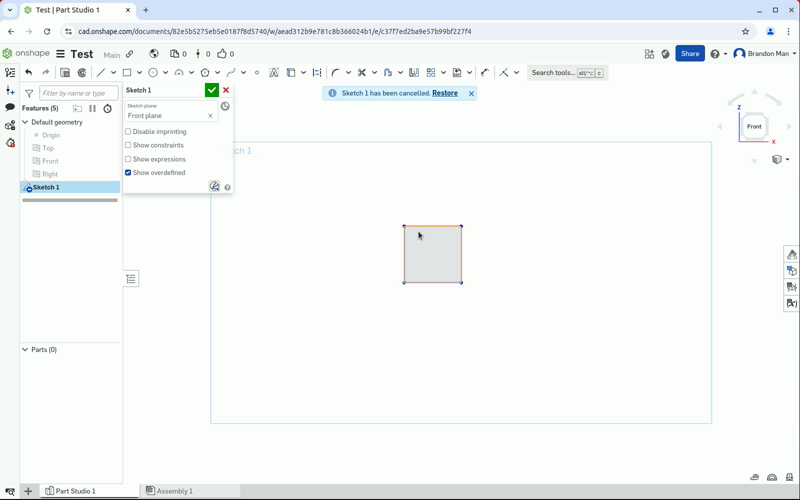
click(418, 231)
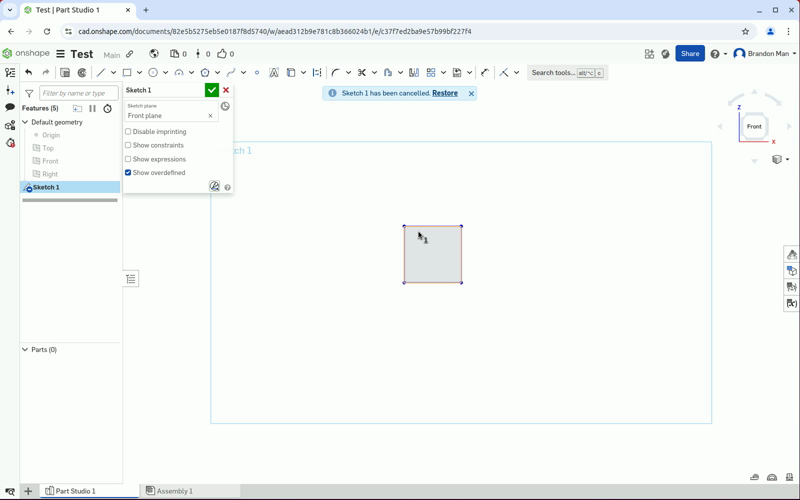
mouse_move(73, 352)
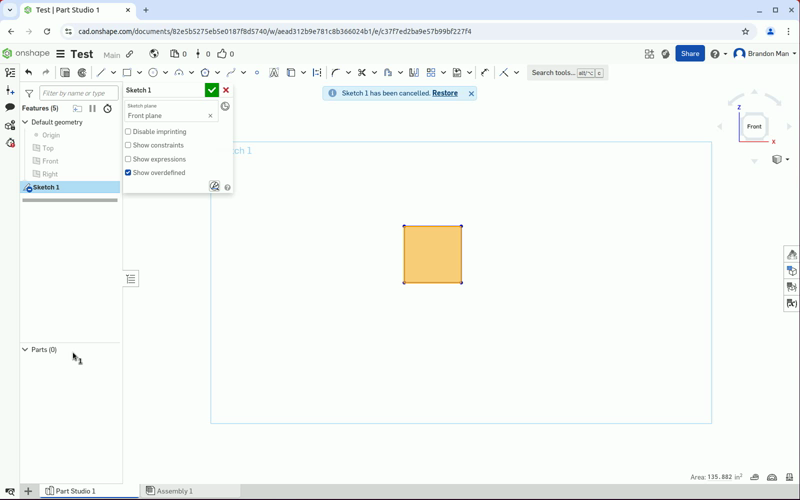
key(shift+y)
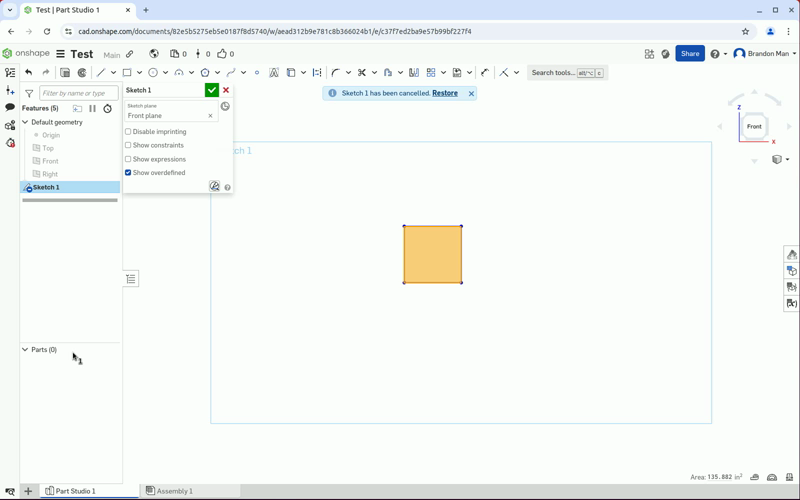
key(shift+e)
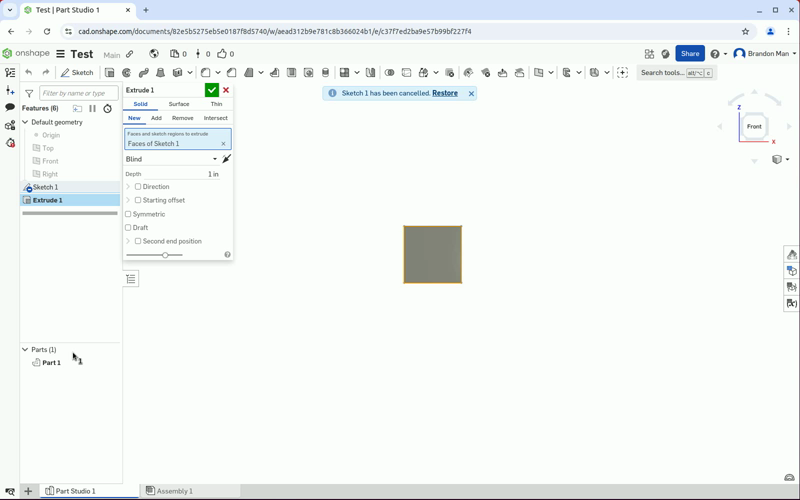
mouse_move(143, 106)
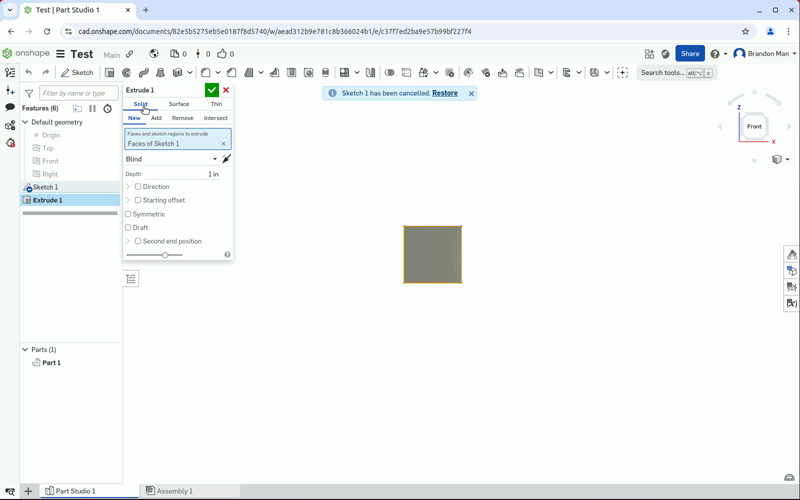
click(143, 106)
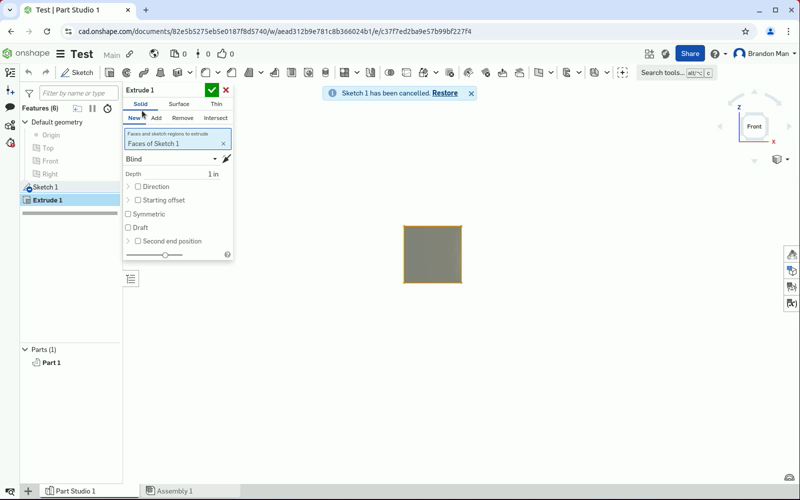
mouse_move(137, 120)
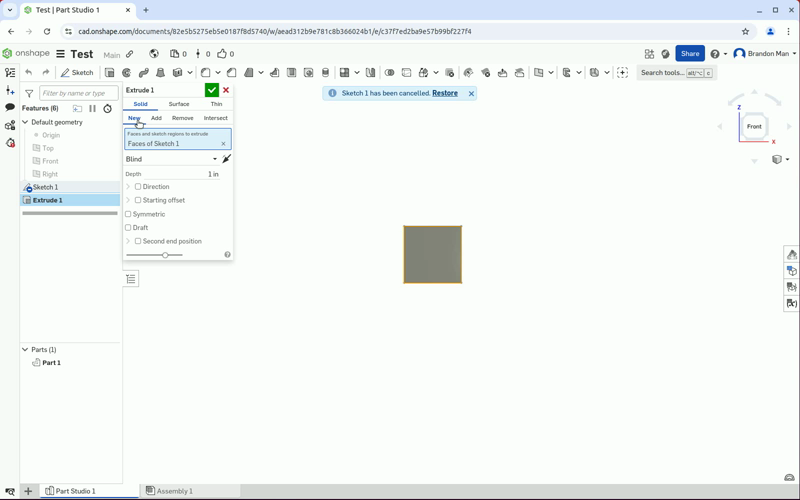
click(137, 120)
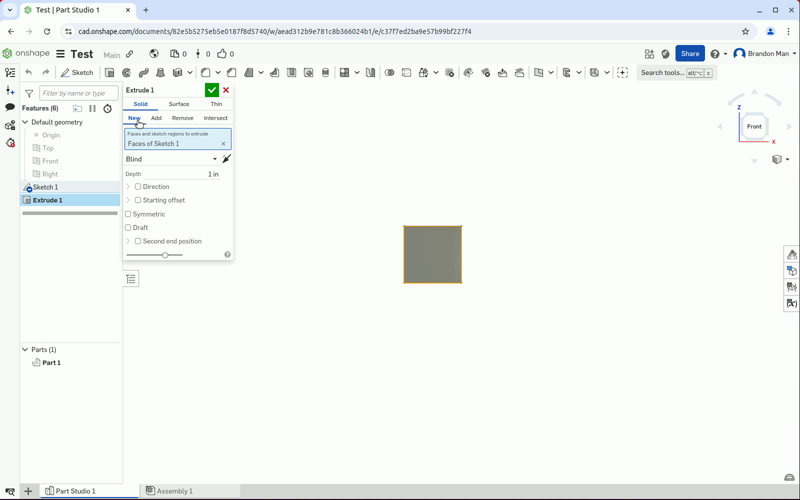
key(tab, 4)
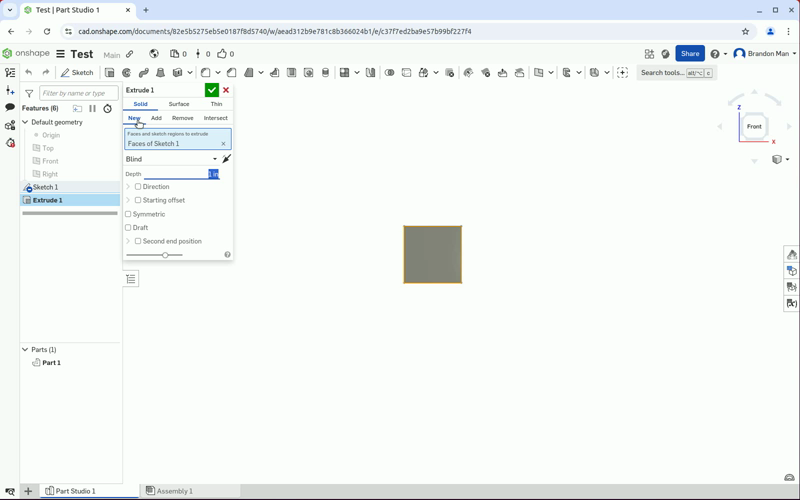
text(-23.108)
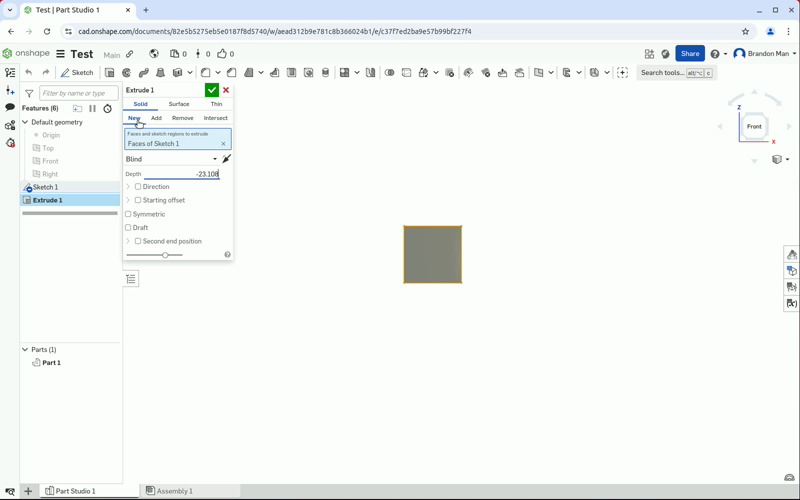
key(enter)
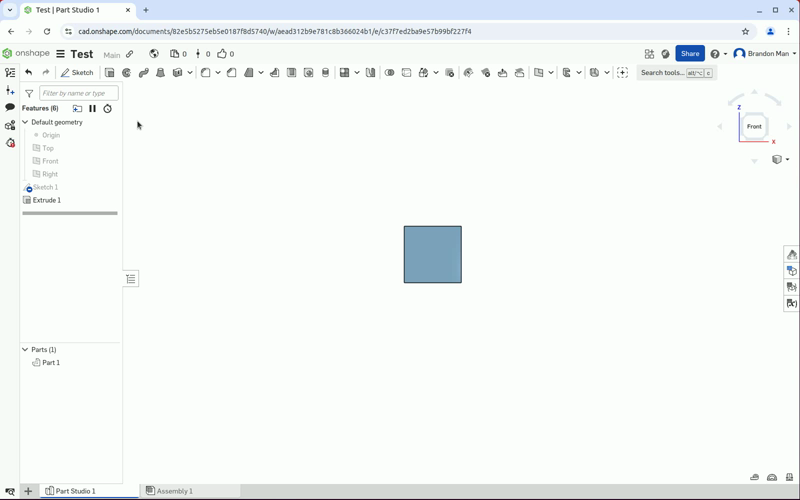
key(shift+h)
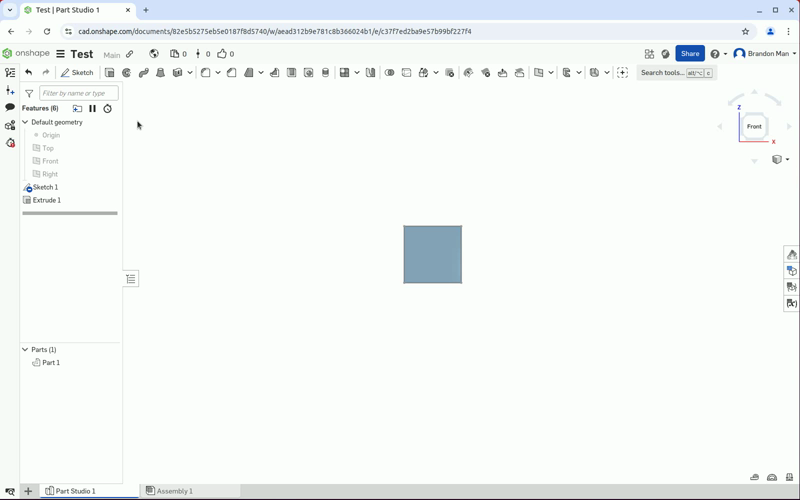
key(shift+h)
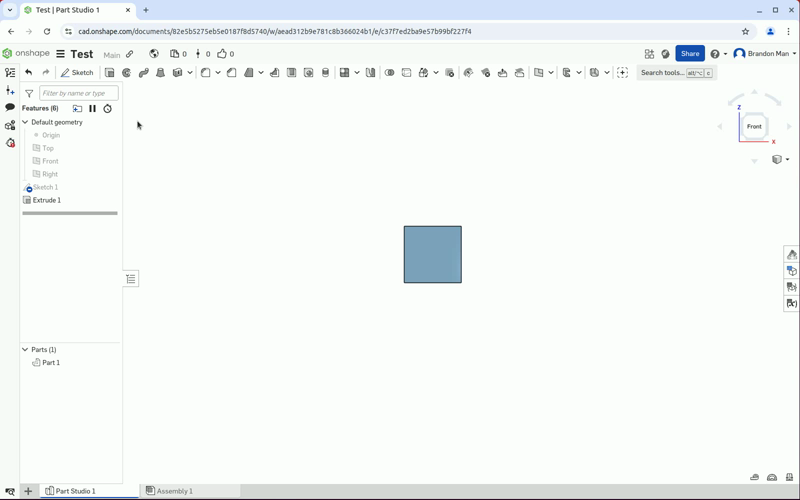
mouse_move(73, 189)
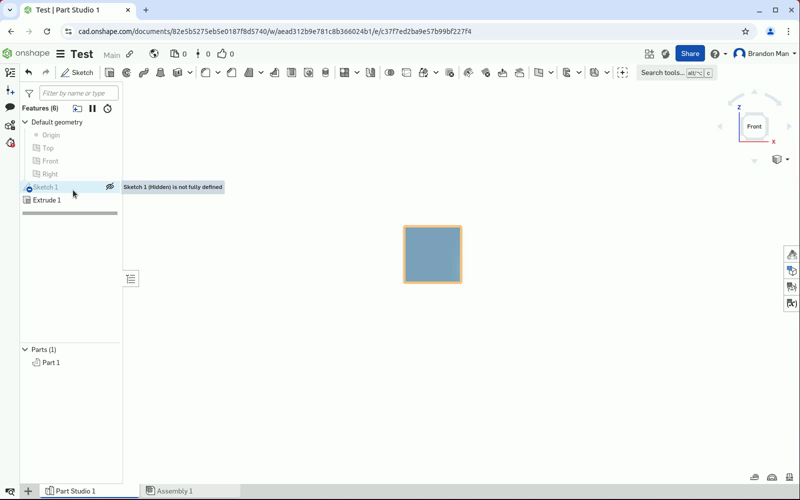
click(73, 189)
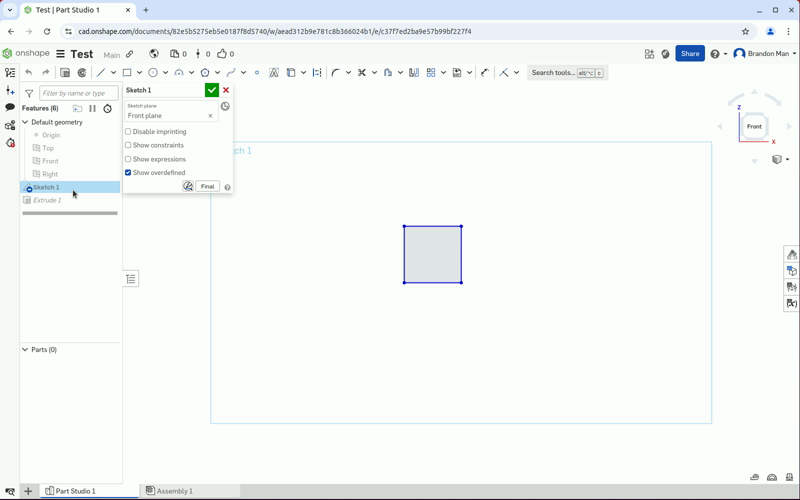
mouse_move(229, 92)
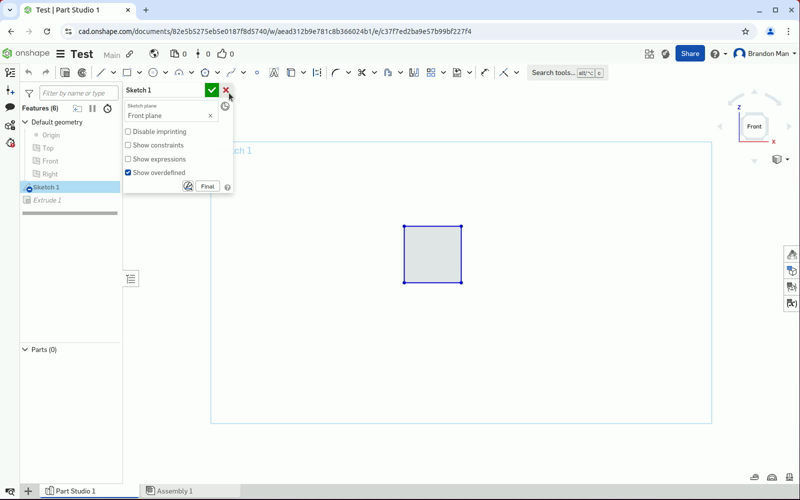
click(229, 92)
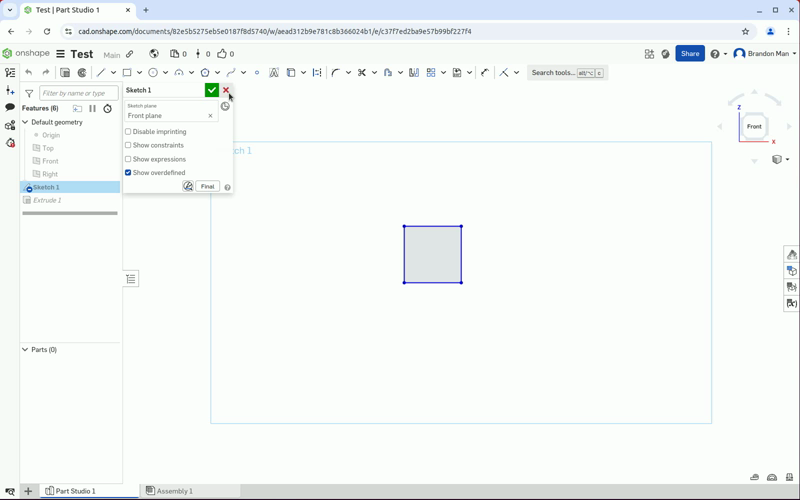
key(shift+s)
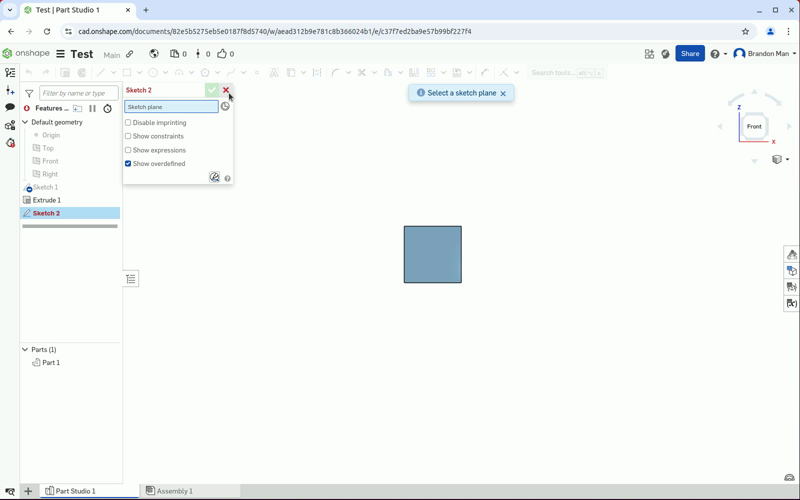
mouse_move(73, 163)
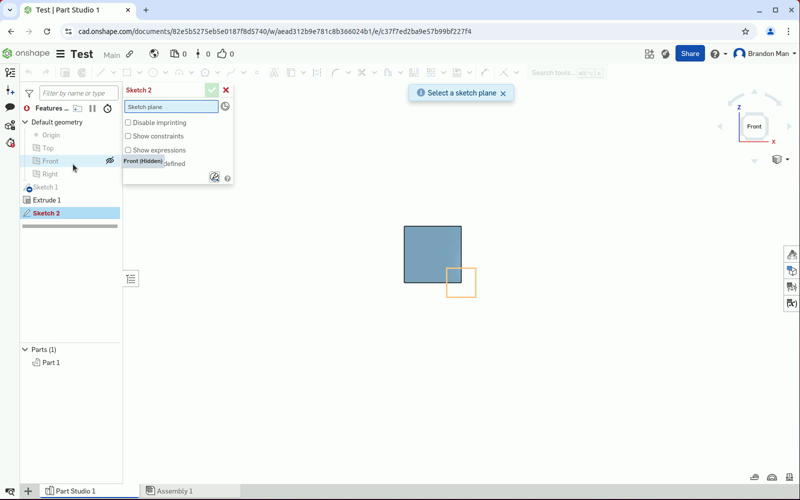
click(73, 163)
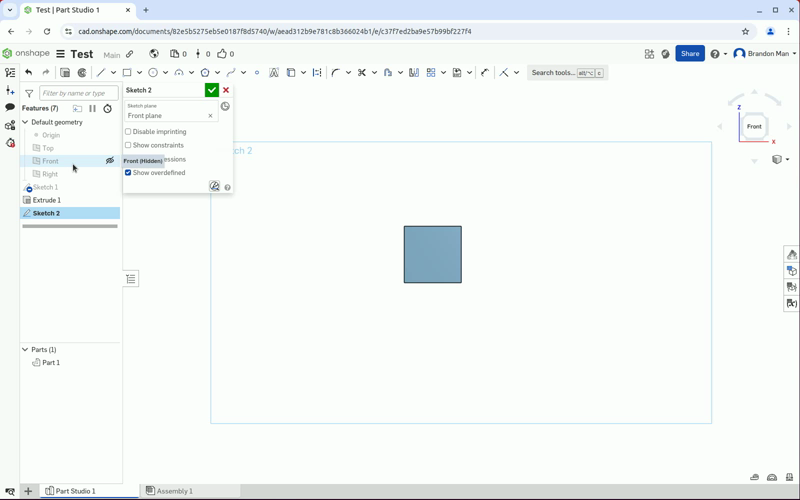
mouse_move(73, 352)
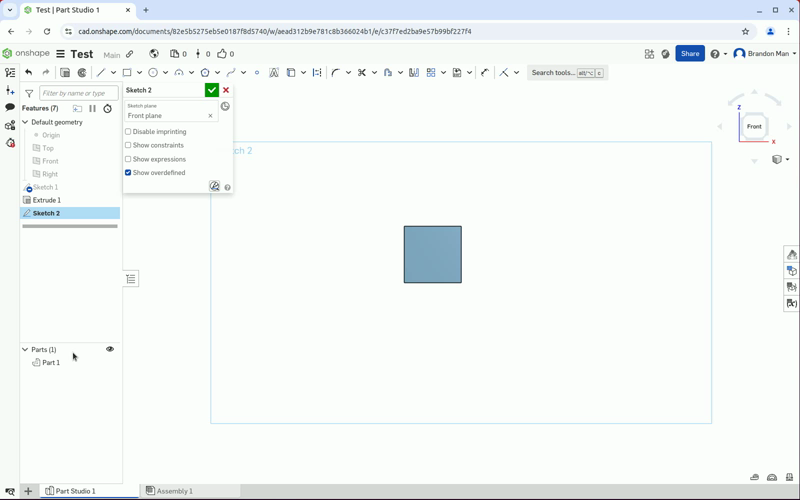
key(y)
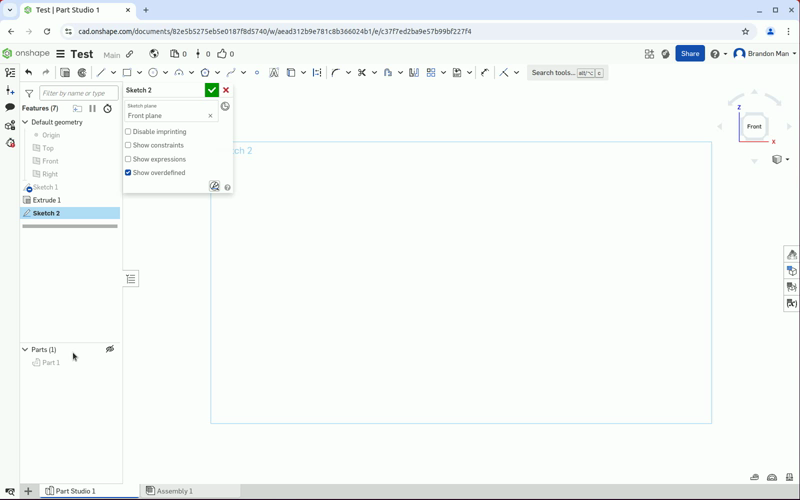
key(l)
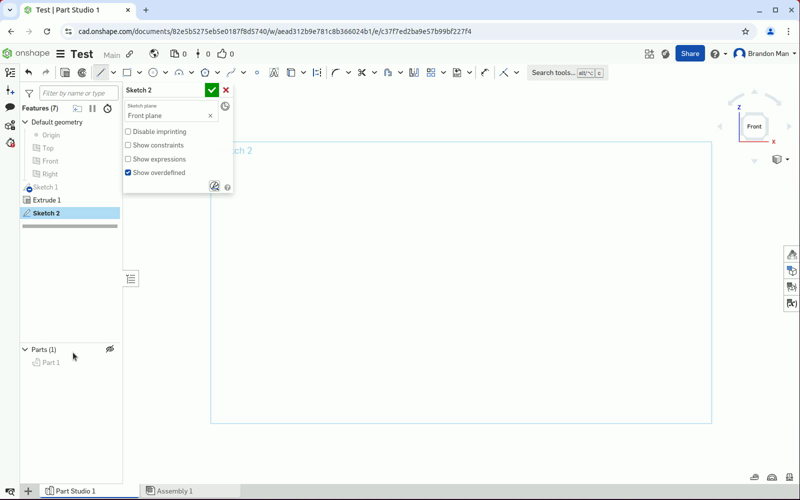
key_down(shift)
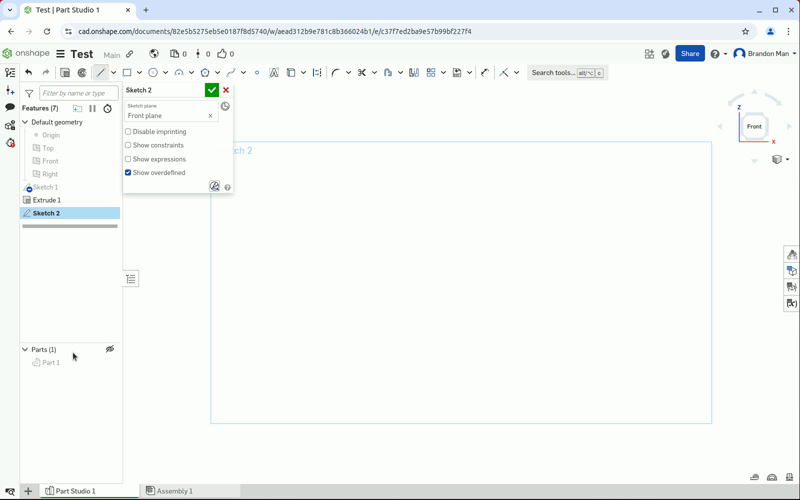
mouse_move(460, 282)
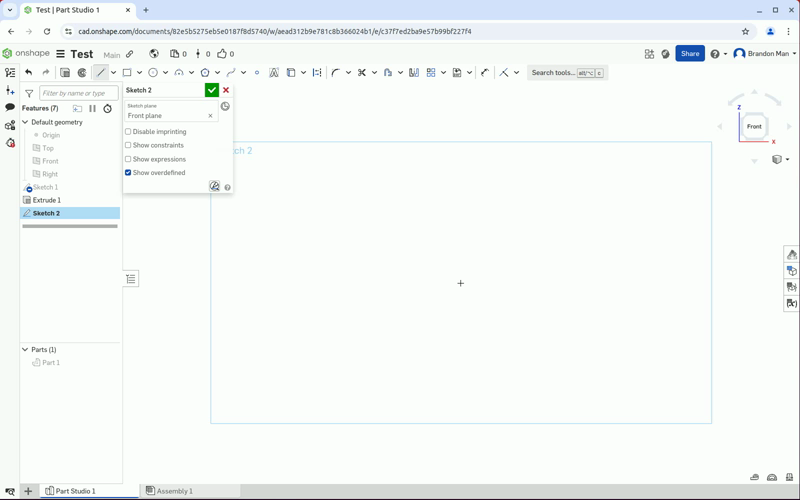
click(460, 282)
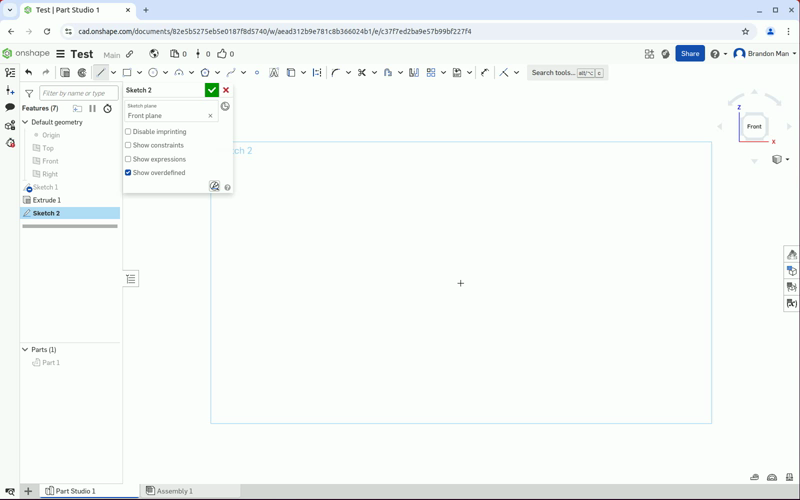
key_up(shift)
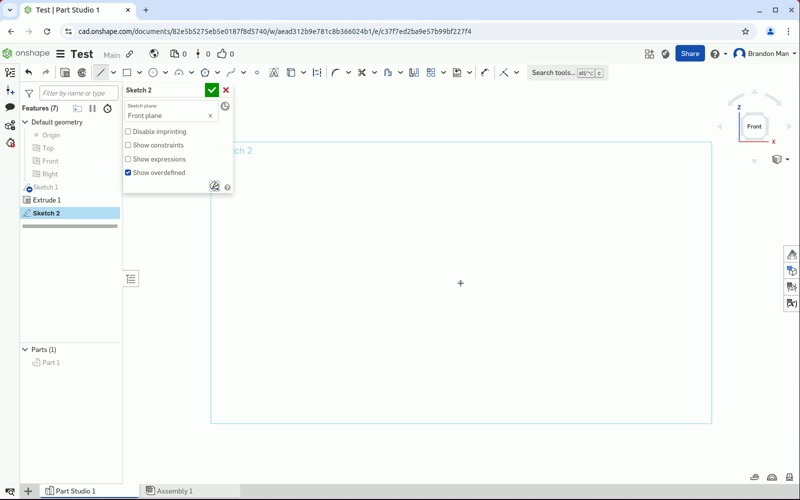
key_down(shift)
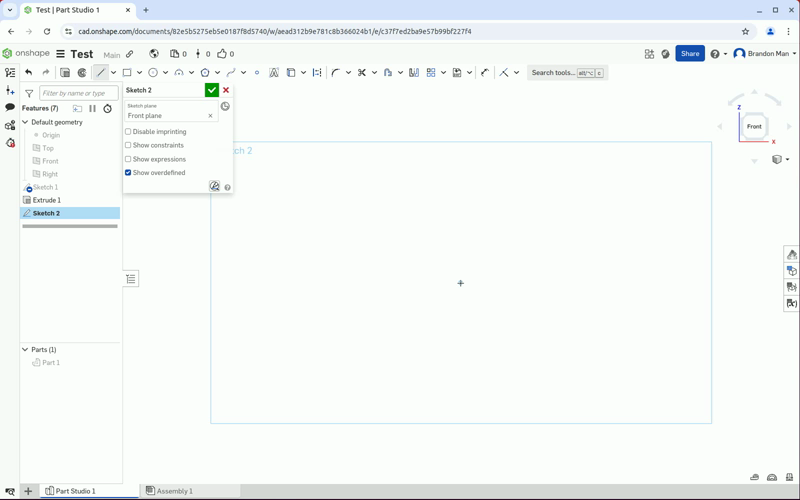
mouse_move(490, 282)
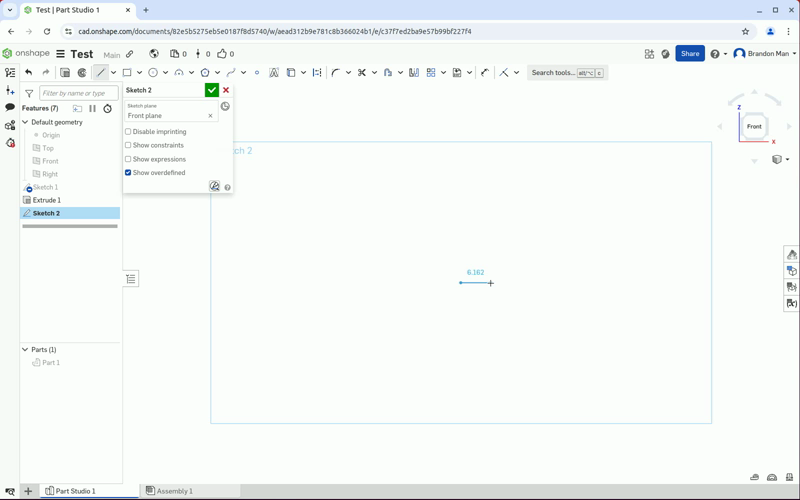
mouse_move(517, 282)
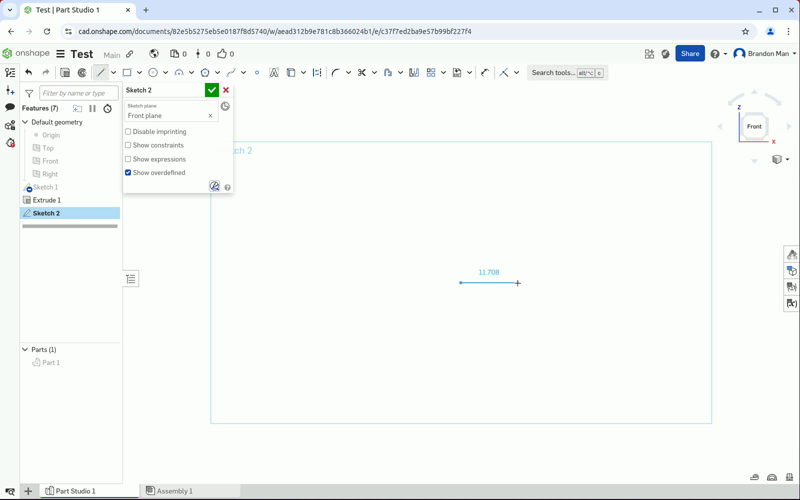
click(517, 282)
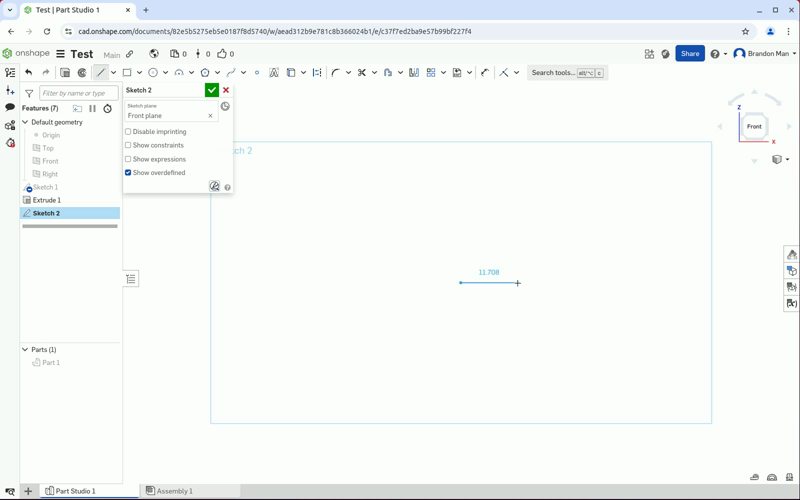
key_up(shift)
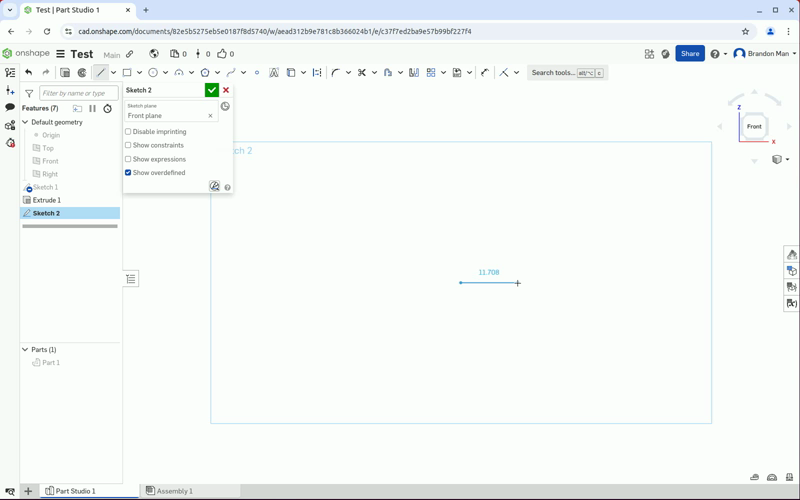
key_down(shift)
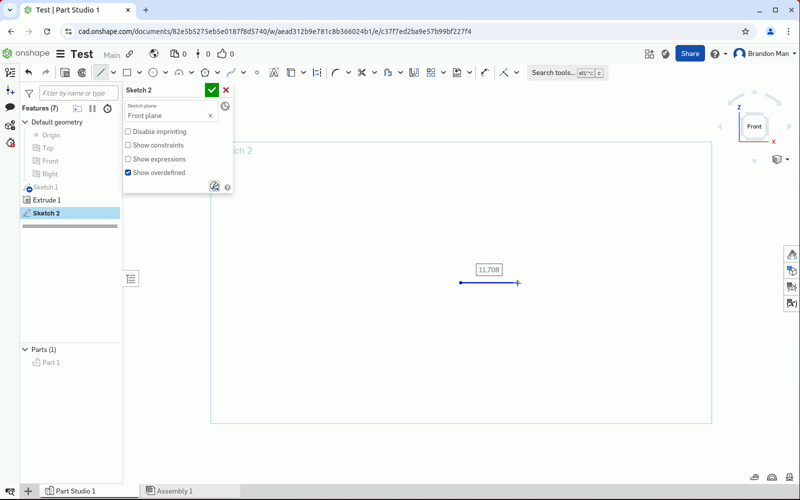
mouse_move(547, 282)
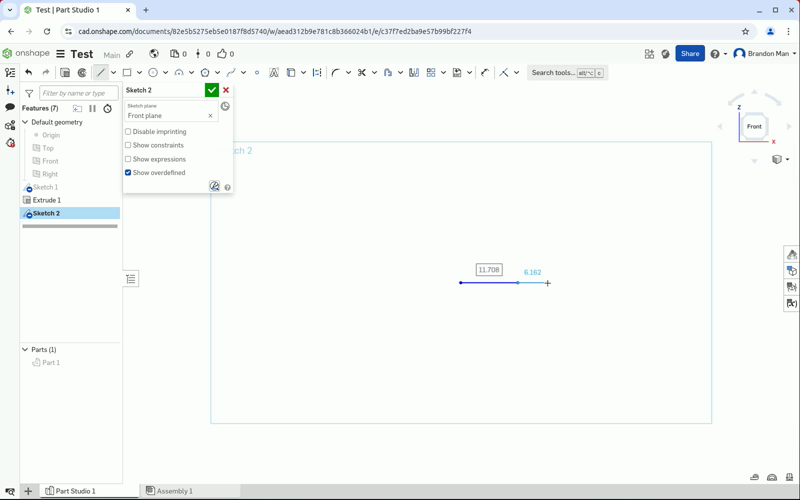
mouse_move(517, 226)
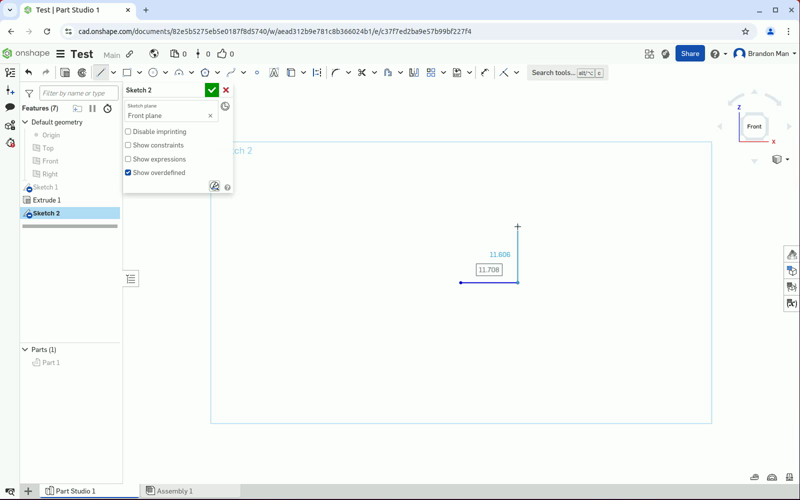
click(517, 226)
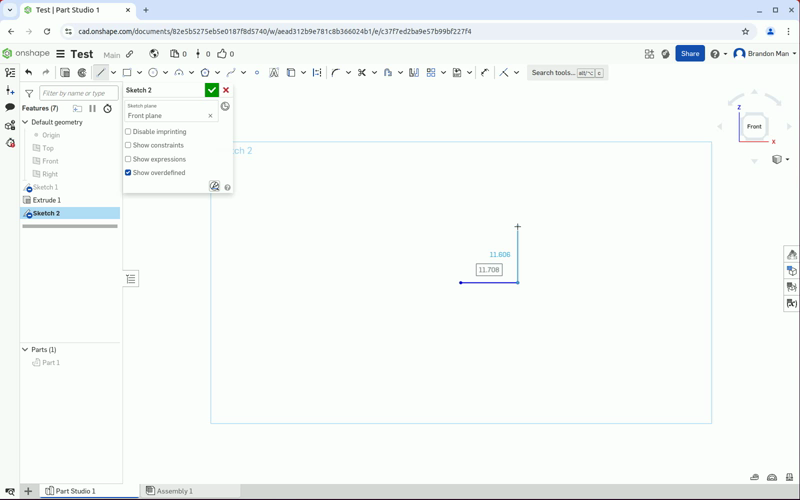
key_up(shift)
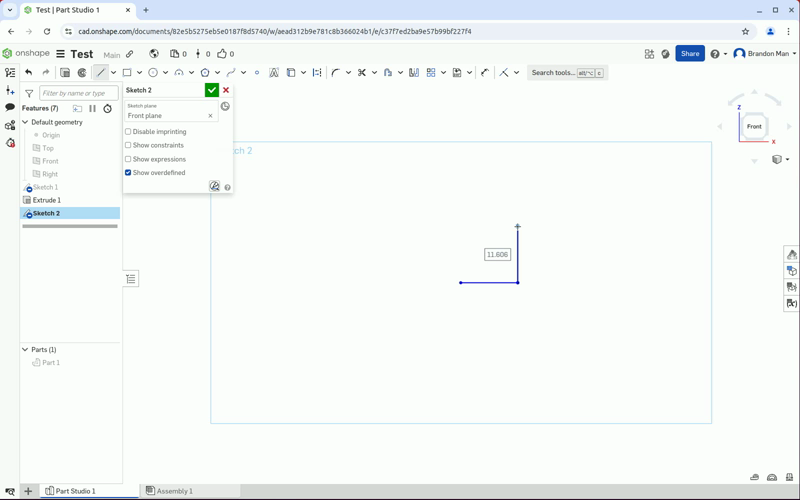
key_down(shift)
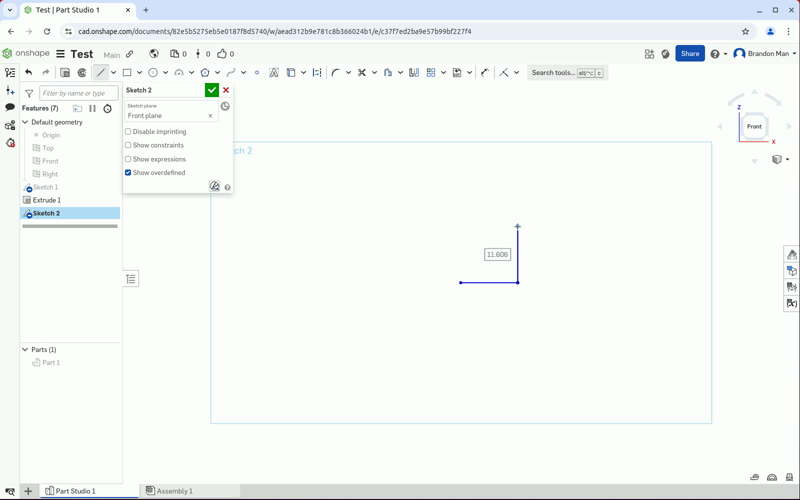
mouse_move(547, 226)
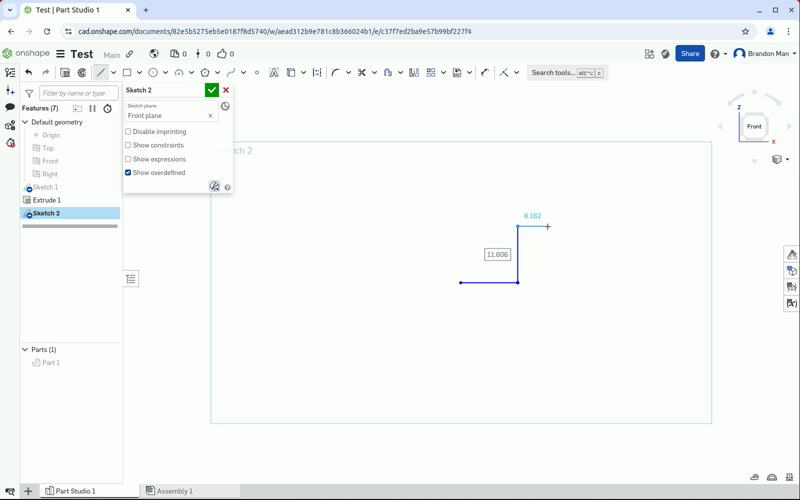
mouse_move(460, 226)
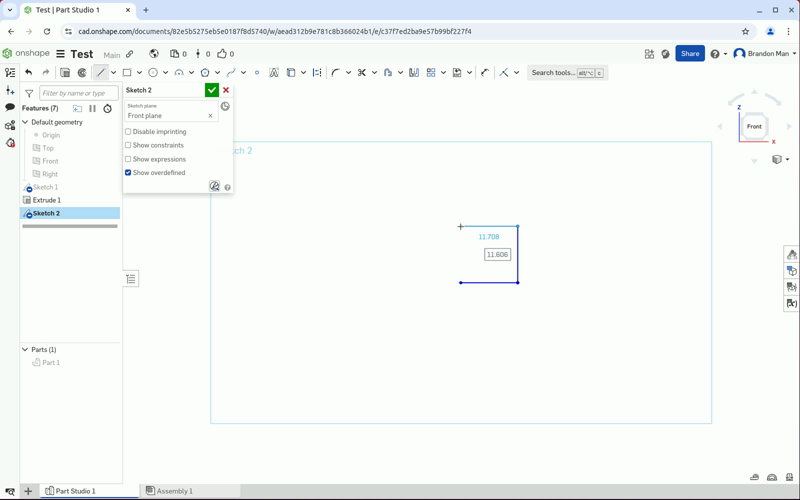
click(460, 226)
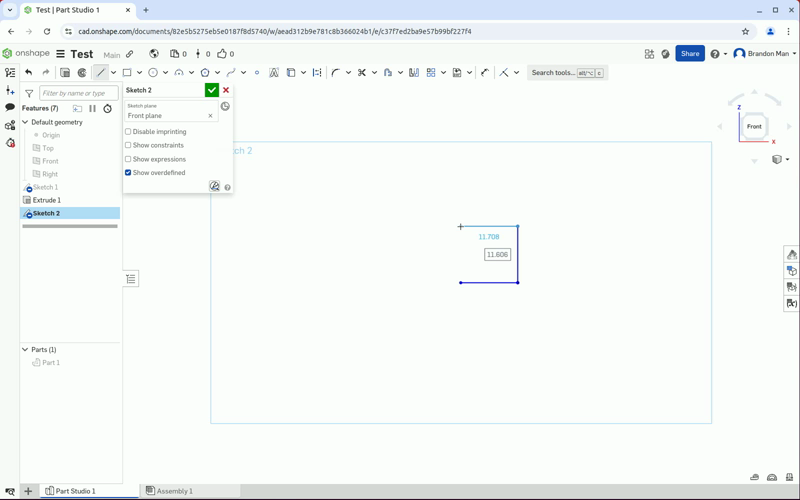
key_up(shift)
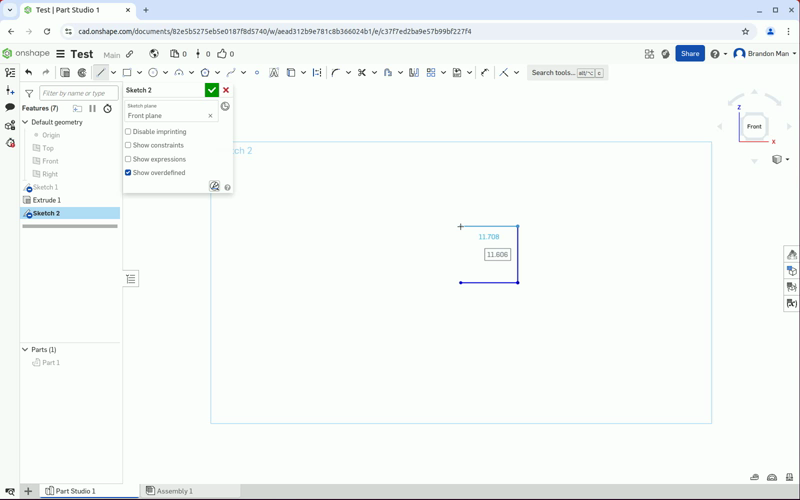
mouse_move(490, 226)
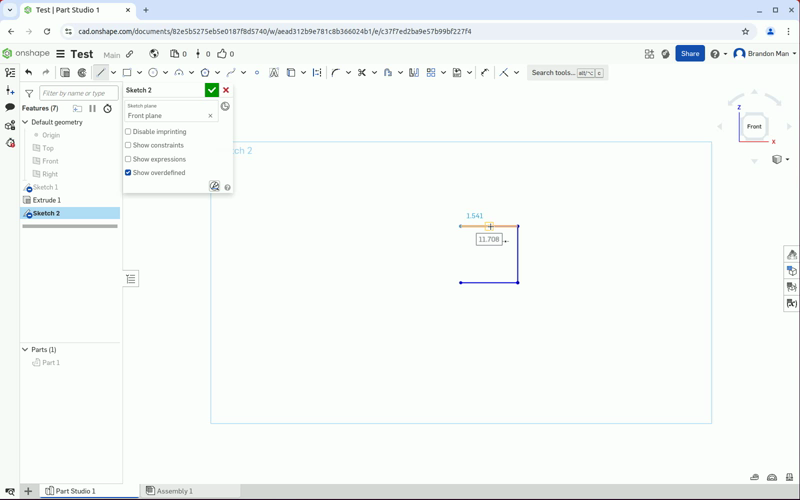
key_down(shift)
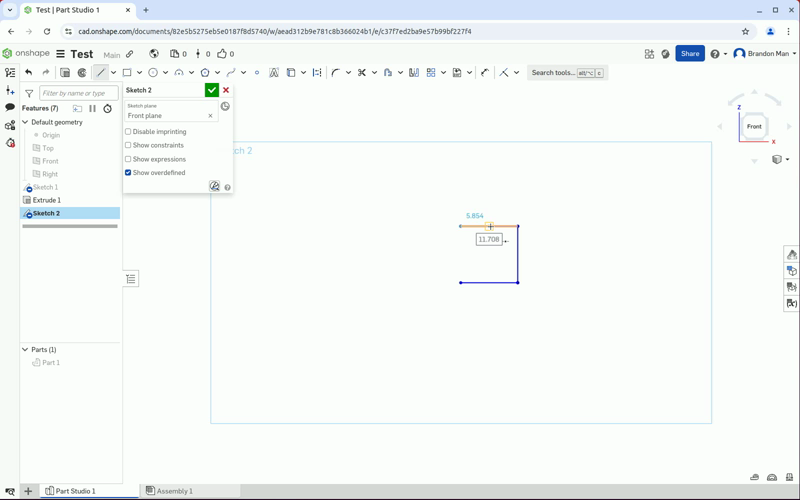
mouse_move(460, 282)
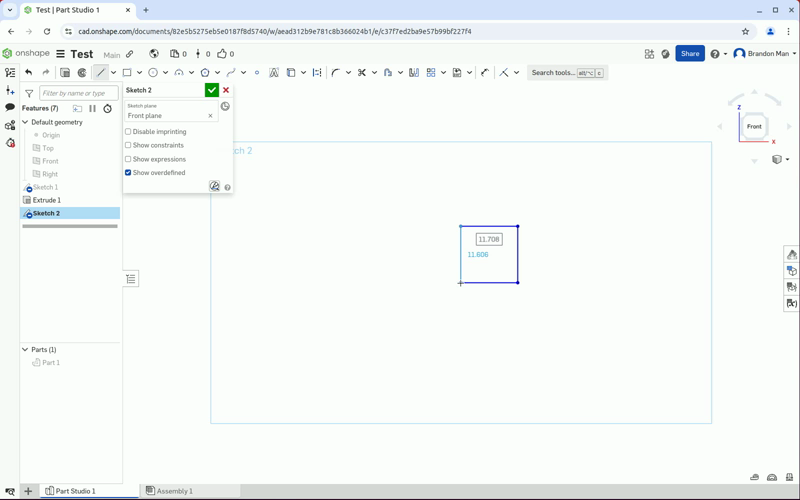
key_up(shift)
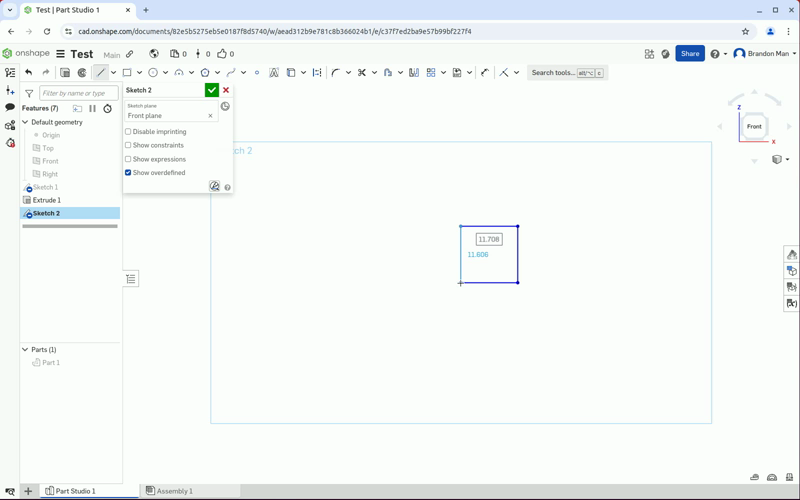
click(460, 282)
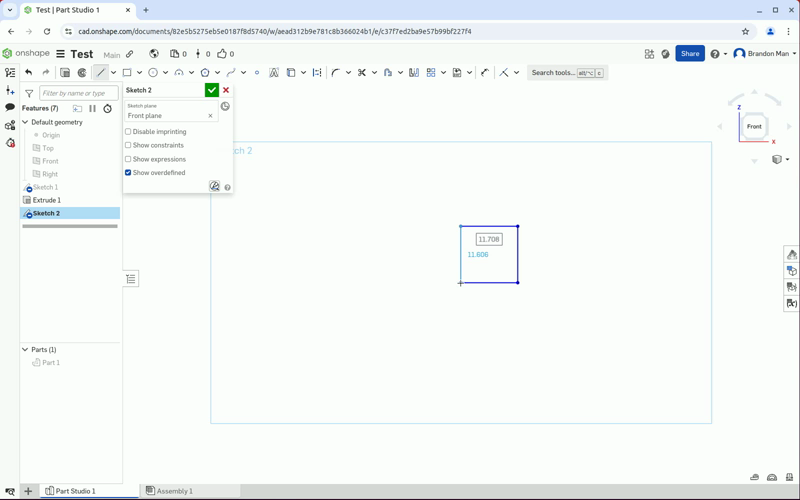
key(esc)
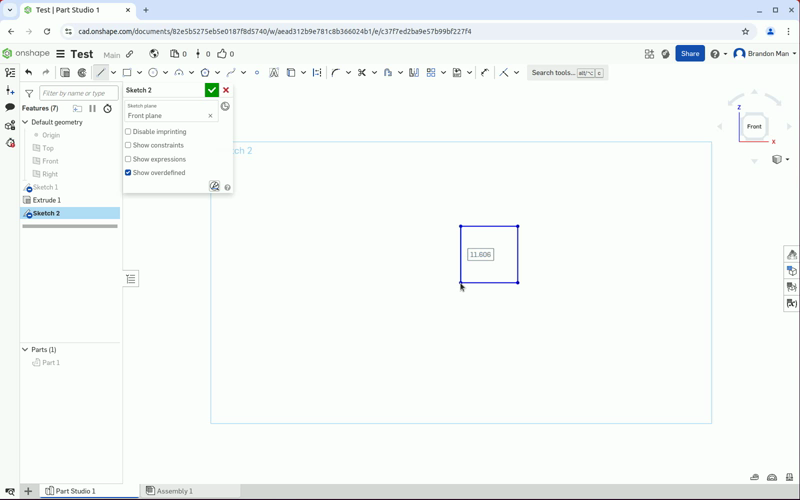
mouse_move(503, 229)
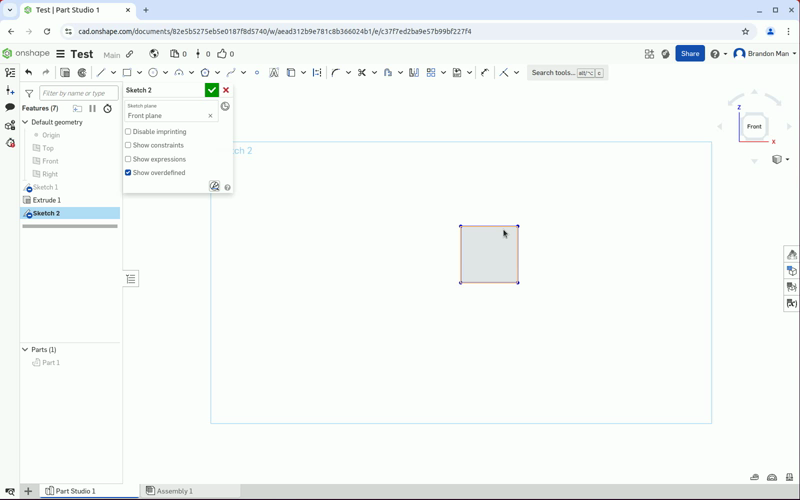
click(503, 229)
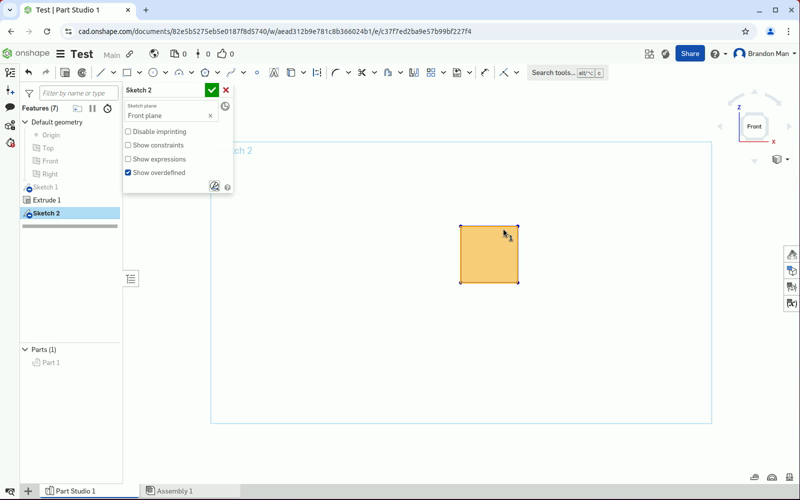
mouse_move(73, 352)
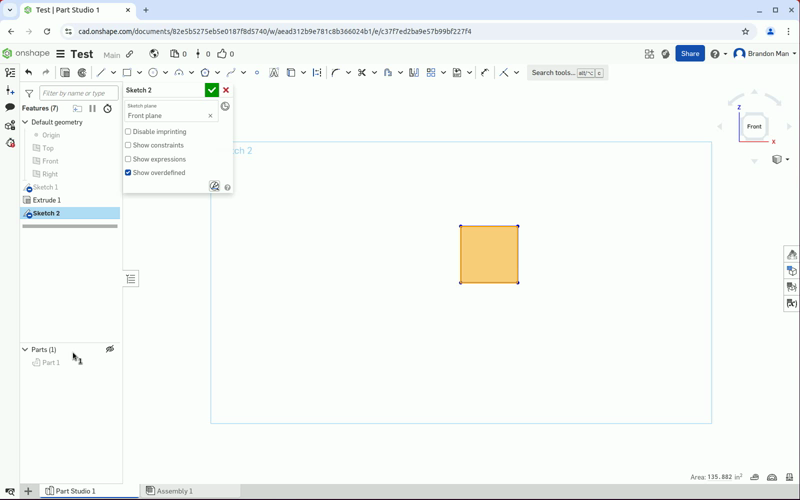
key(shift+y)
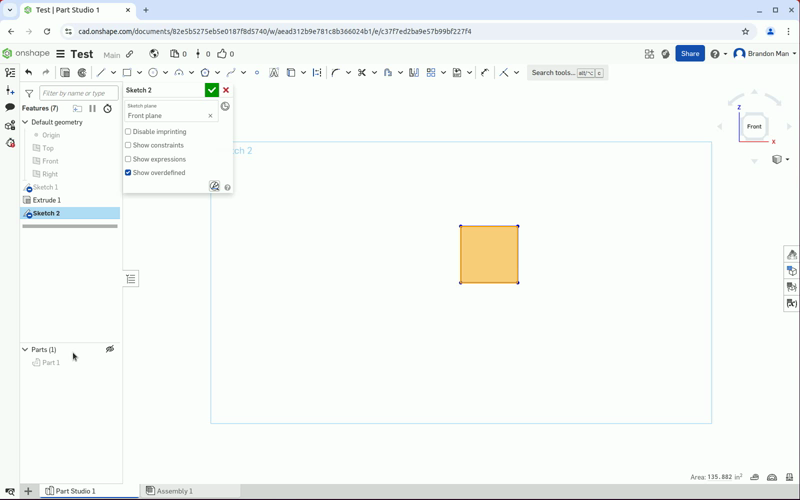
key(shift+e)
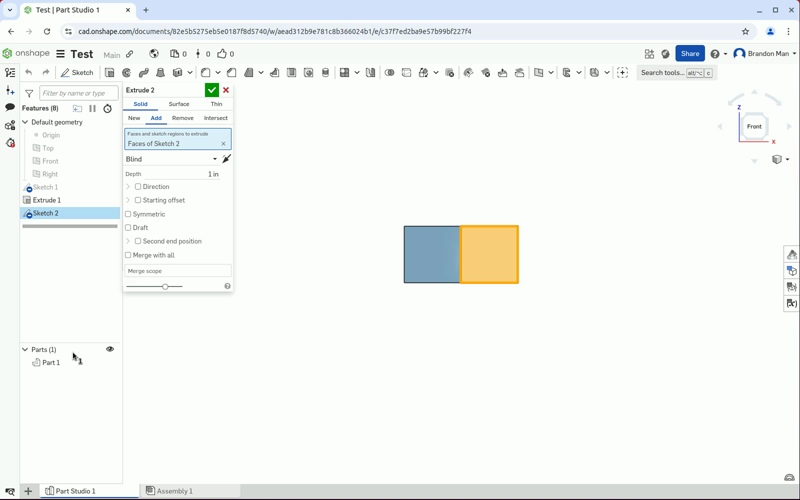
mouse_move(143, 106)
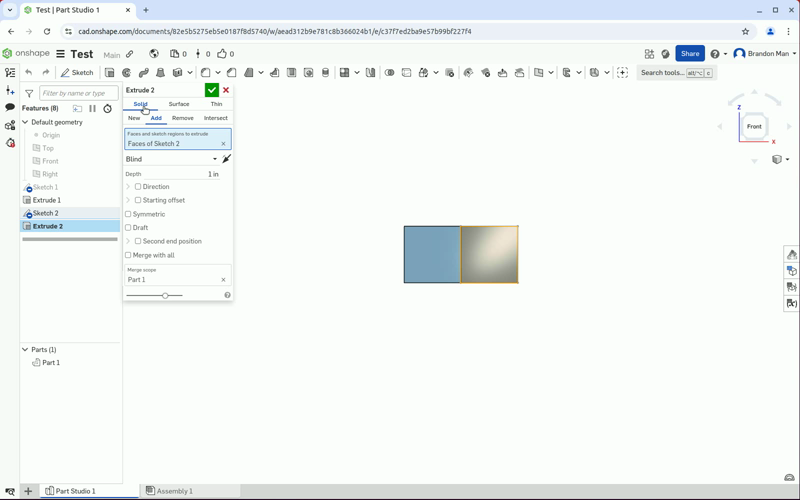
click(143, 106)
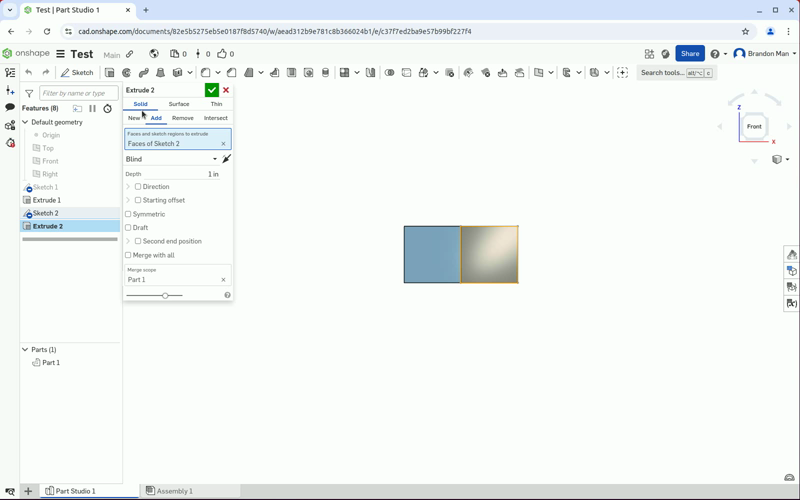
mouse_move(137, 120)
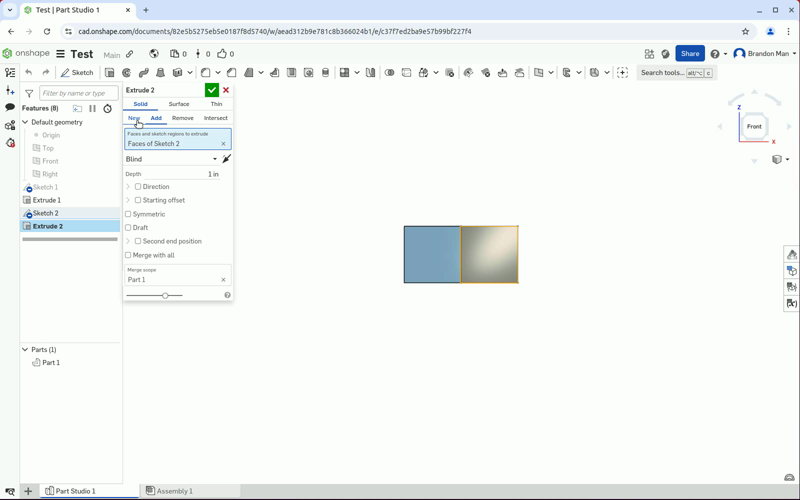
click(137, 120)
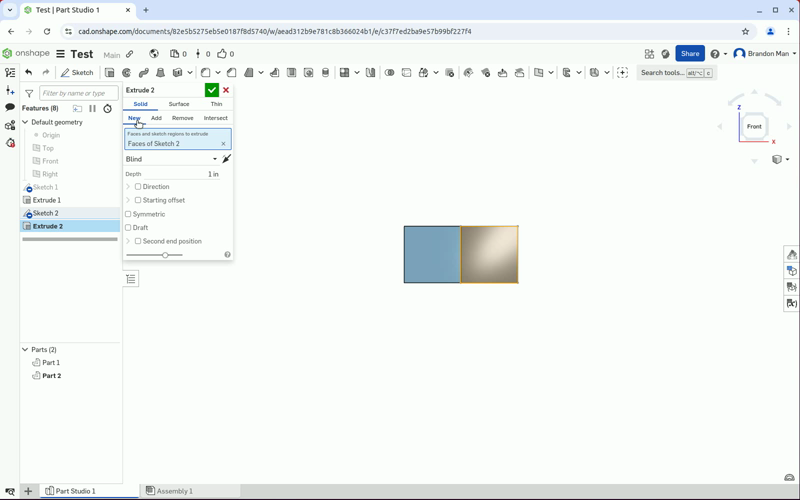
key(tab, 4)
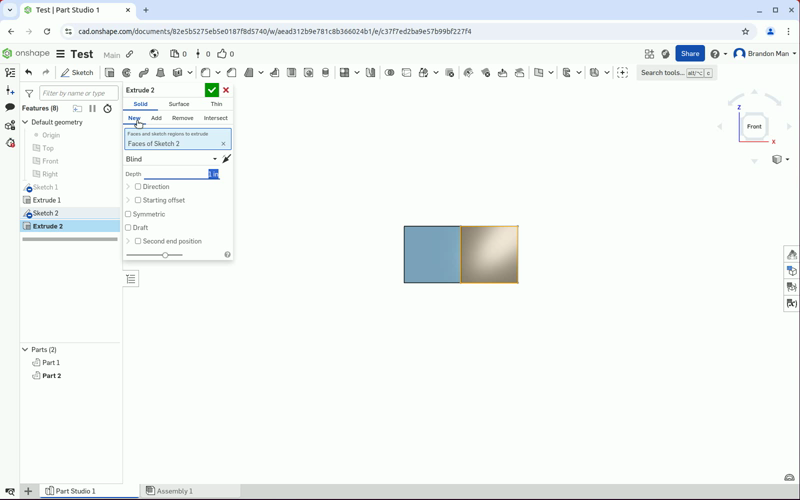
text(-23.108)
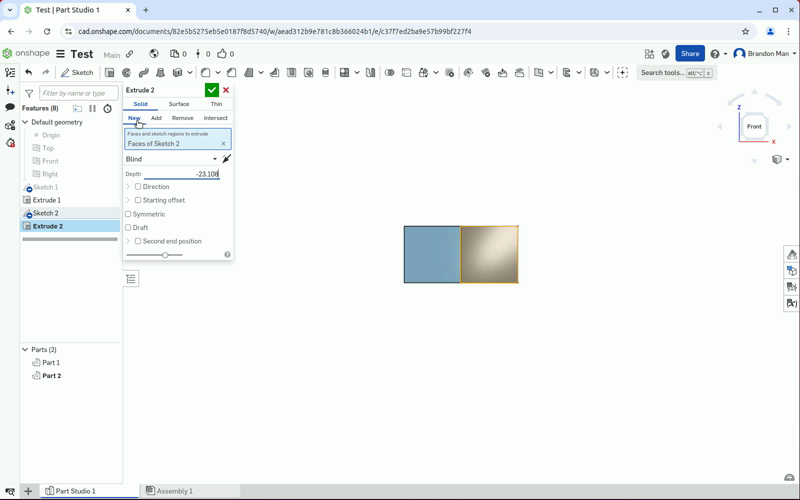
key(enter)
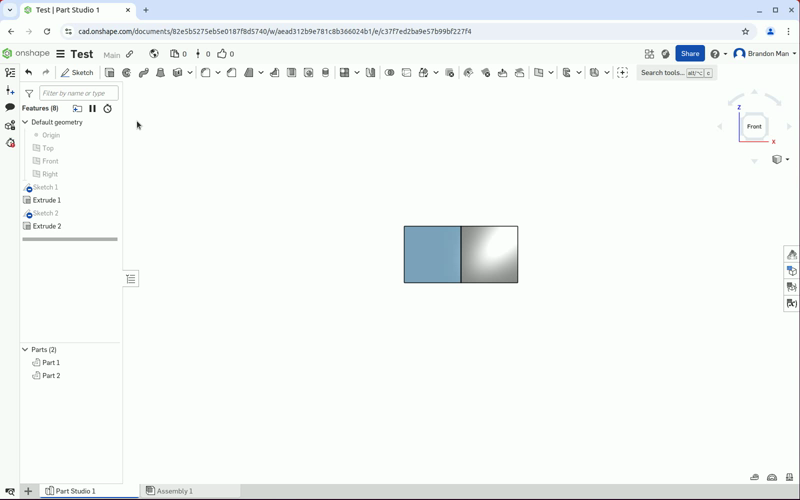
key(shift+h)
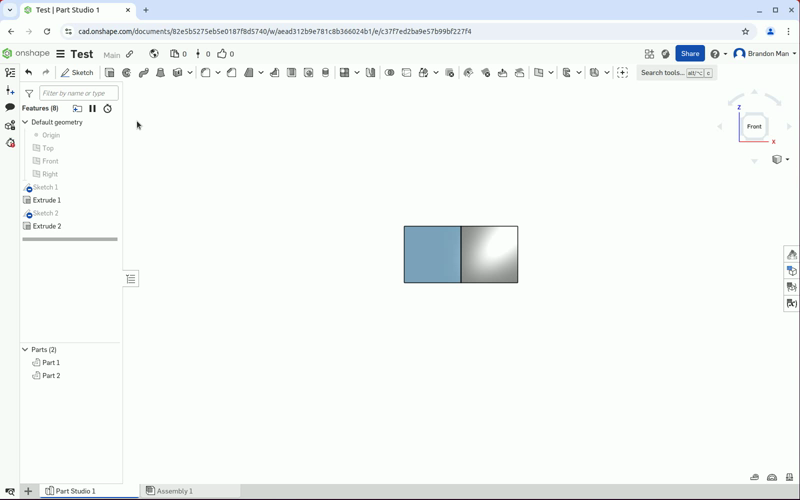
key(shift+h)
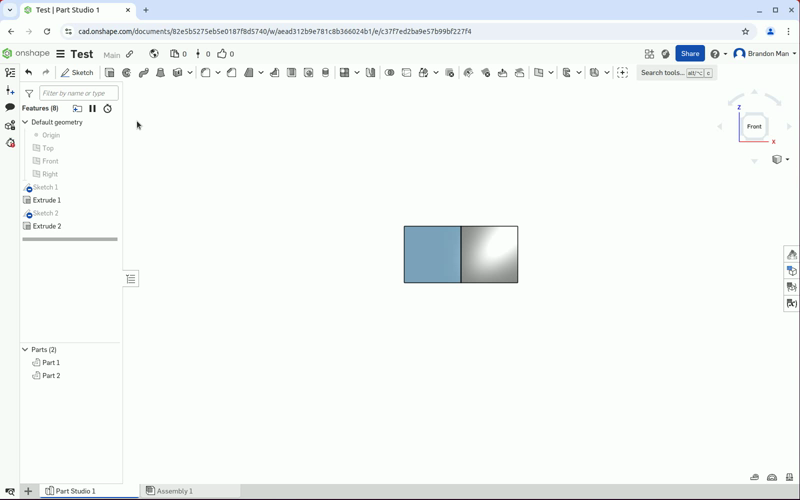
mouse_move(73, 189)
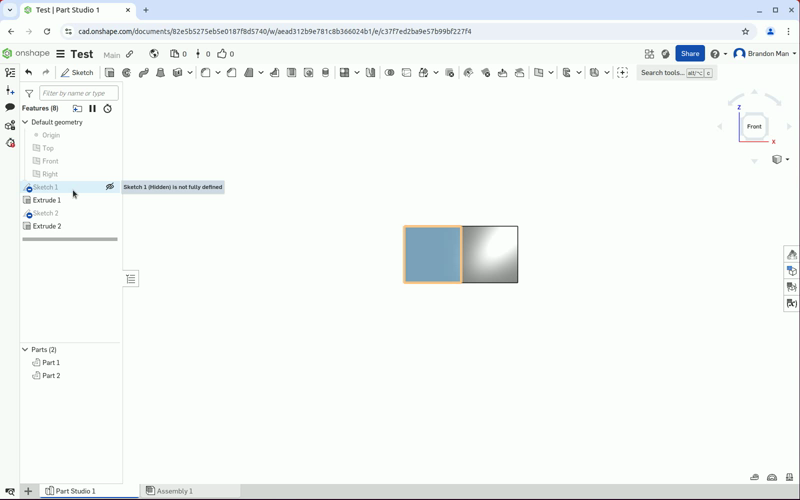
click(73, 189)
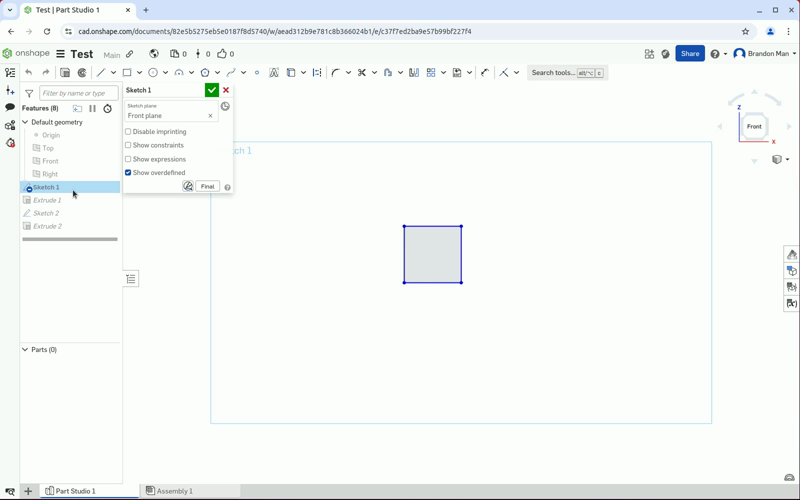
mouse_move(229, 92)
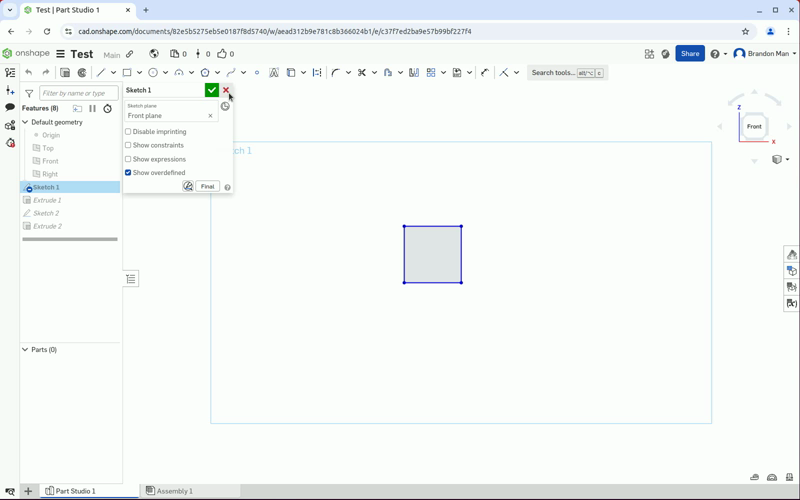
click(229, 92)
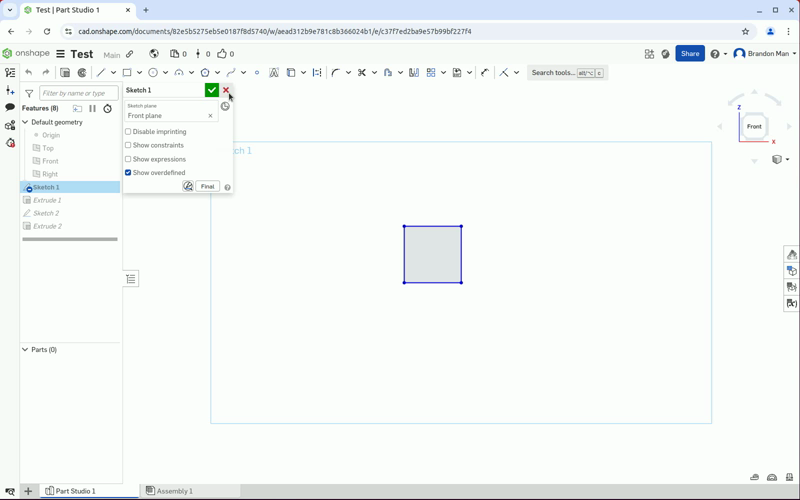
key(shift+s)
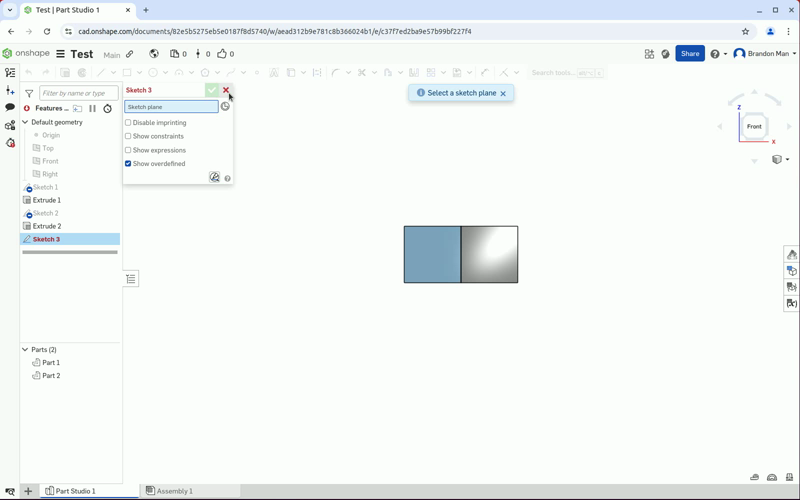
mouse_move(73, 163)
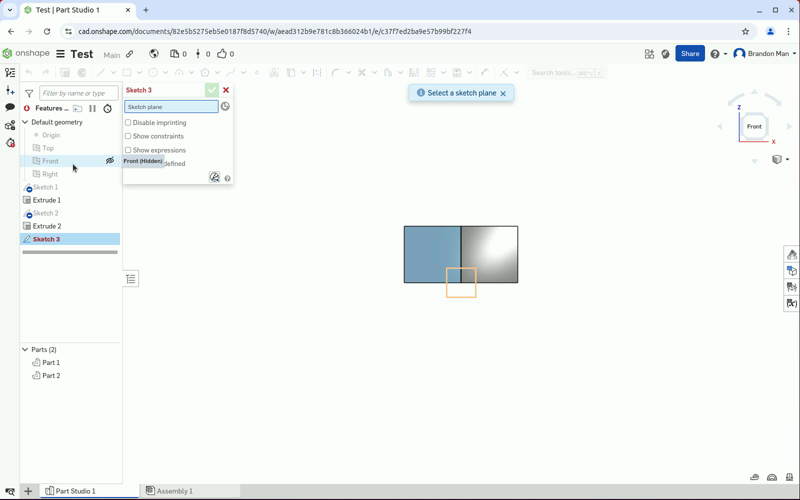
click(73, 163)
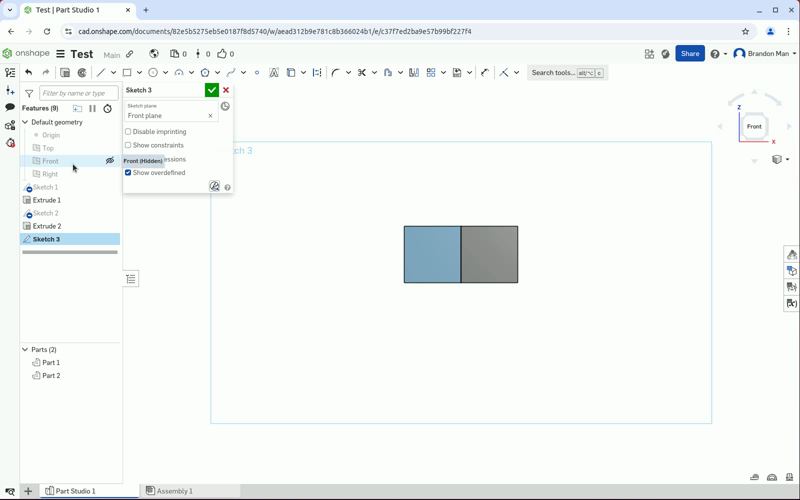
mouse_move(73, 352)
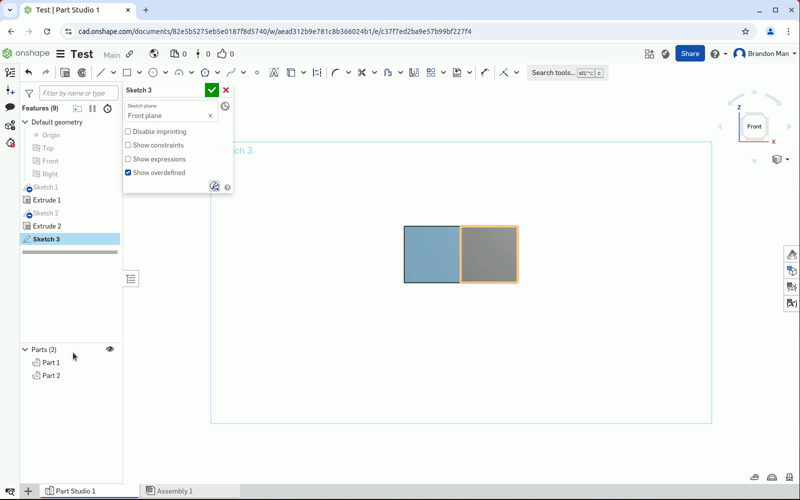
key(y)
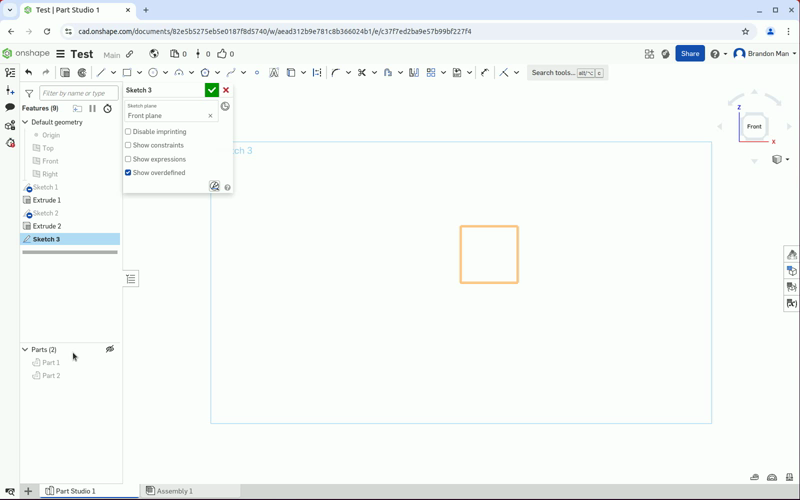
key(l)
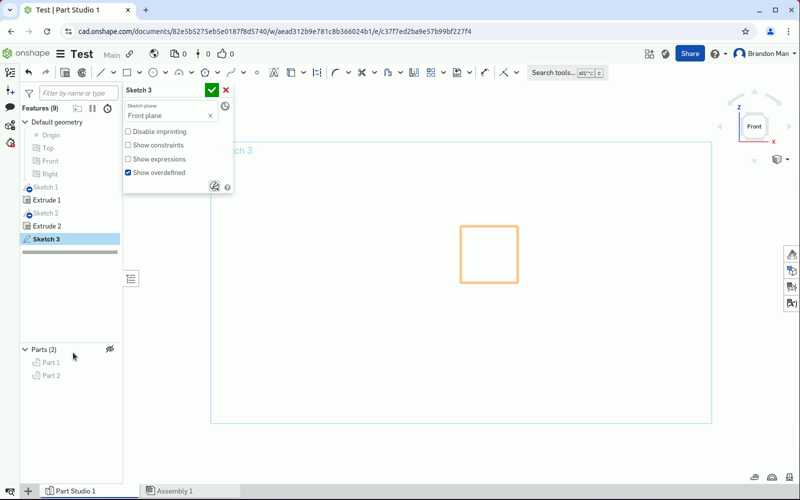
key_down(shift)
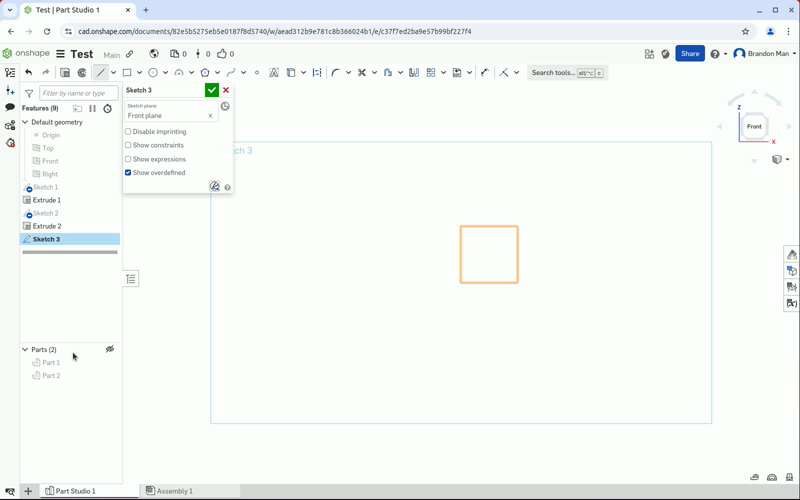
mouse_move(404, 226)
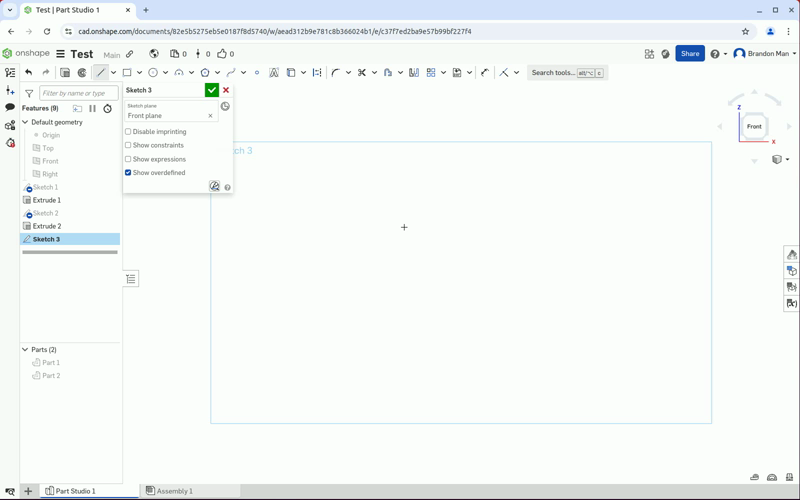
click(404, 226)
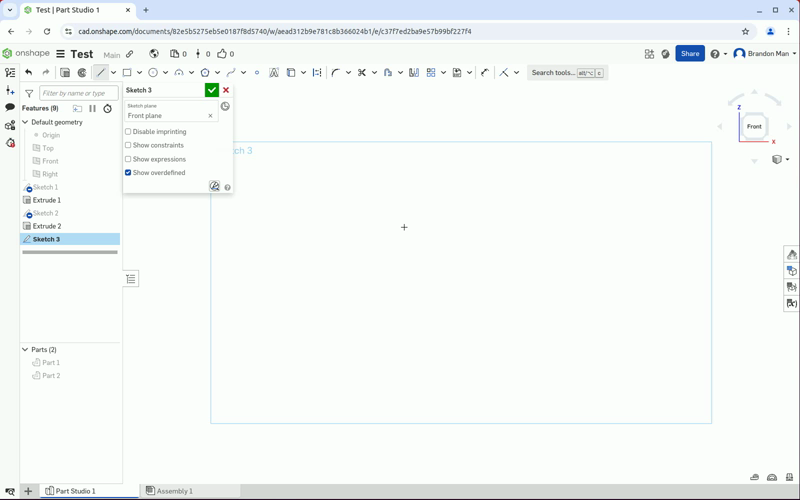
key_up(shift)
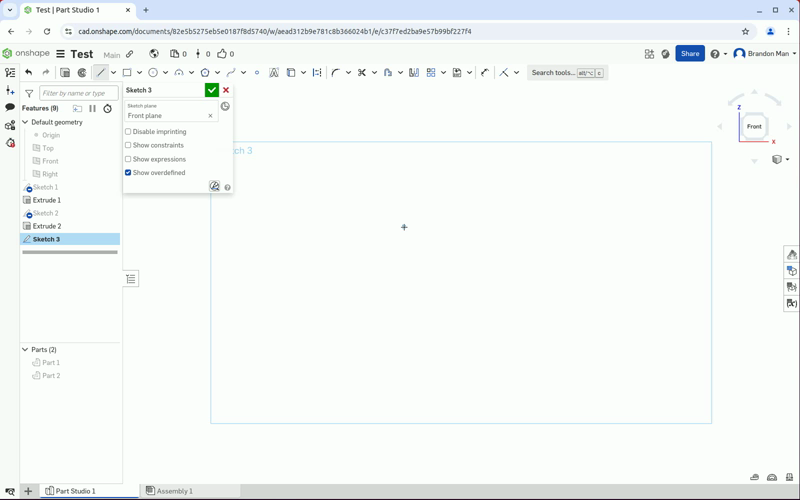
key_down(shift)
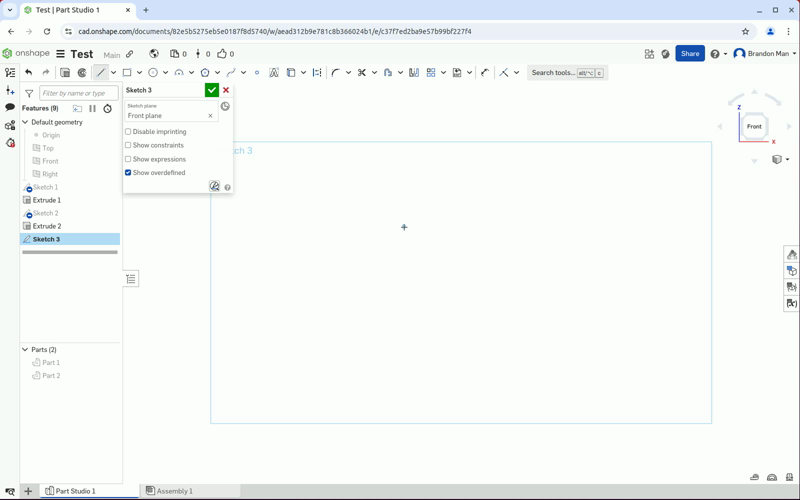
mouse_move(434, 226)
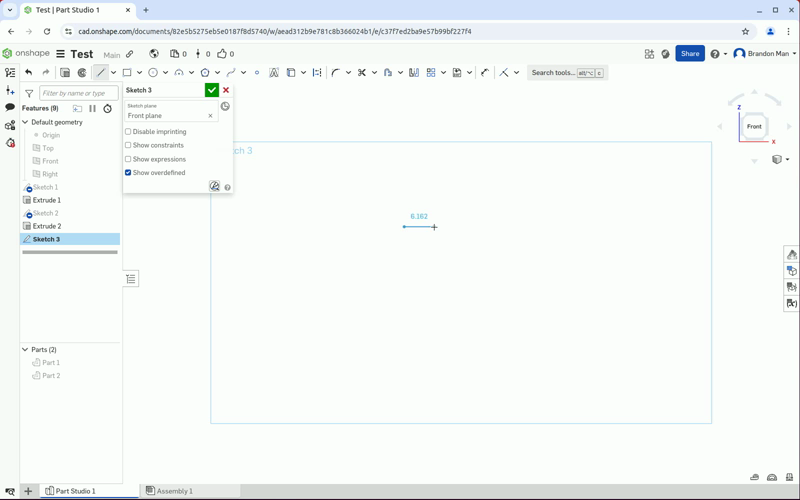
mouse_move(461, 226)
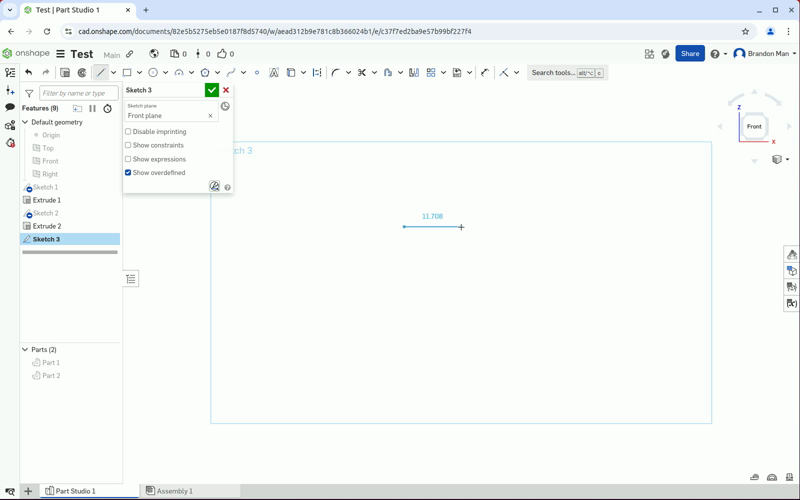
click(461, 226)
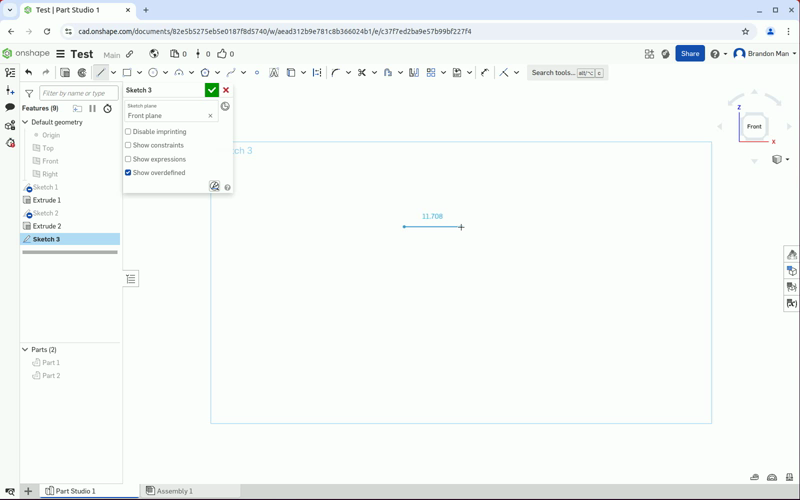
key_up(shift)
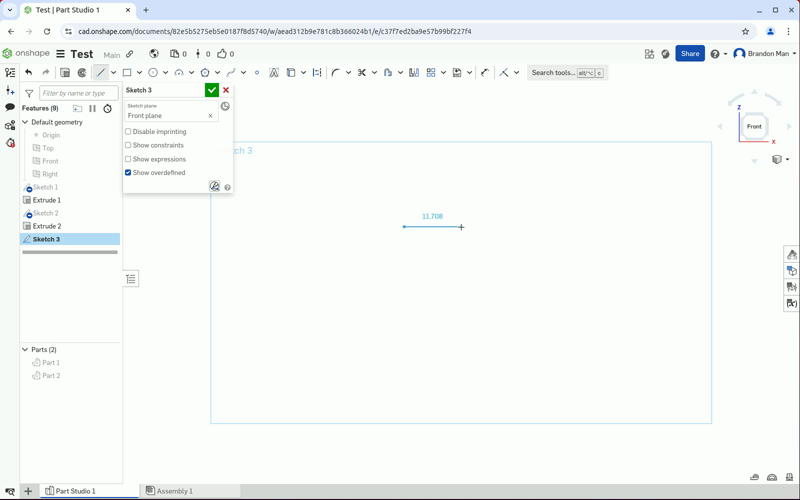
key_down(shift)
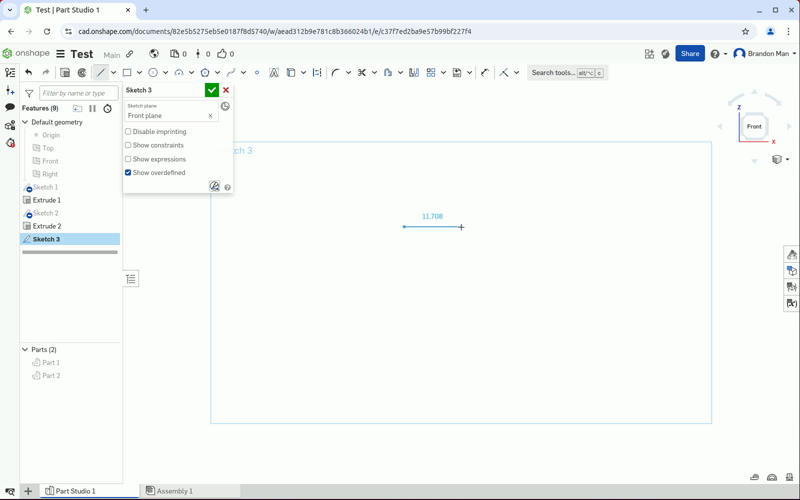
mouse_move(491, 226)
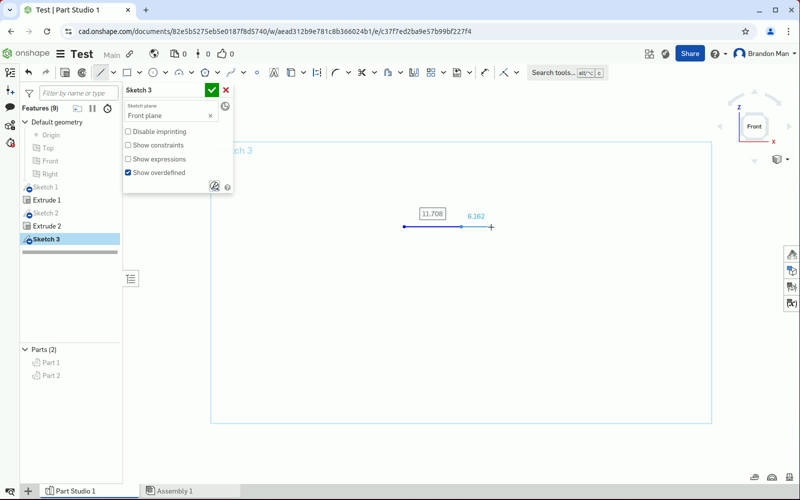
mouse_move(461, 169)
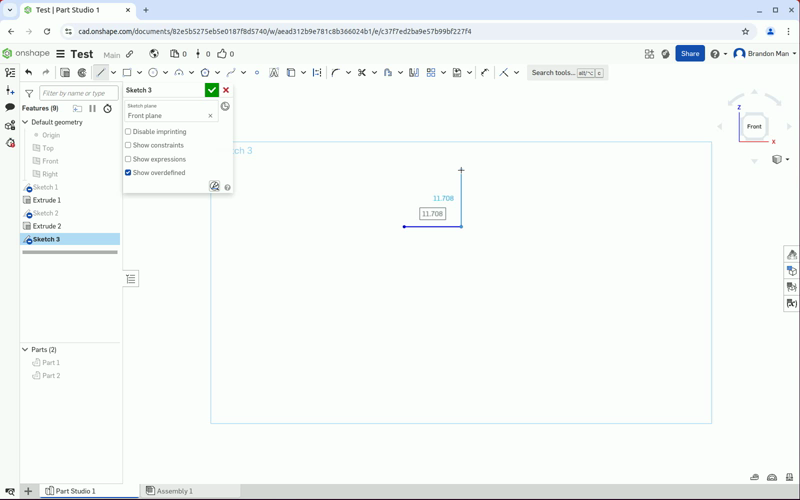
click(461, 169)
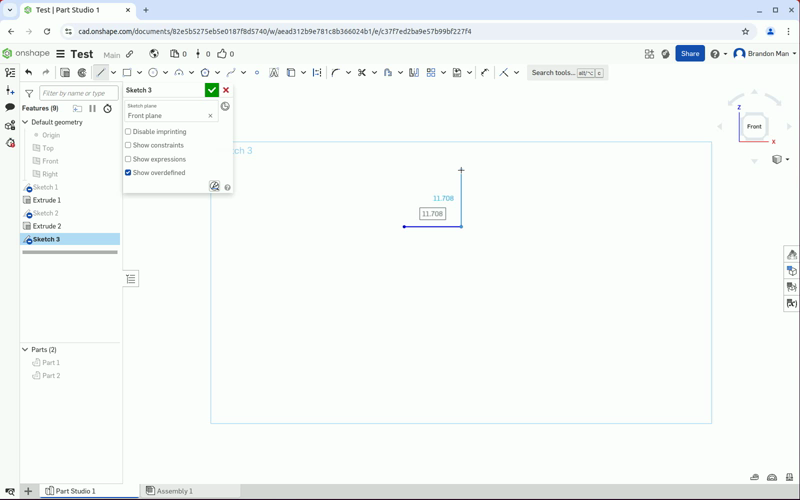
key_up(shift)
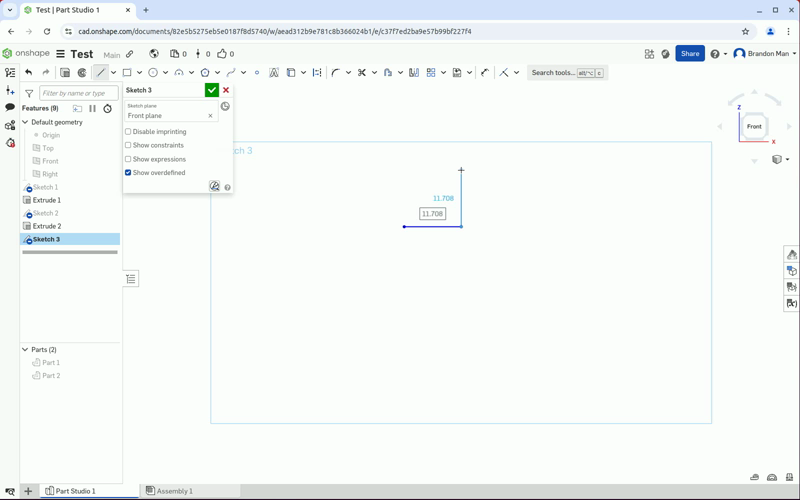
key_down(shift)
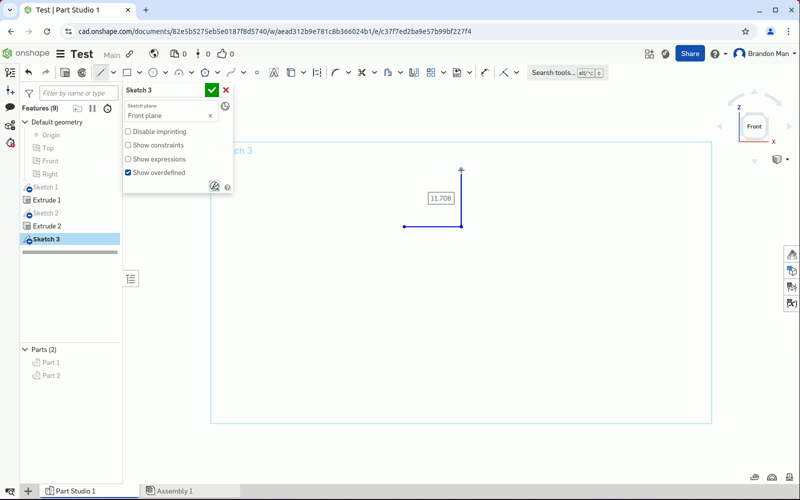
mouse_move(491, 169)
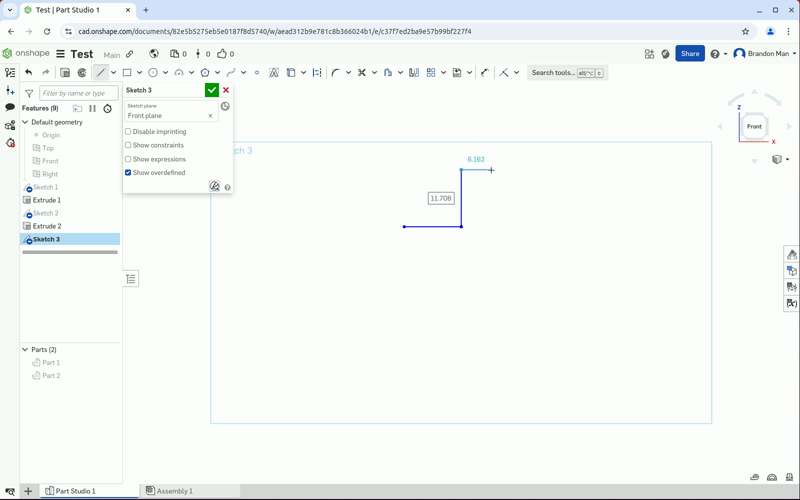
mouse_move(404, 169)
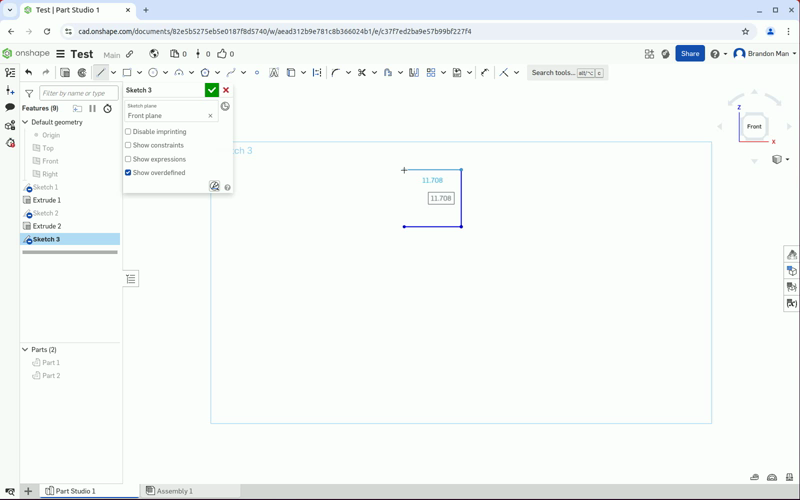
click(404, 169)
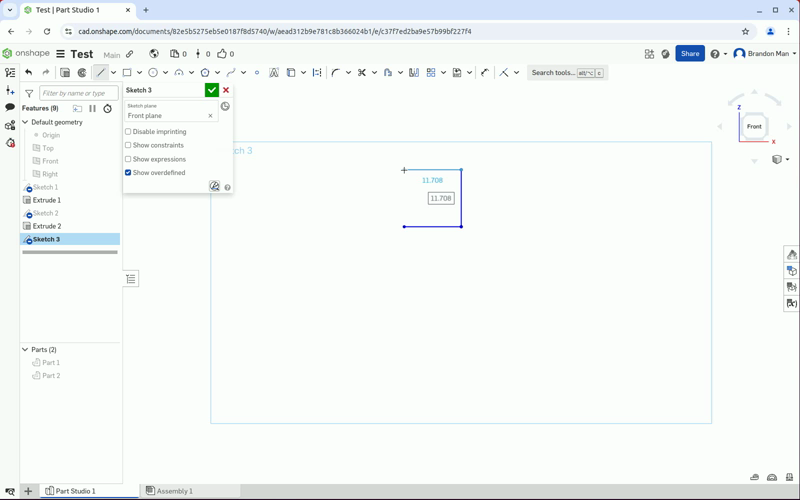
key_up(shift)
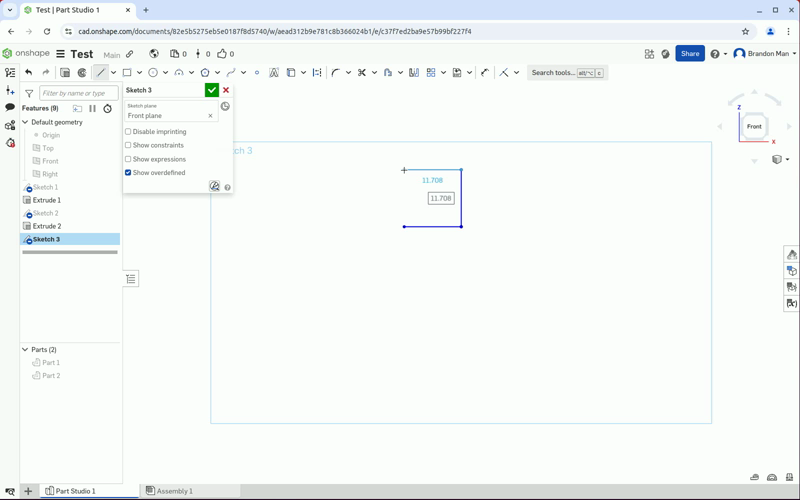
mouse_move(434, 169)
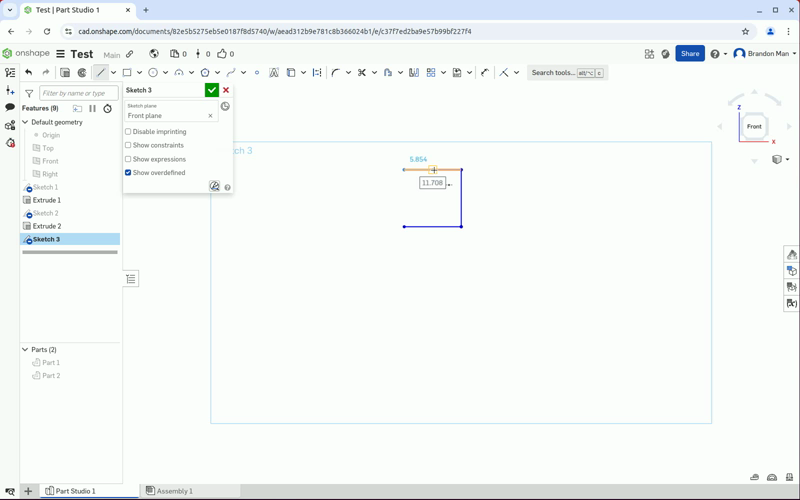
key_down(shift)
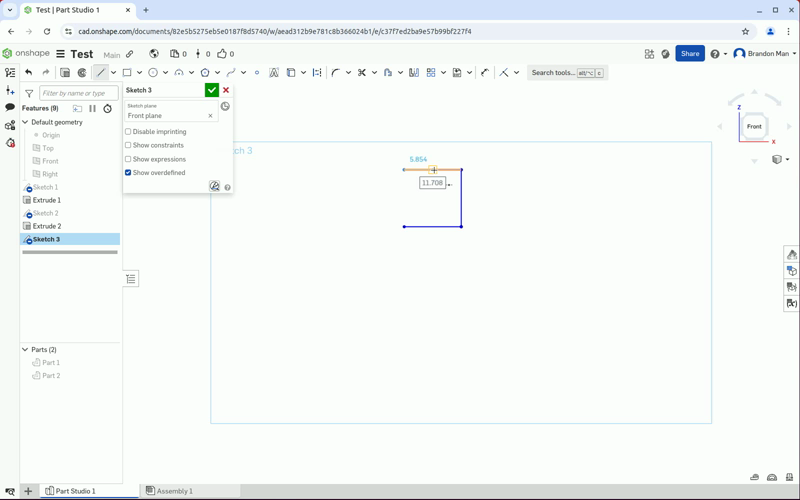
mouse_move(404, 226)
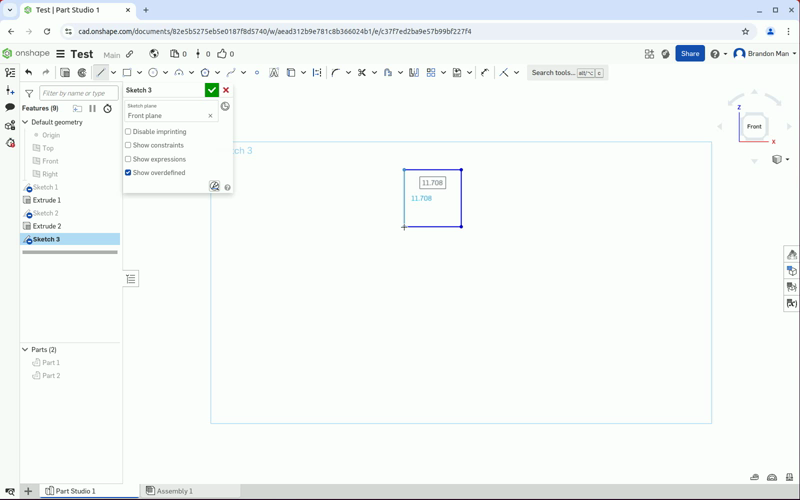
key_up(shift)
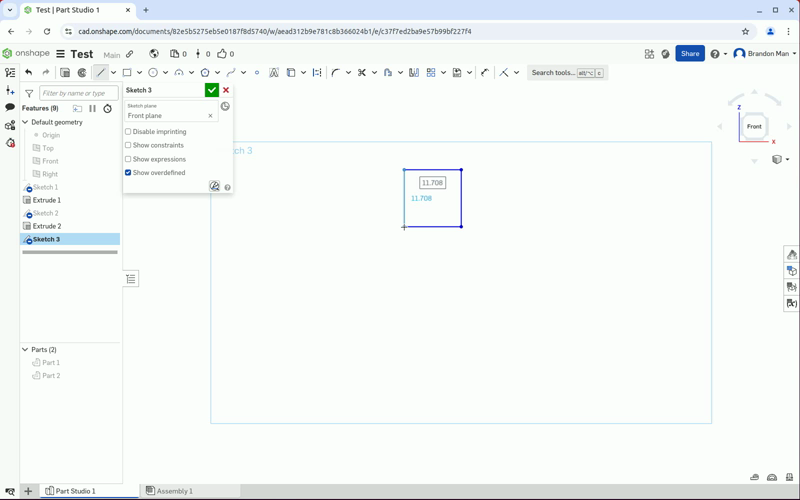
click(404, 226)
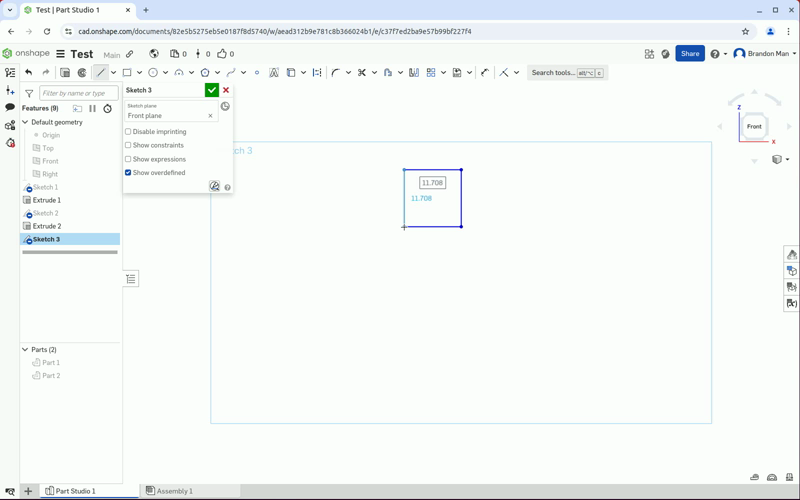
key(esc)
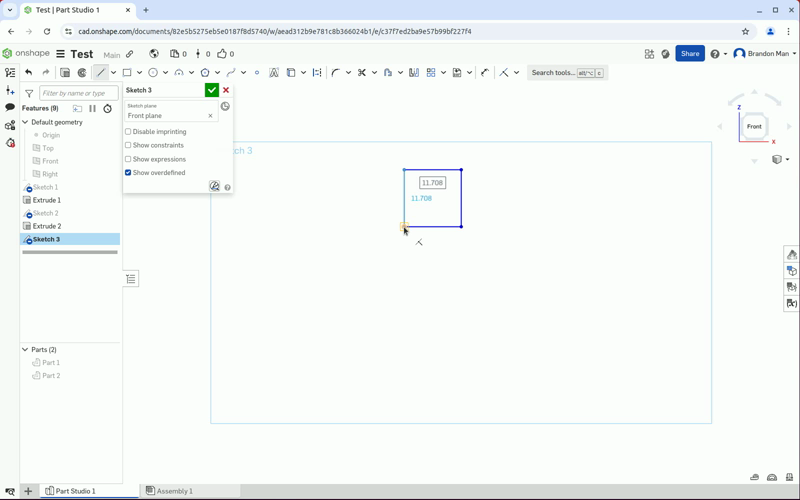
mouse_move(429, 217)
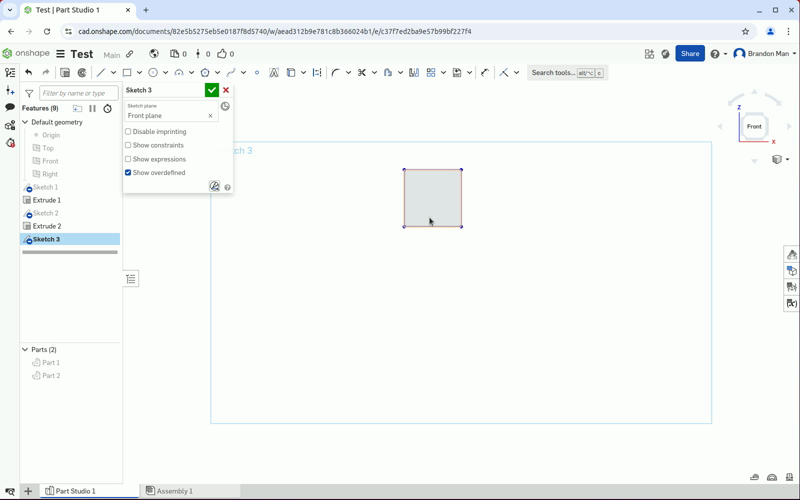
click(429, 217)
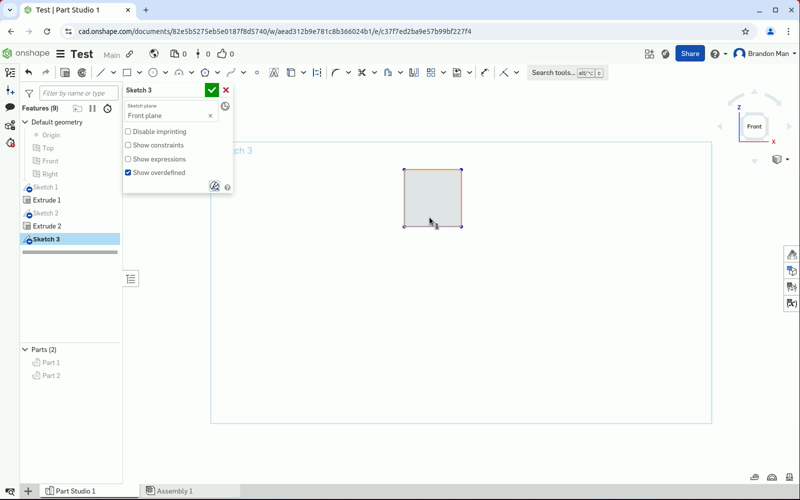
mouse_move(73, 352)
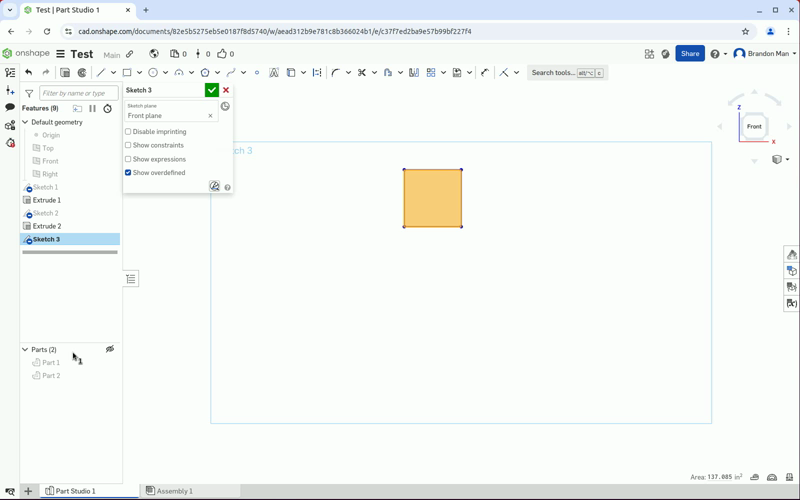
key(shift+y)
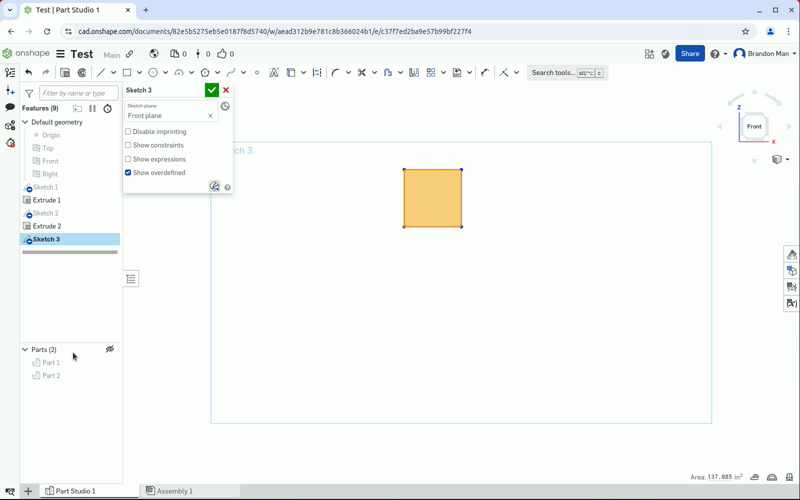
key(shift+e)
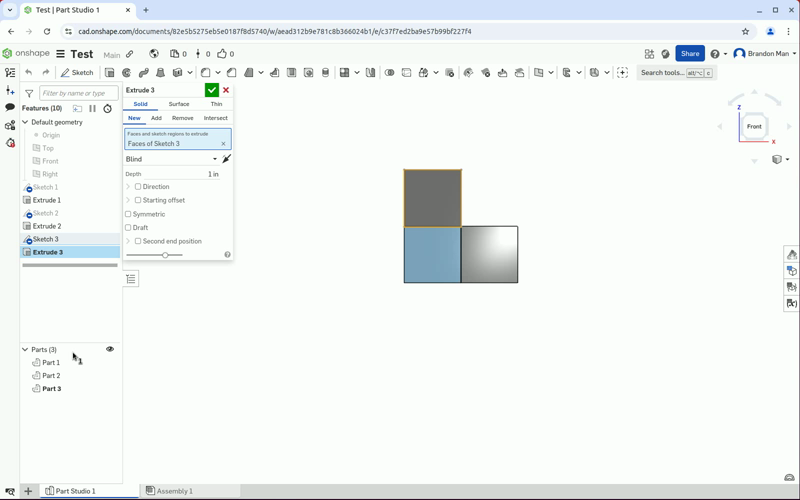
mouse_move(143, 106)
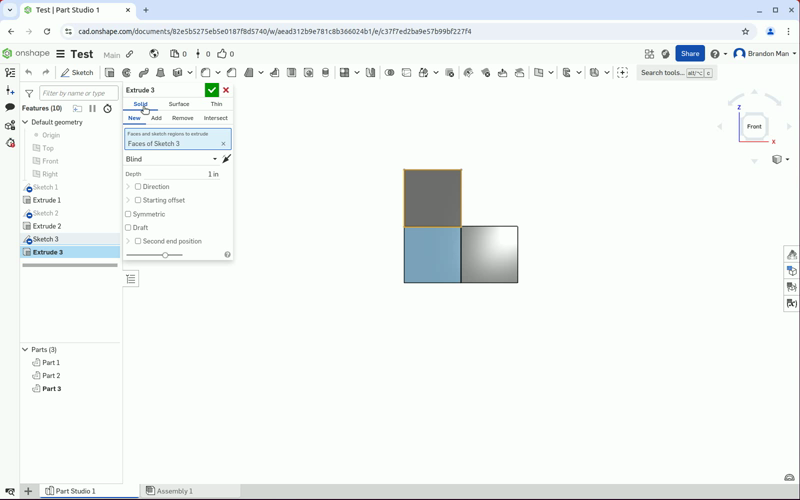
click(143, 106)
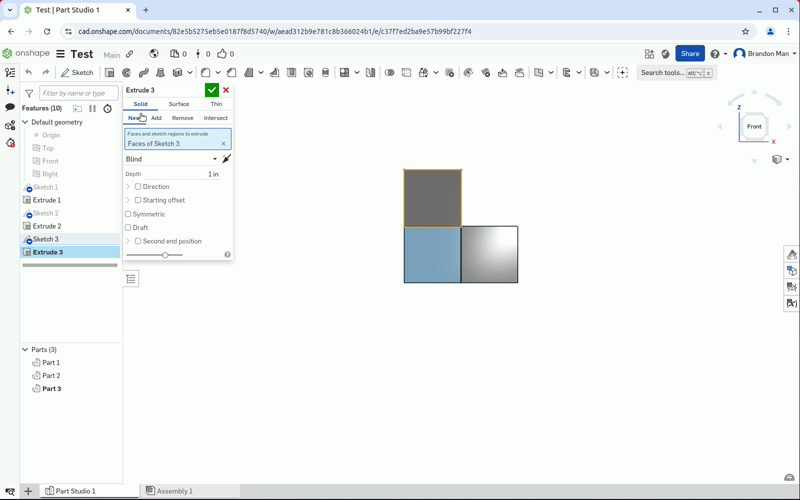
mouse_move(137, 120)
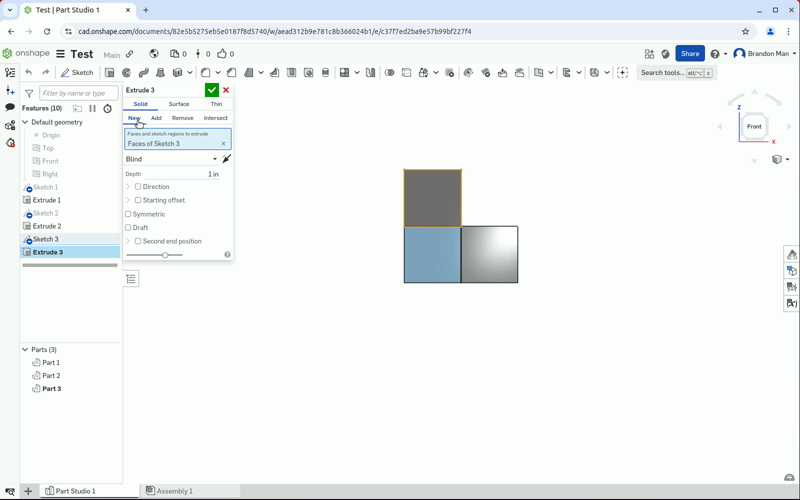
click(137, 120)
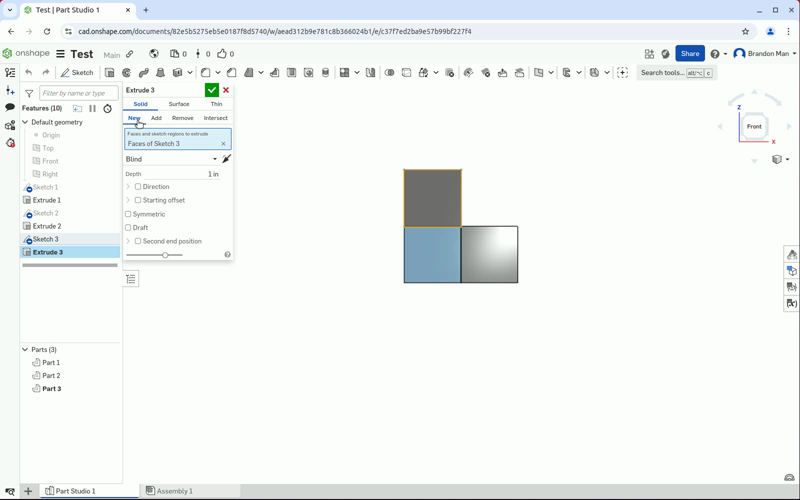
key(tab, 4)
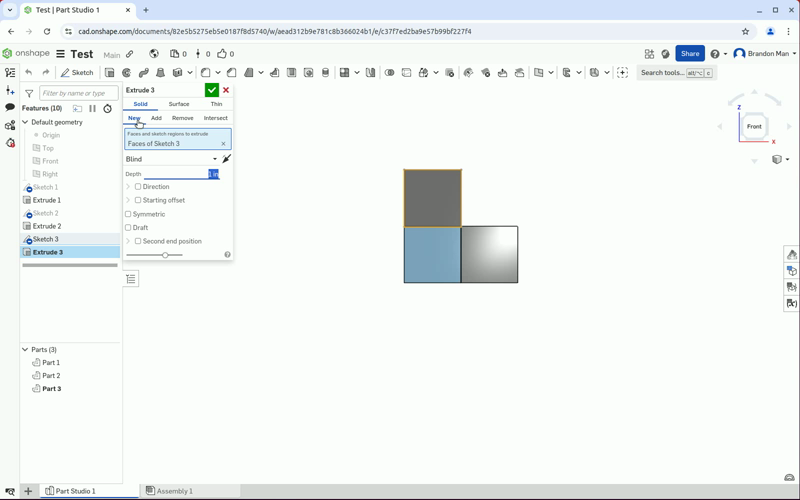
text(-11.554)
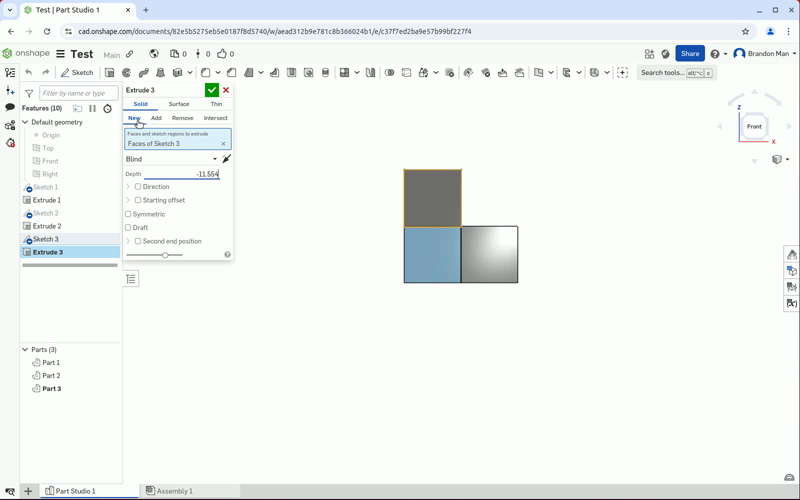
key(enter)
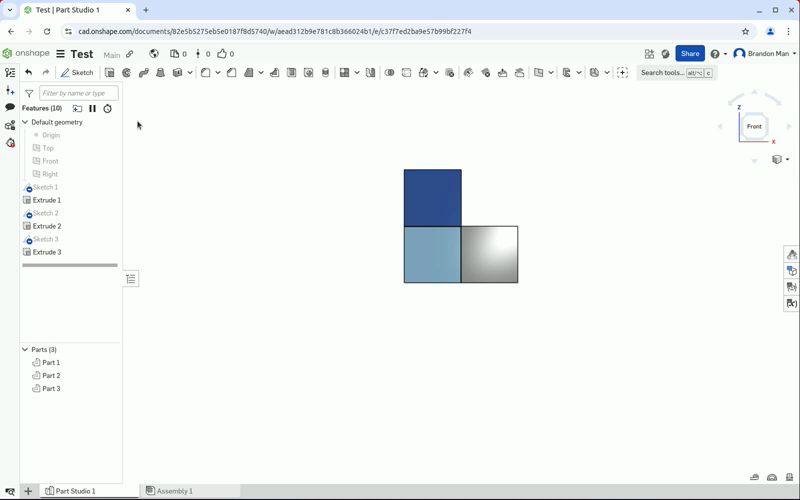
key(shift+h)
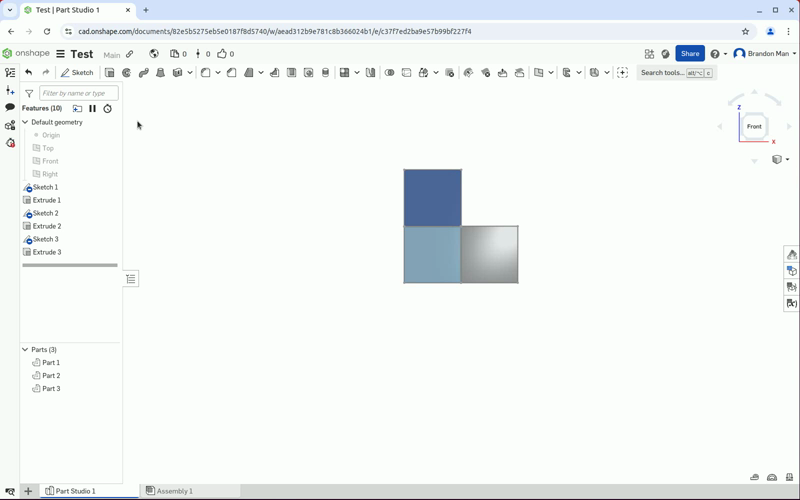
key(shift+h)
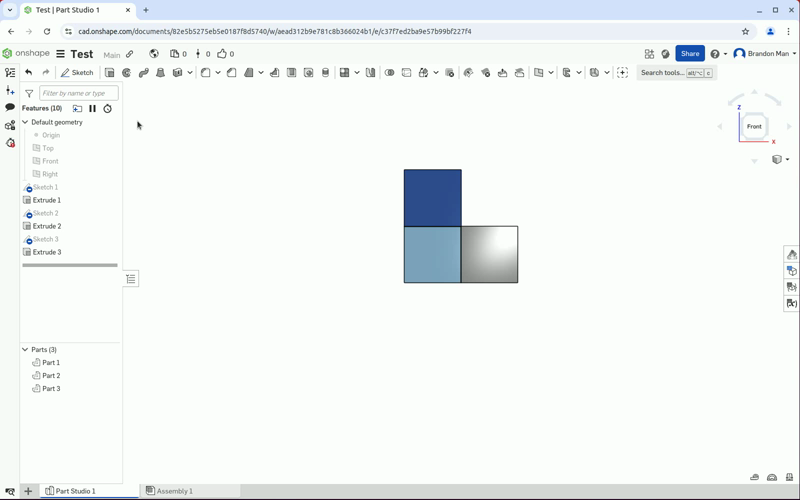
mouse_move(73, 189)
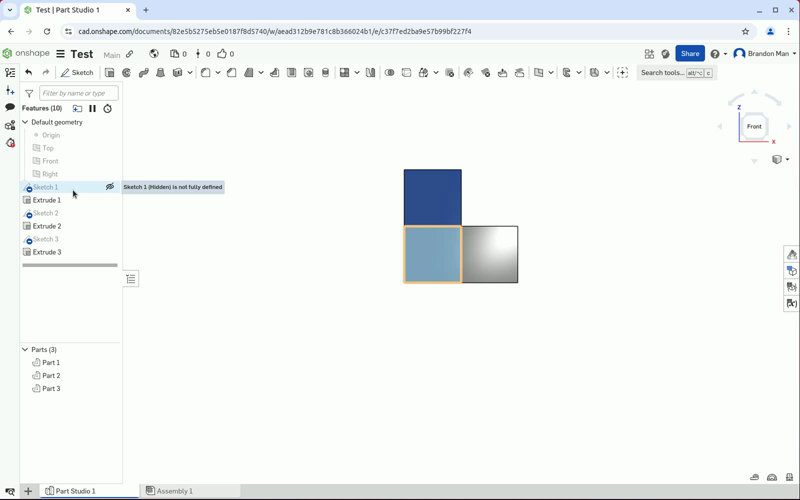
click(73, 189)
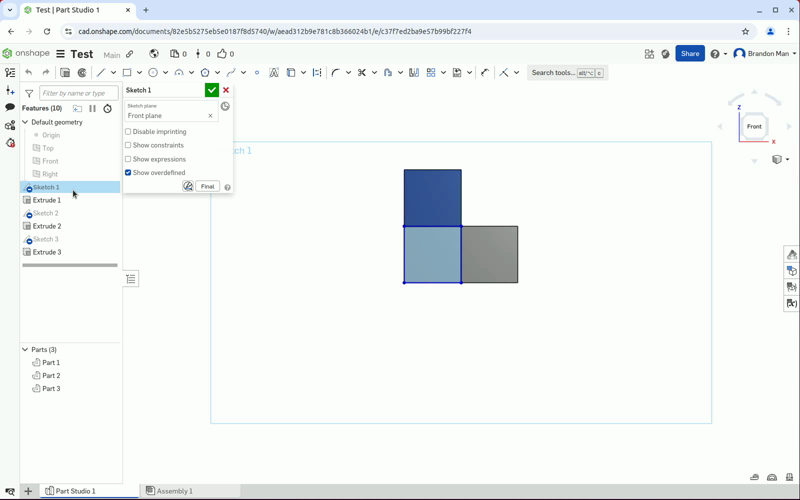
mouse_move(229, 92)
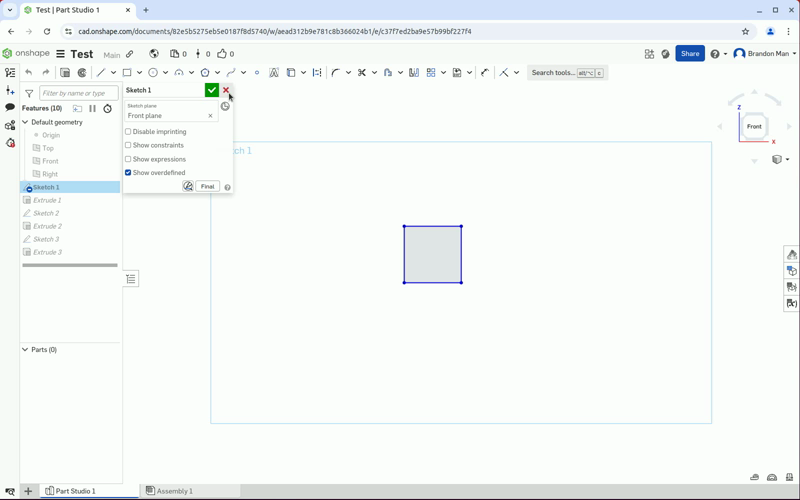
click(229, 92)
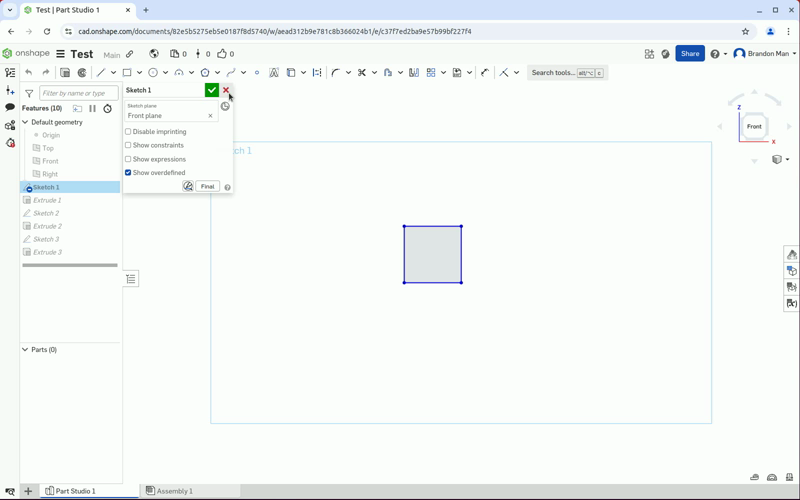
key(shift+s)
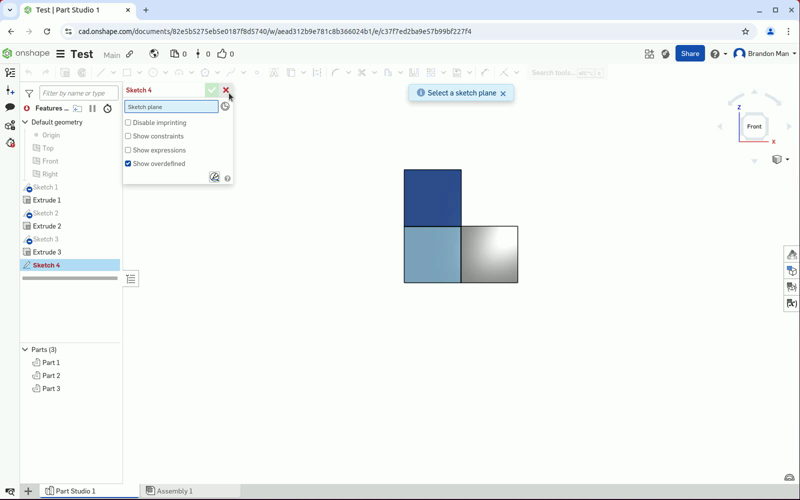
mouse_move(73, 163)
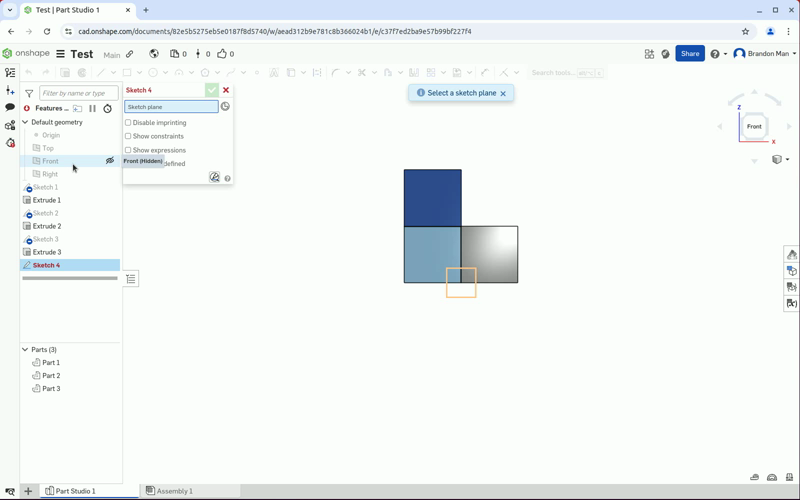
click(73, 163)
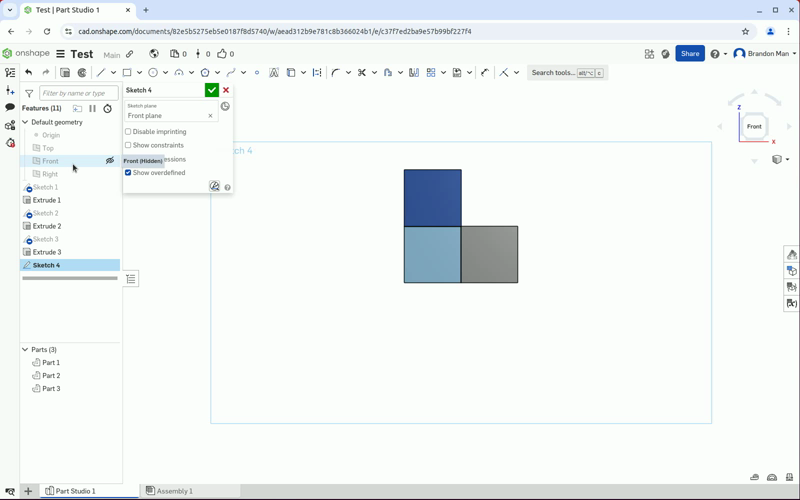
mouse_move(73, 352)
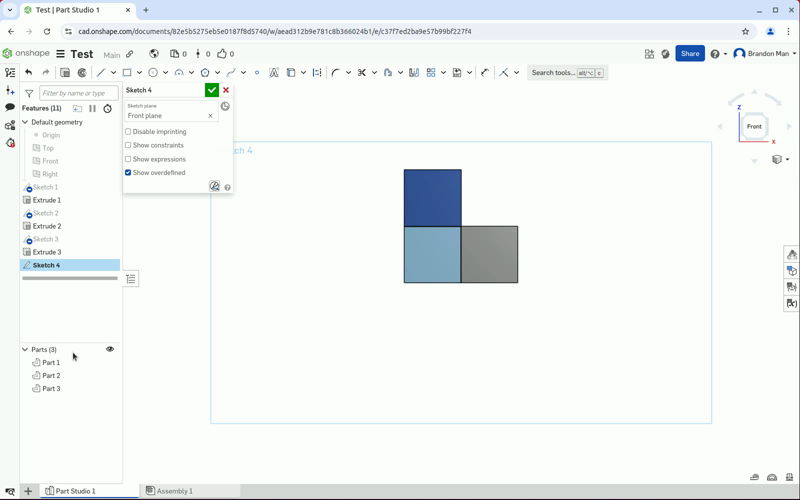
key(y)
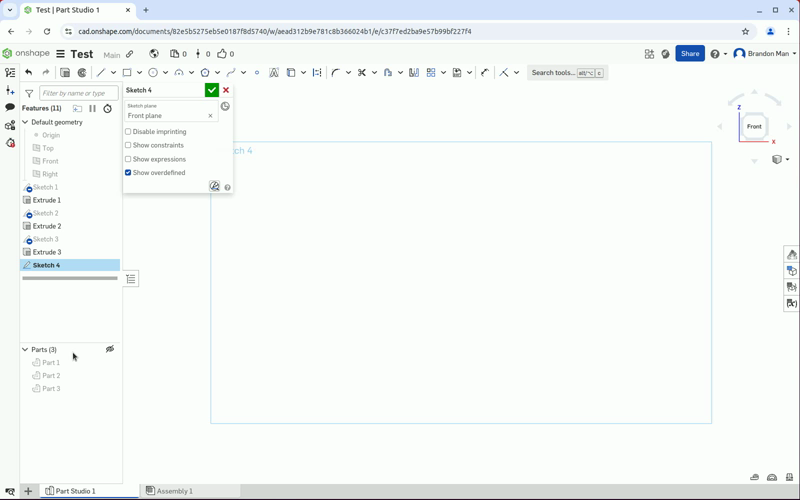
key(l)
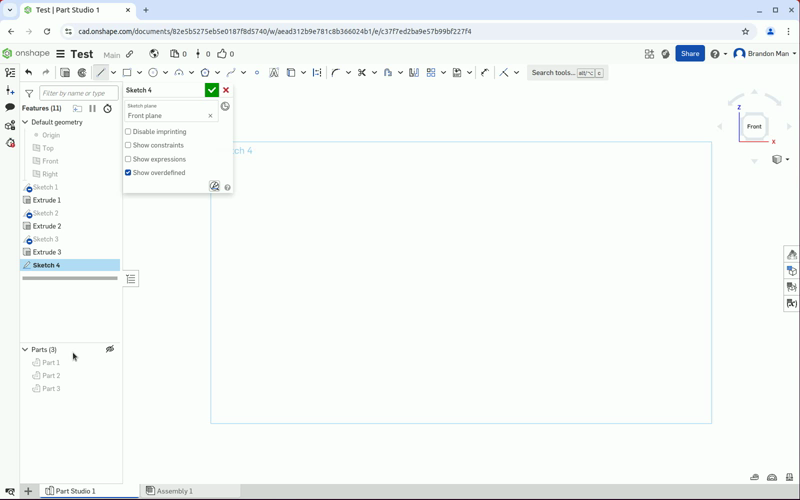
key_down(shift)
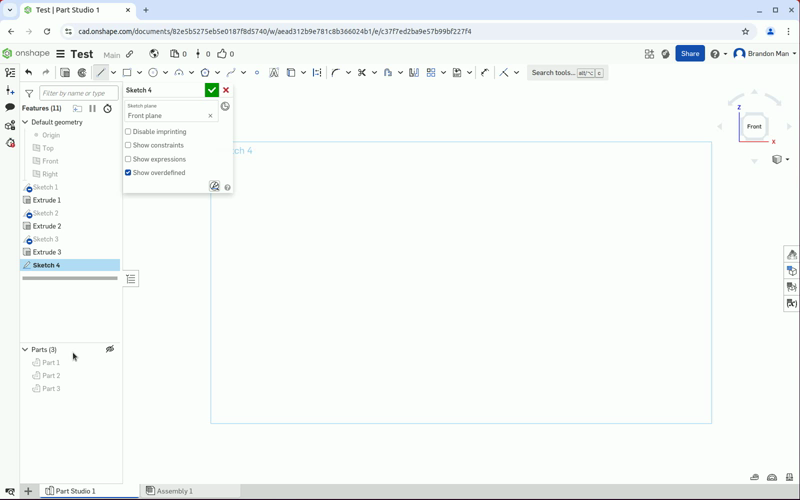
mouse_move(460, 226)
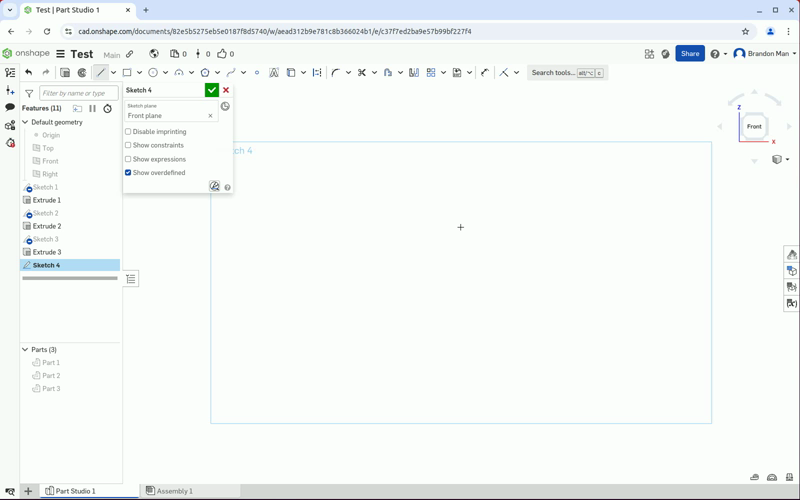
click(460, 226)
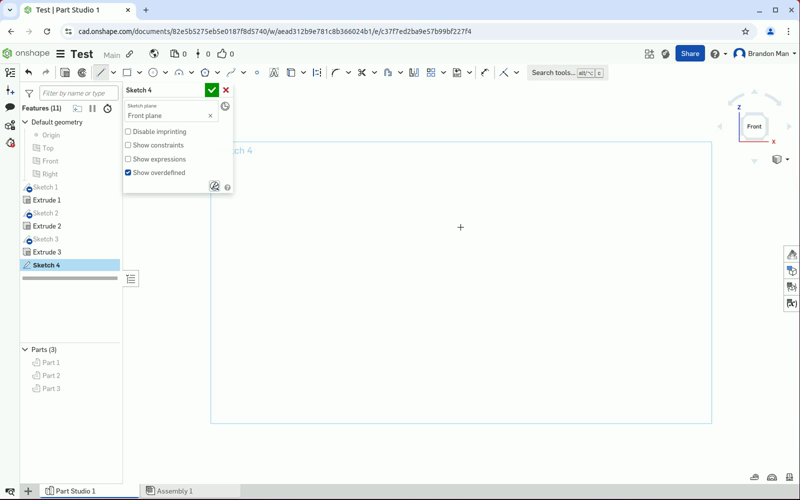
key_up(shift)
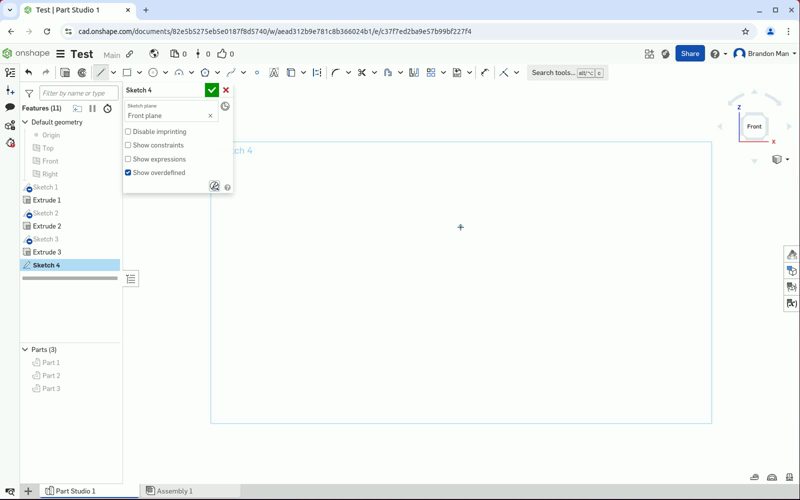
key_down(shift)
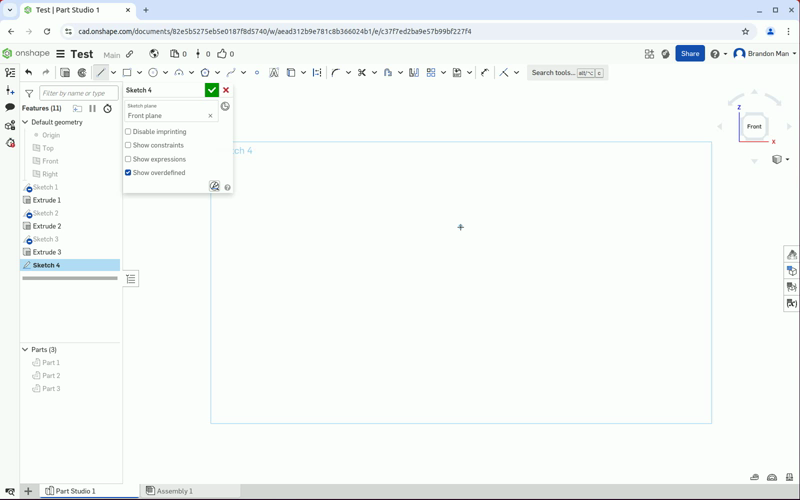
mouse_move(490, 226)
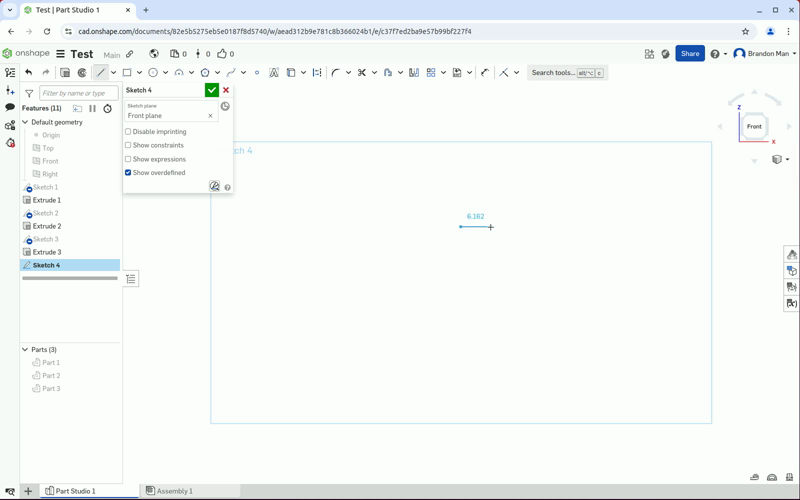
mouse_move(517, 226)
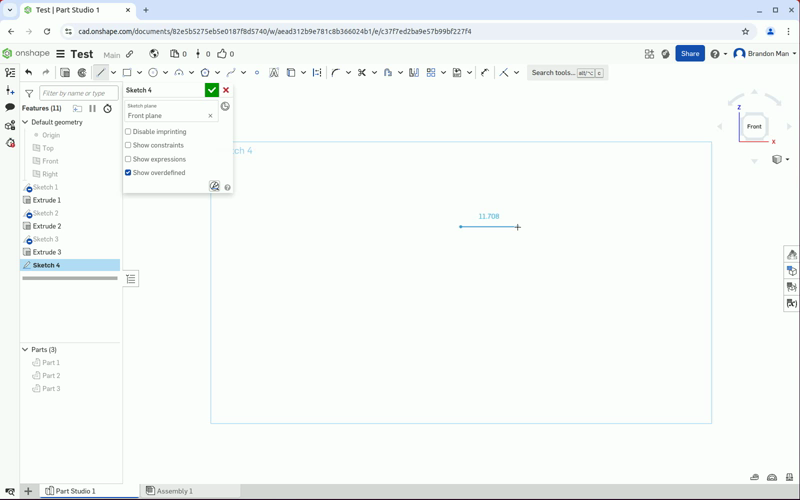
click(517, 226)
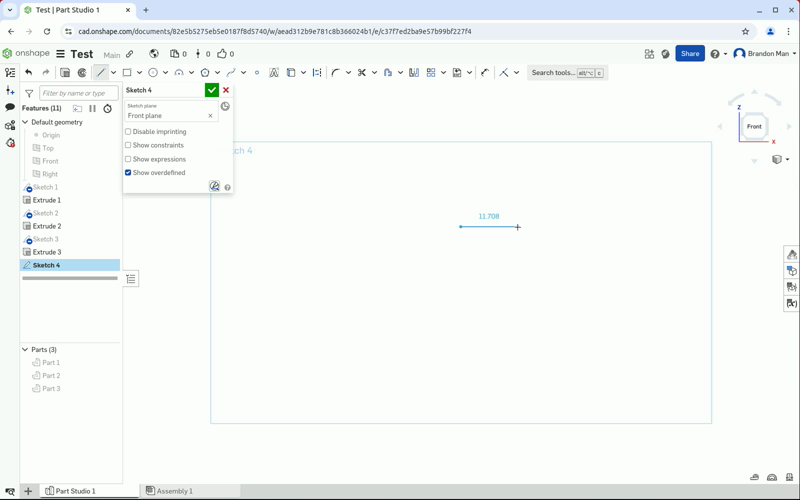
key_up(shift)
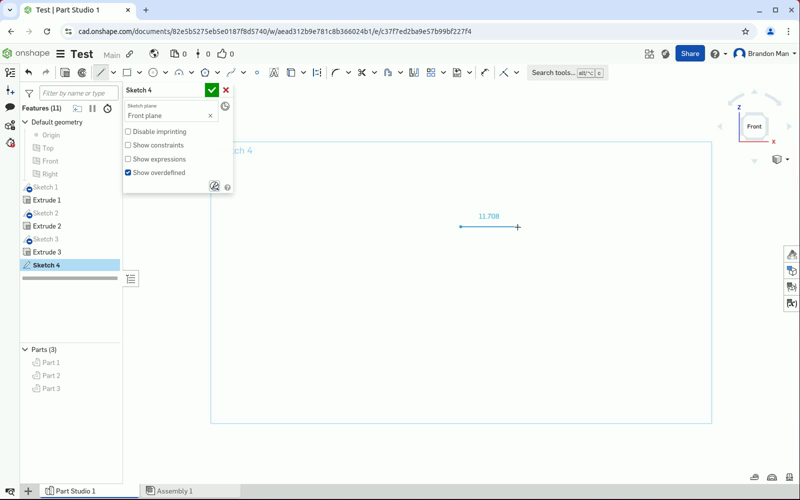
key_down(shift)
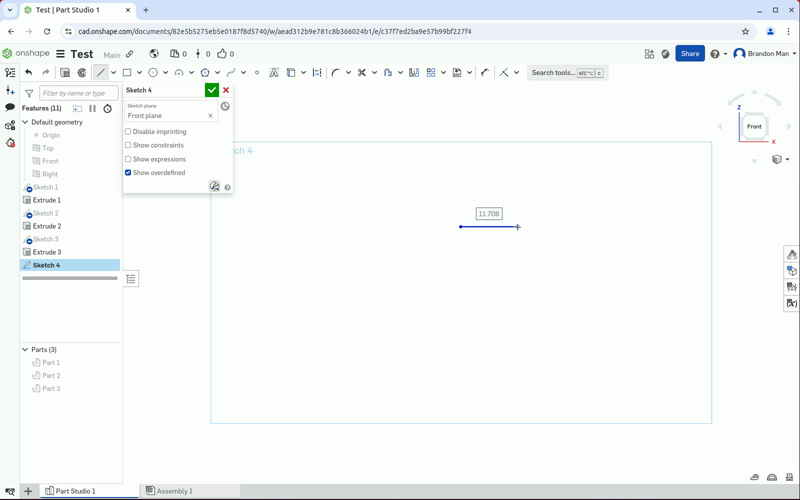
mouse_move(547, 226)
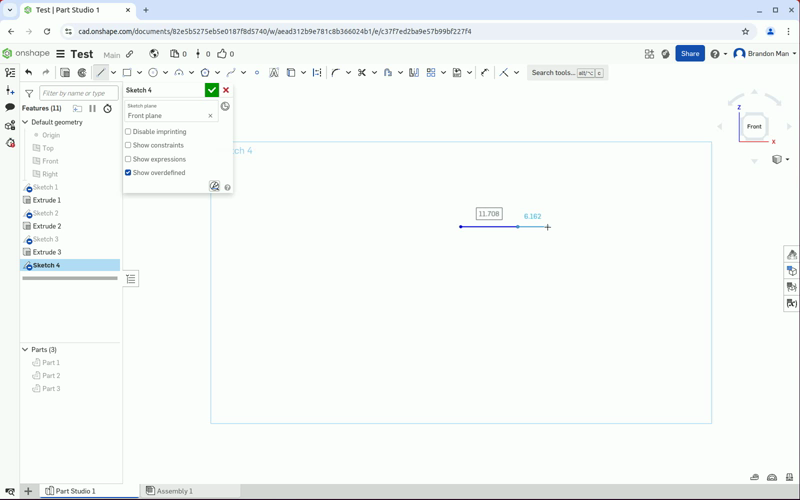
mouse_move(517, 169)
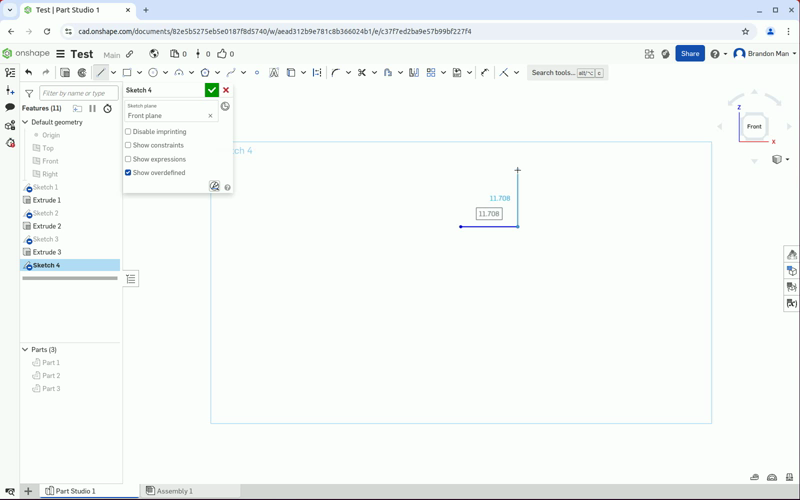
click(517, 169)
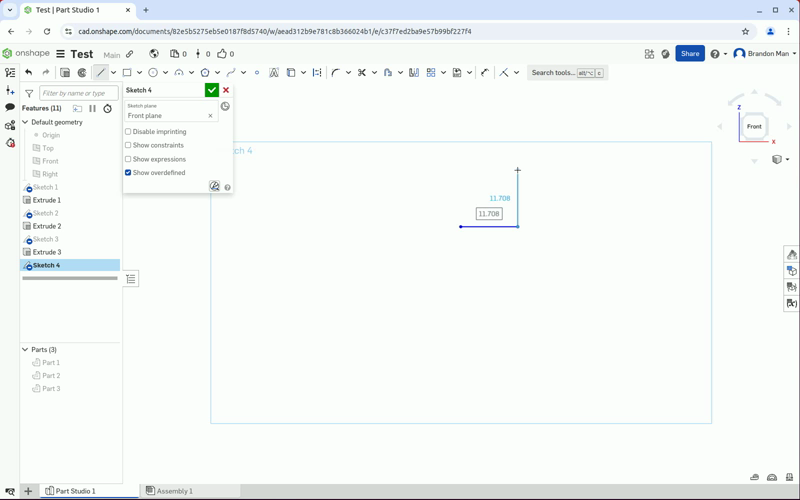
key_up(shift)
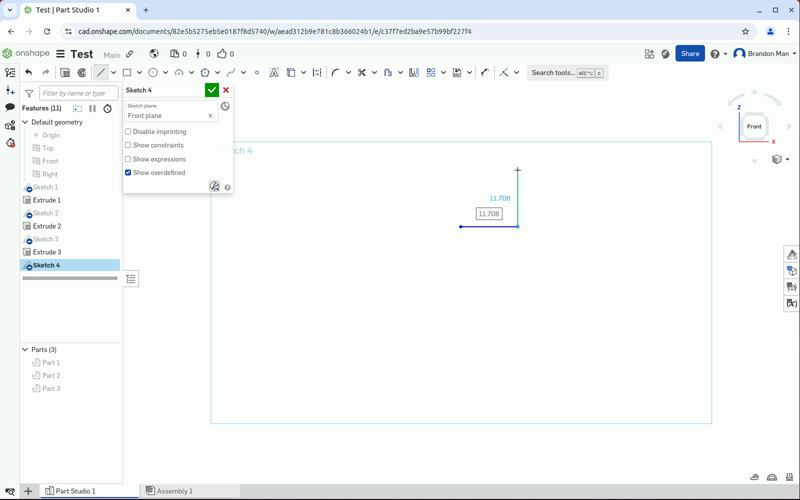
key_down(shift)
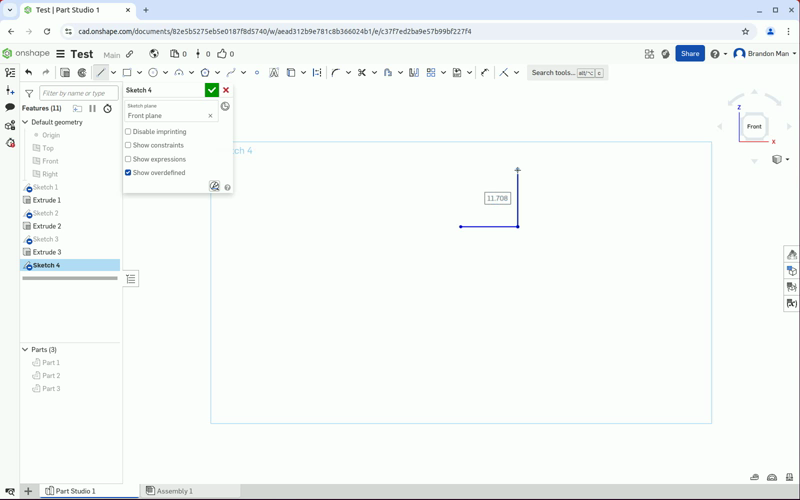
mouse_move(547, 169)
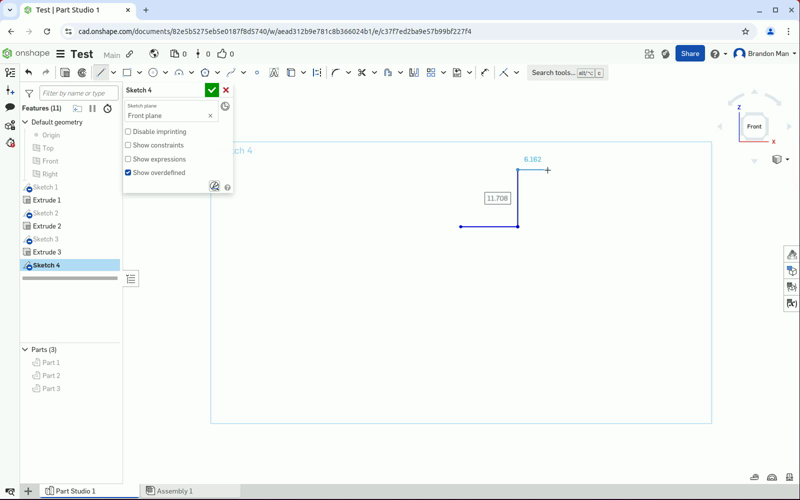
mouse_move(460, 169)
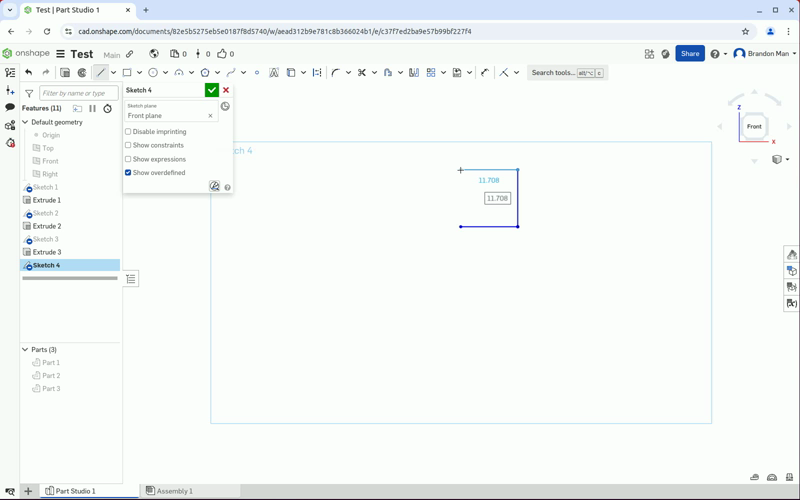
click(460, 169)
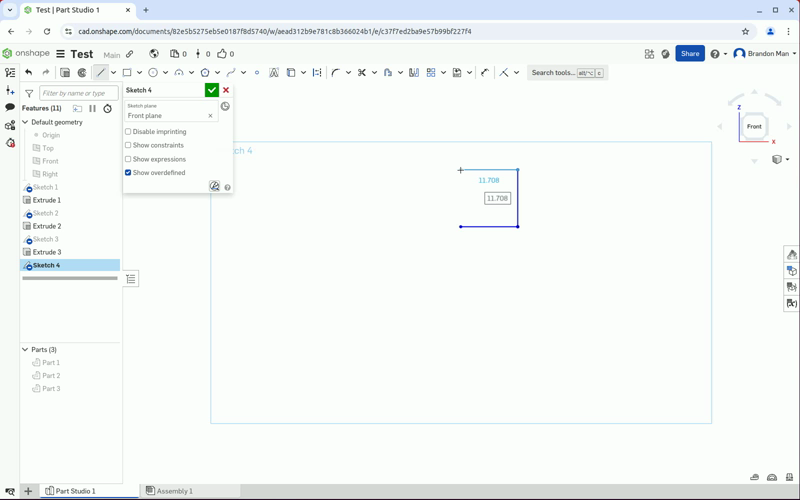
key_up(shift)
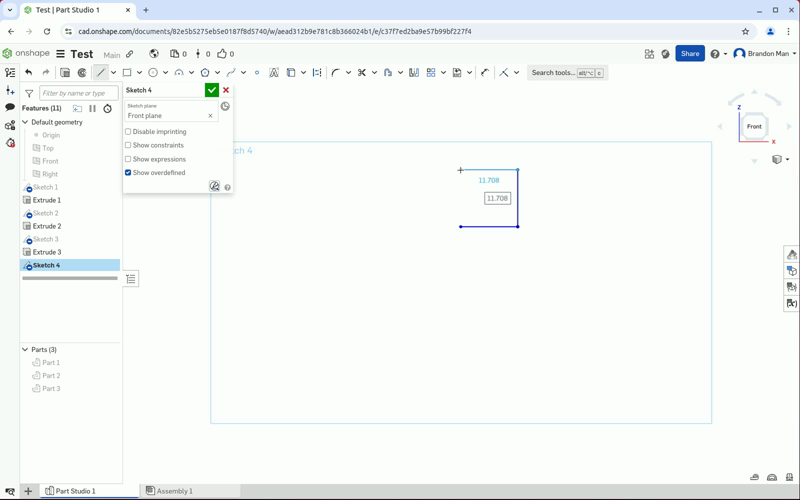
mouse_move(490, 169)
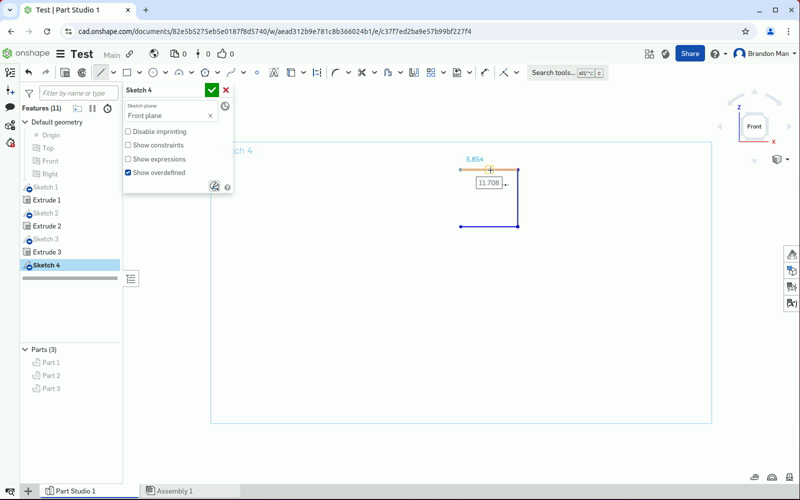
key_down(shift)
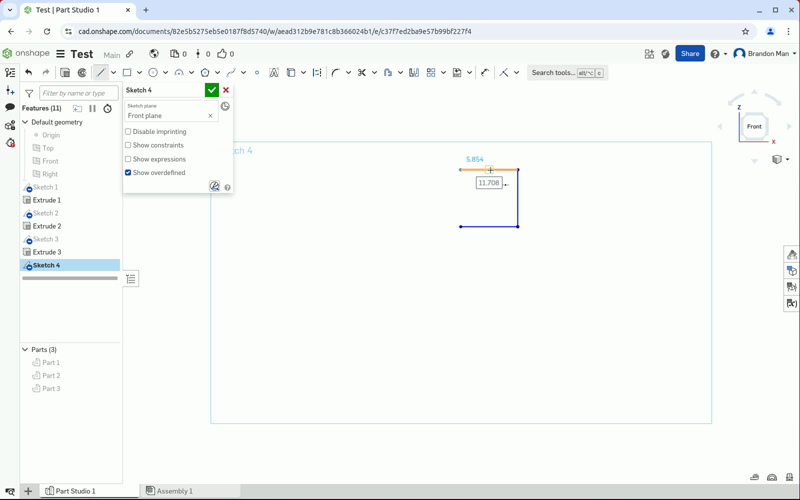
mouse_move(460, 226)
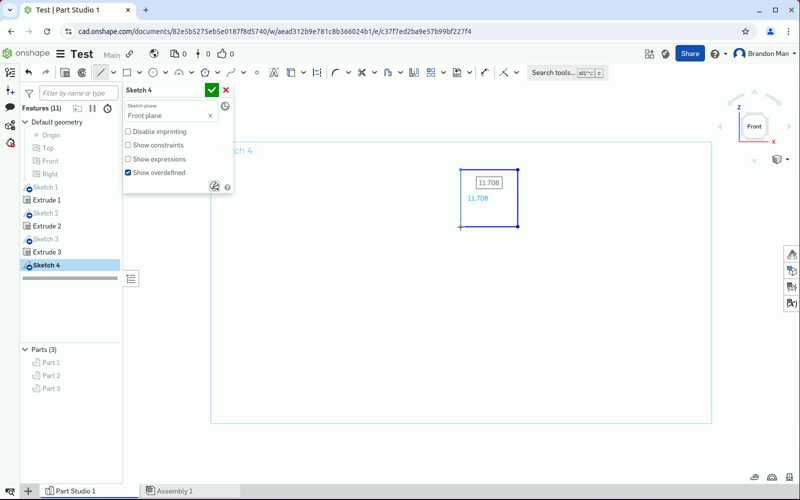
key_up(shift)
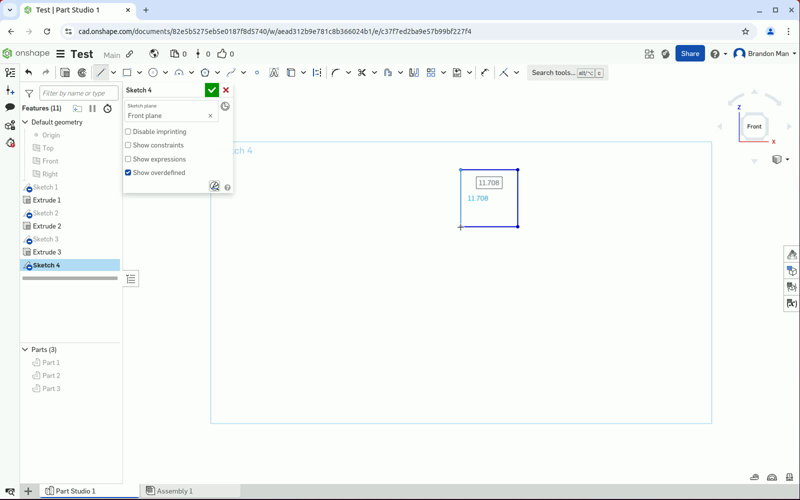
click(460, 226)
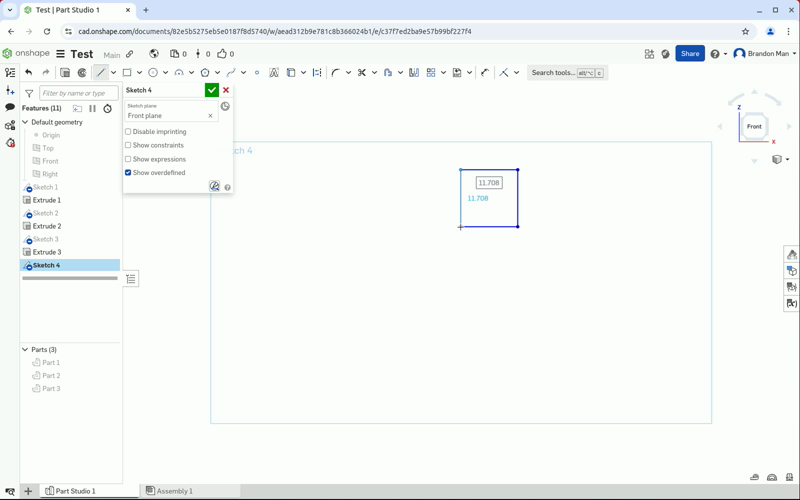
key(esc)
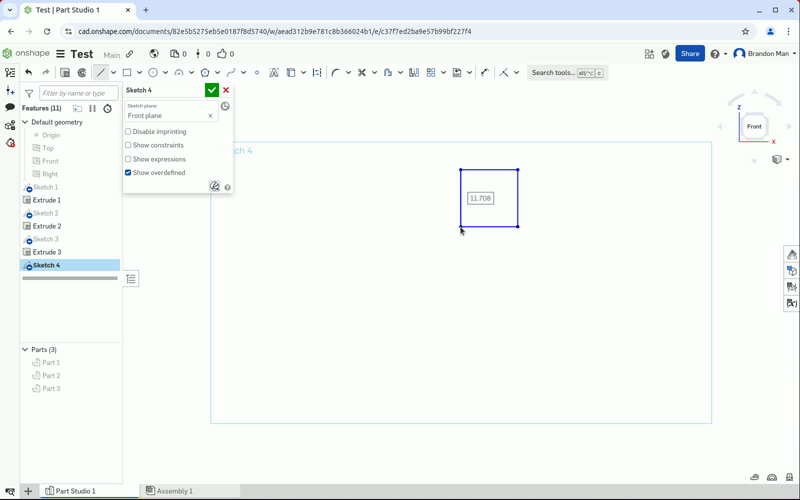
mouse_move(511, 203)
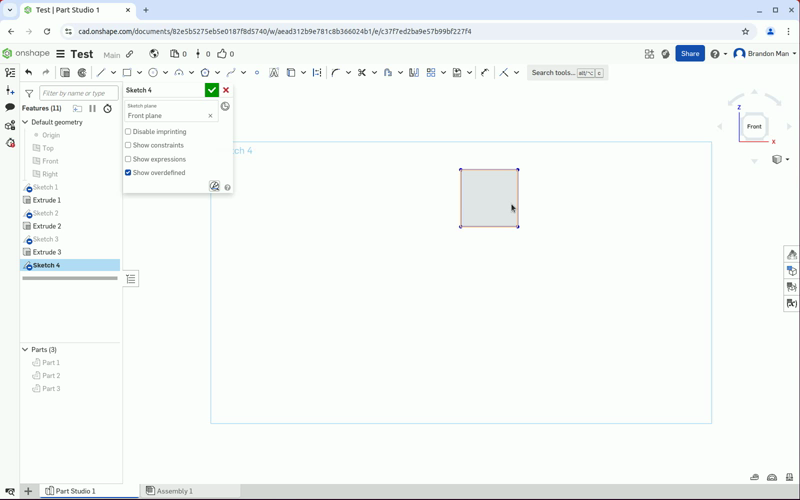
click(511, 203)
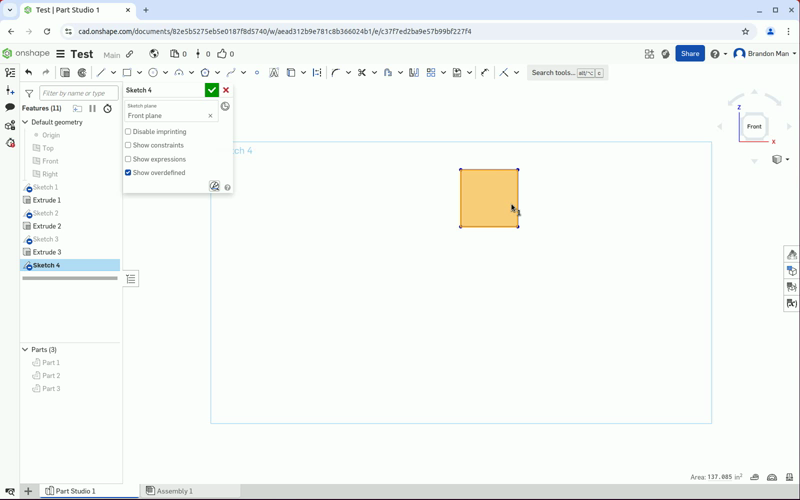
mouse_move(73, 352)
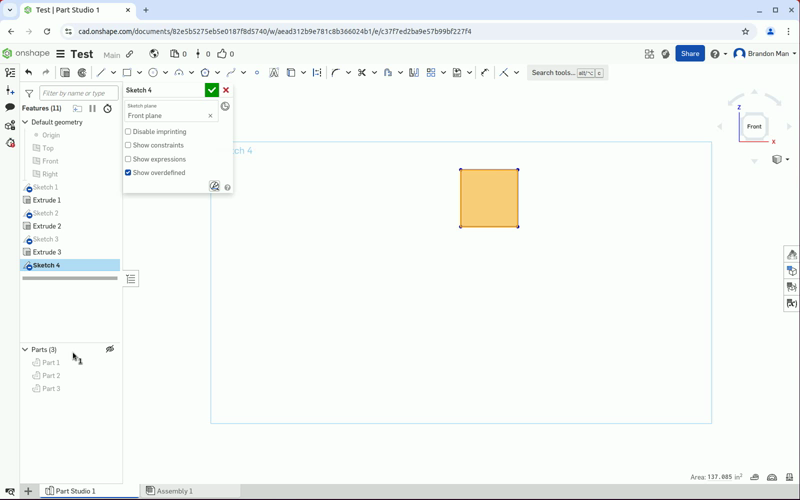
key(shift+y)
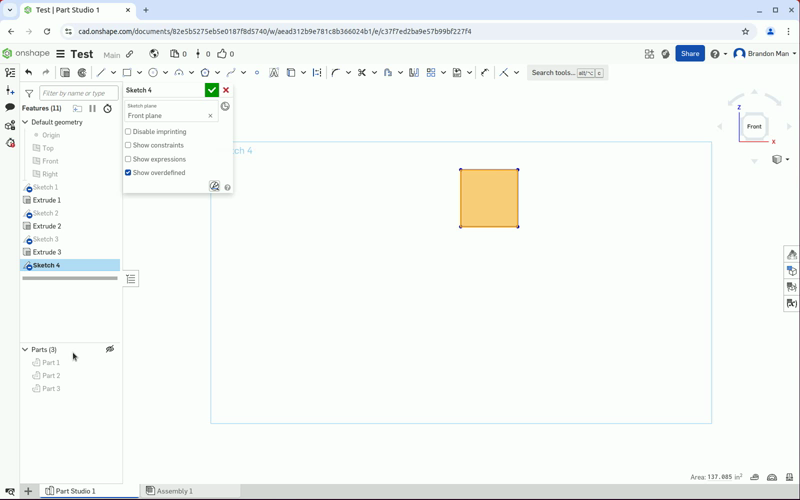
key(shift+e)
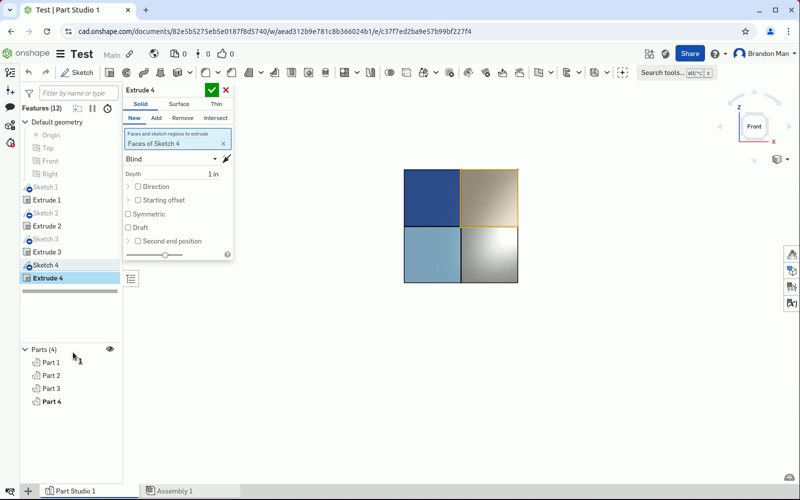
mouse_move(143, 106)
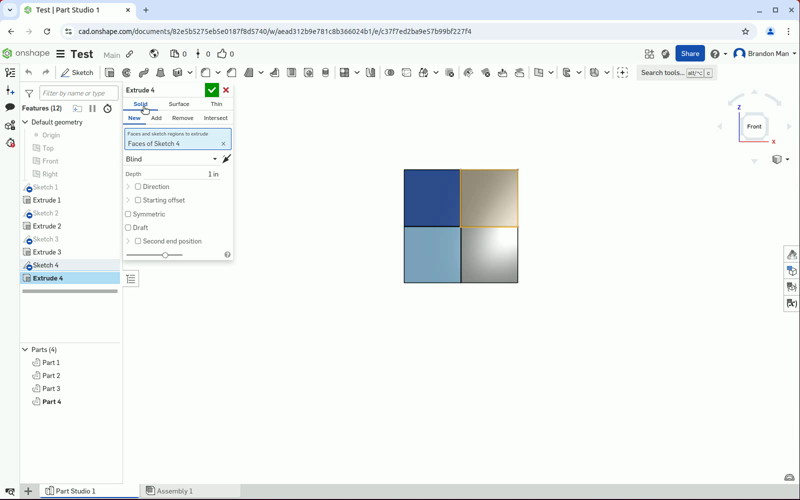
click(143, 106)
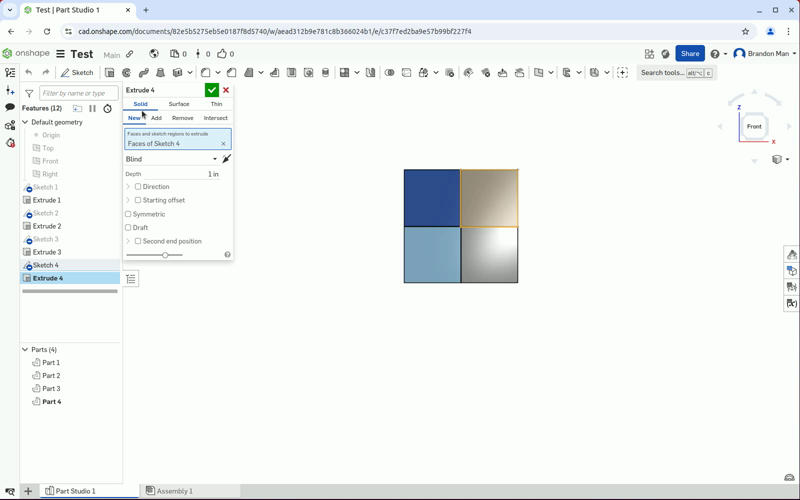
mouse_move(137, 120)
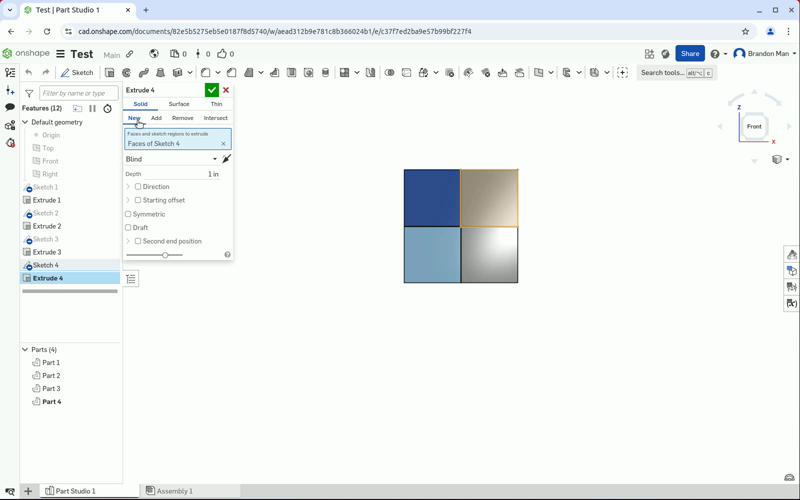
click(137, 120)
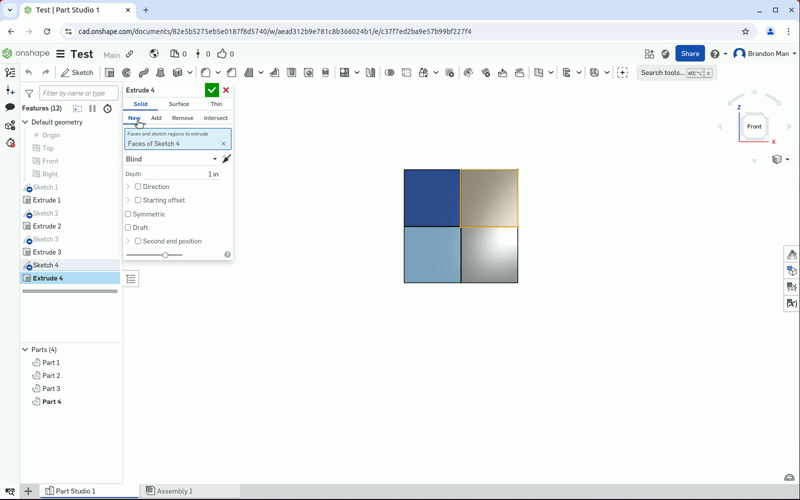
key(tab, 4)
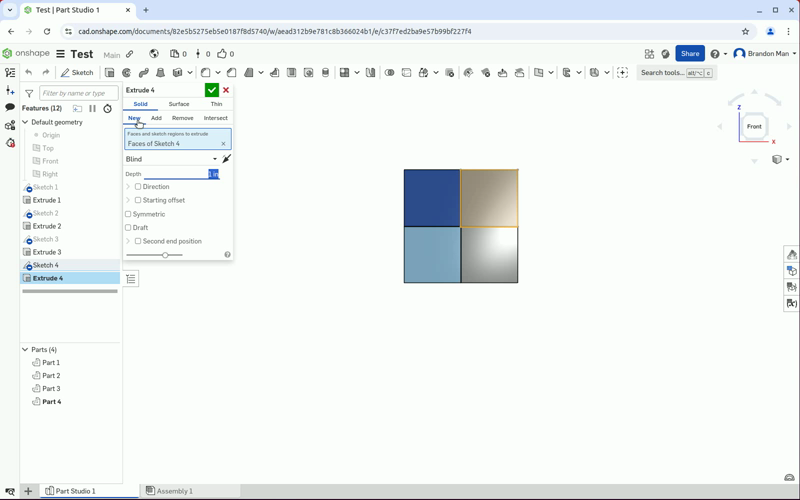
text(-11.554)
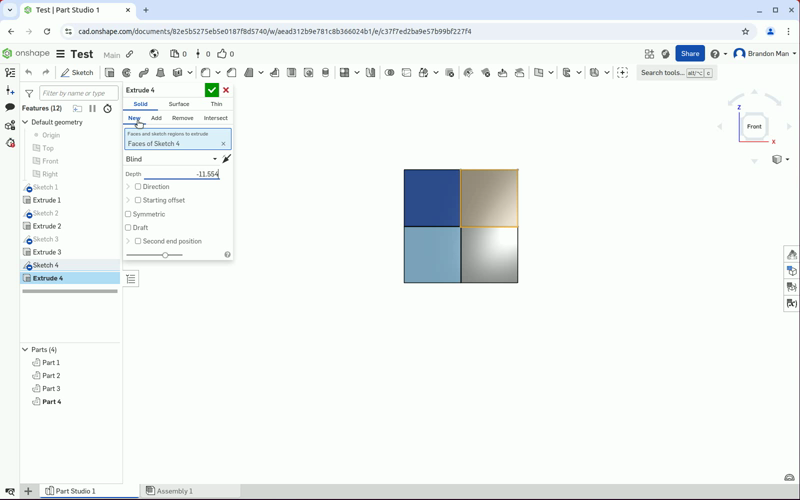
key(enter)
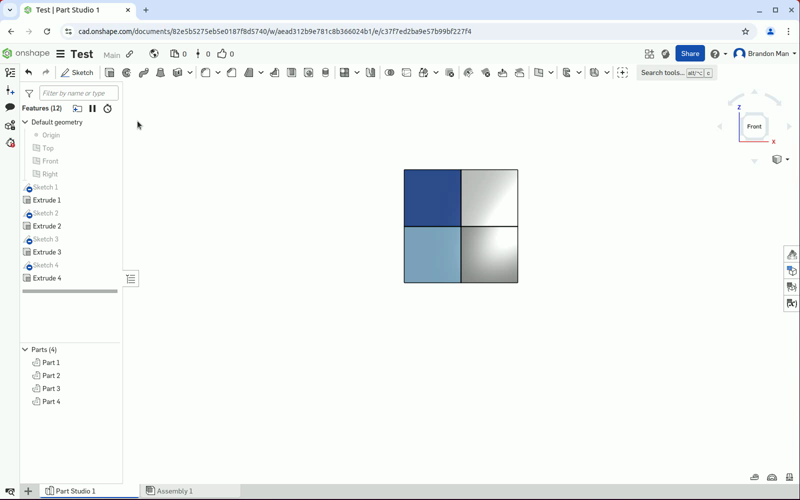
key(shift+h)
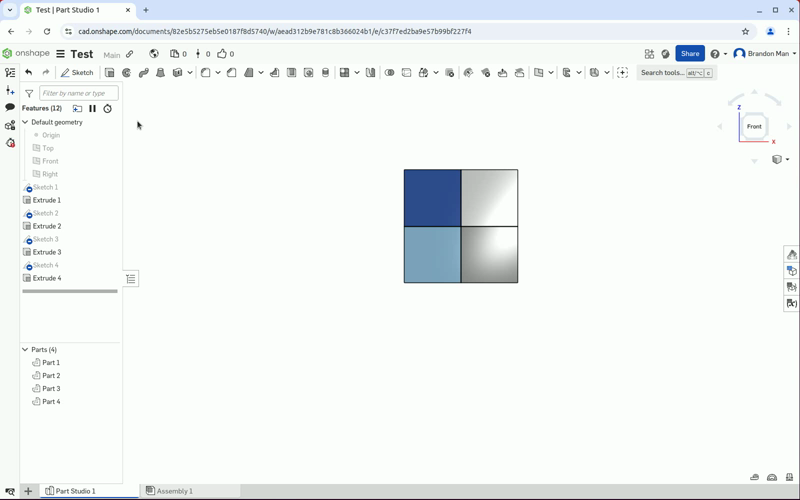
key(shift+h)
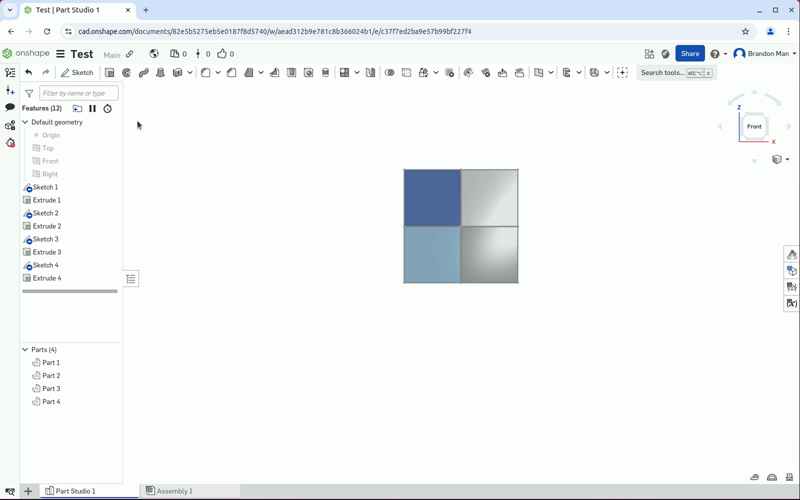
key(shift+7)
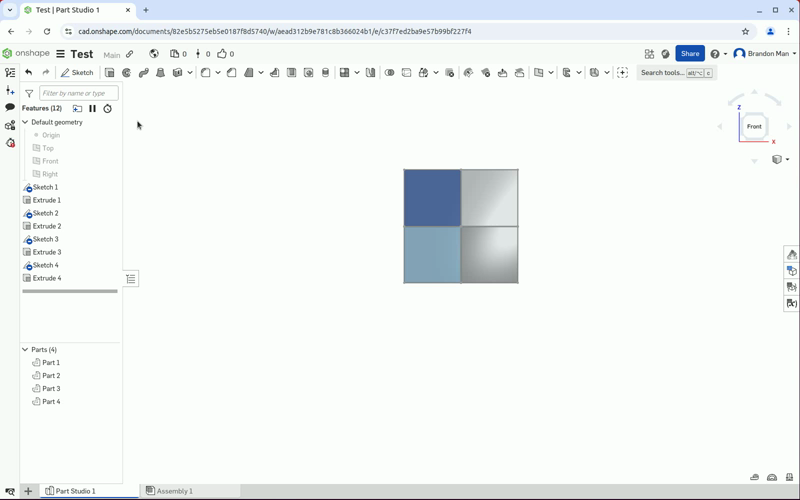
key(left, 2)
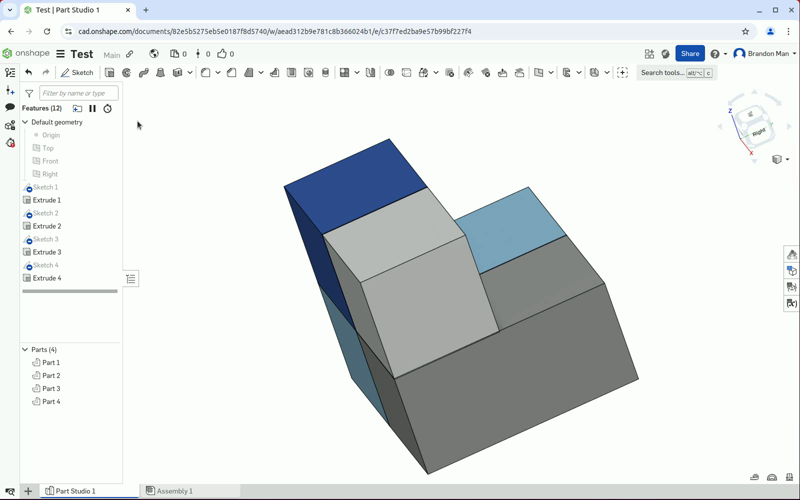
key(down, 2)
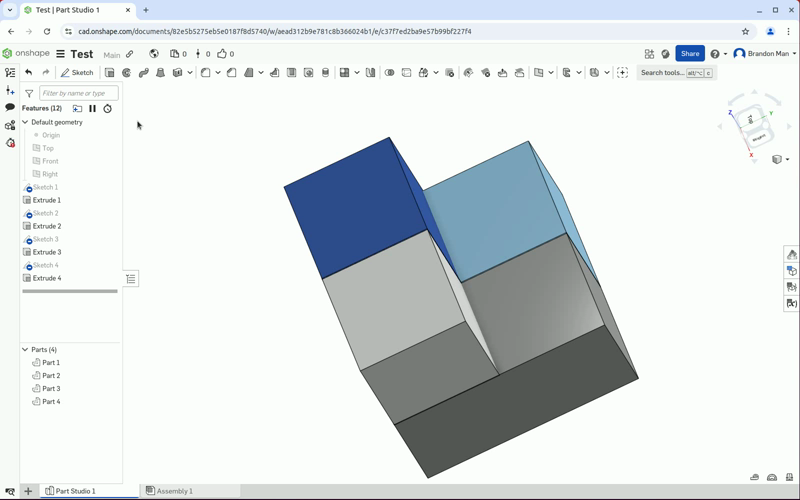
key(up, 2)
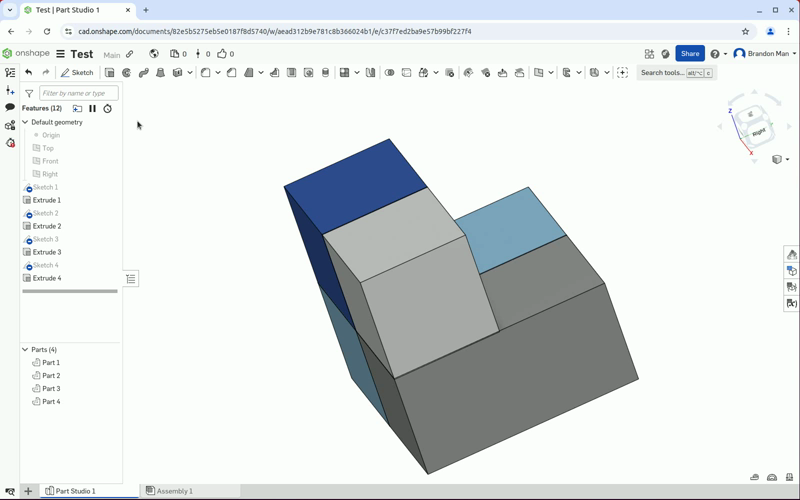
key(right, 2)
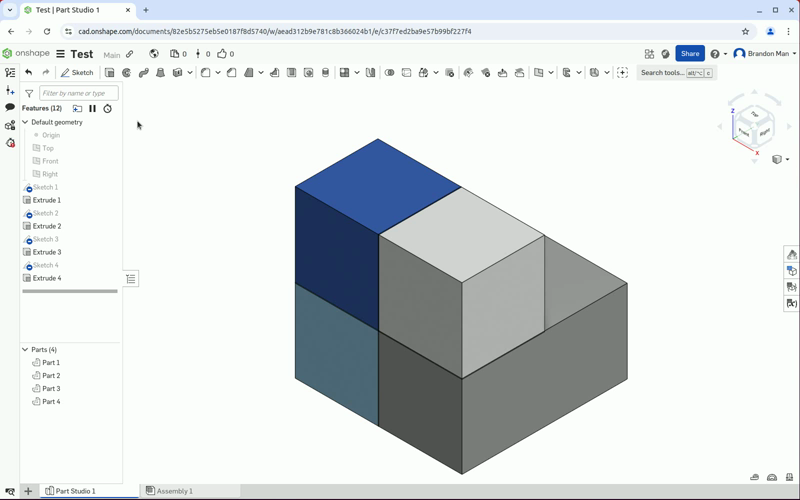
mouse_move(73, 189)
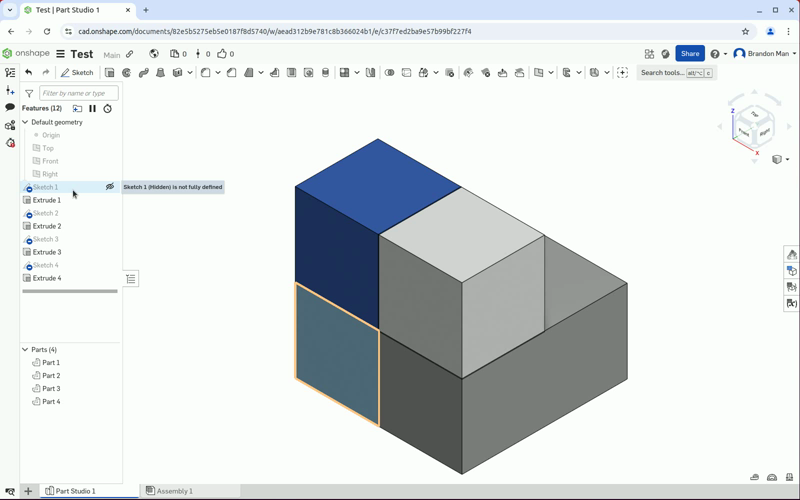
click(73, 189)